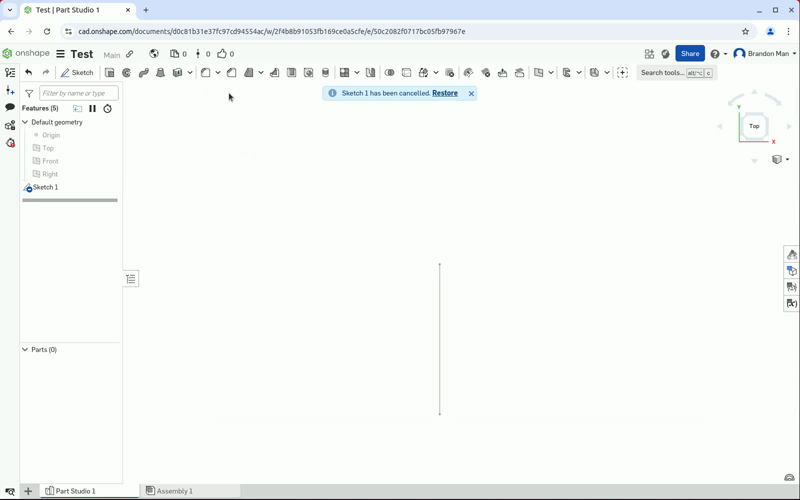
key(shift+h)
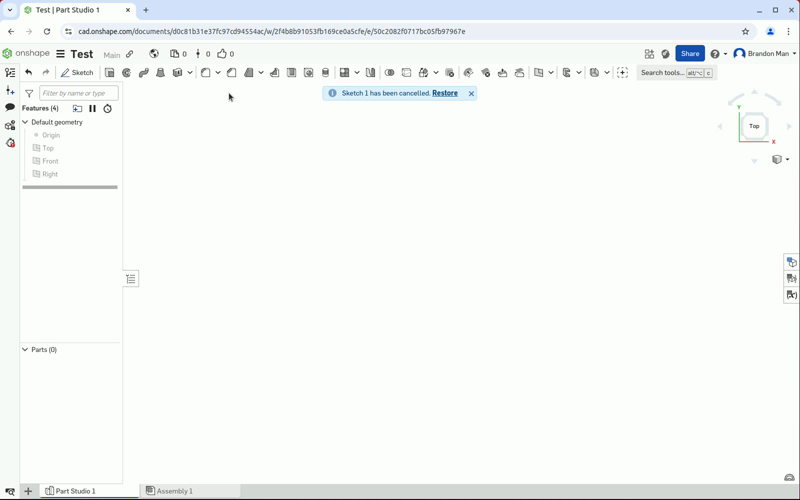
mouse_move(73, 352)
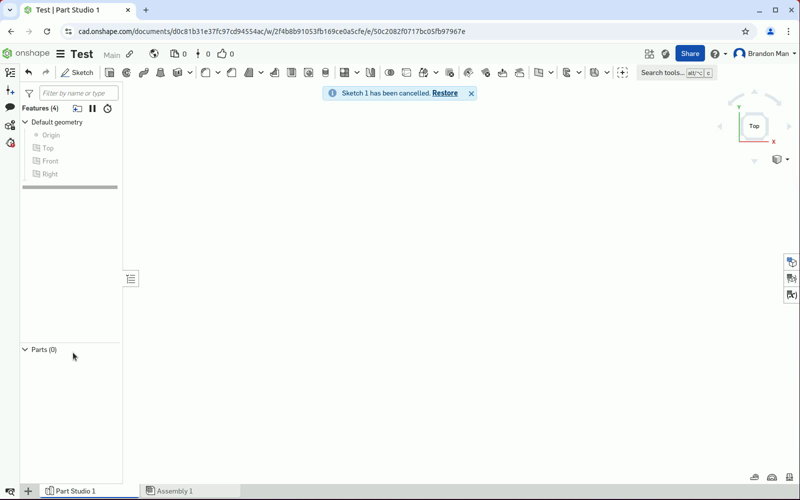
key(y)
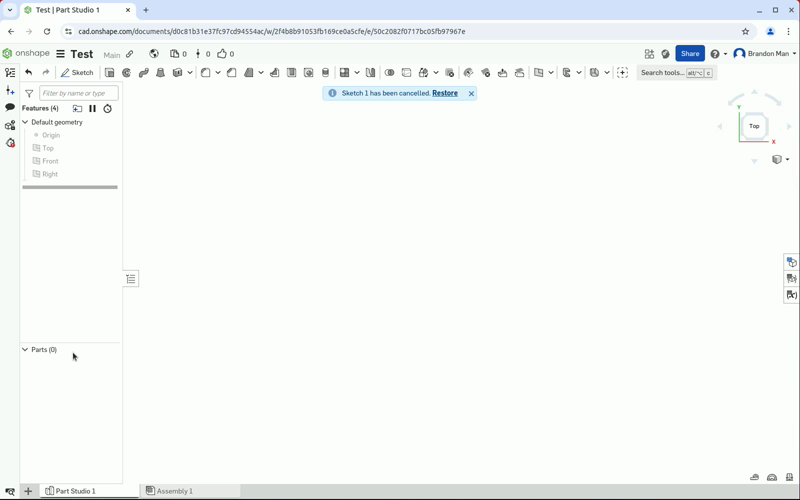
key(shift+p)
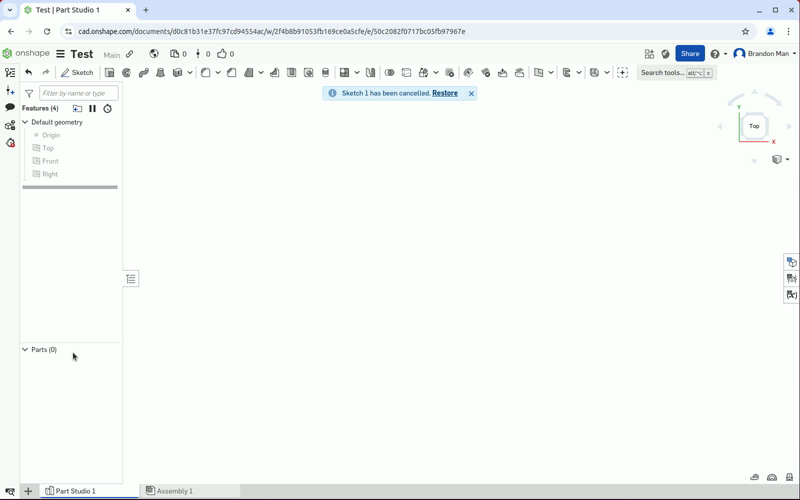
key(space)
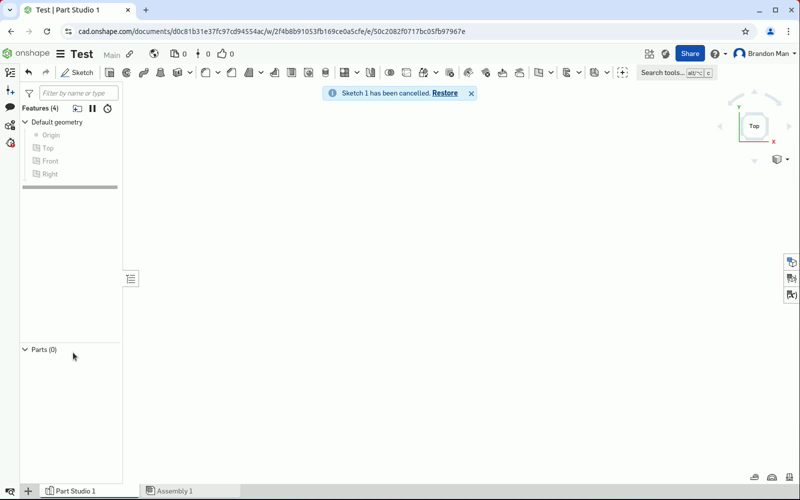
key_down(shift)
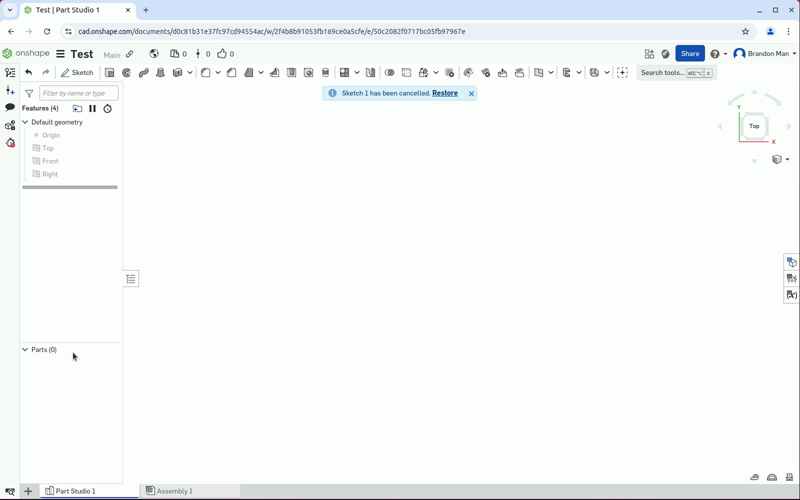
key(up)
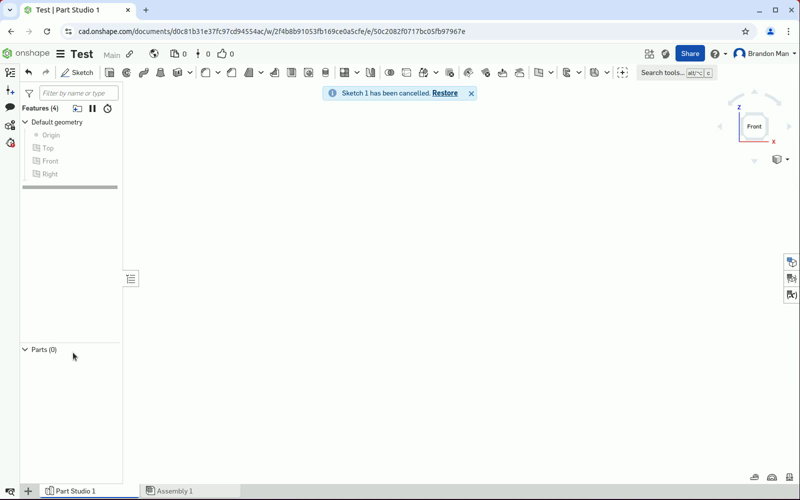
key_up(shift)
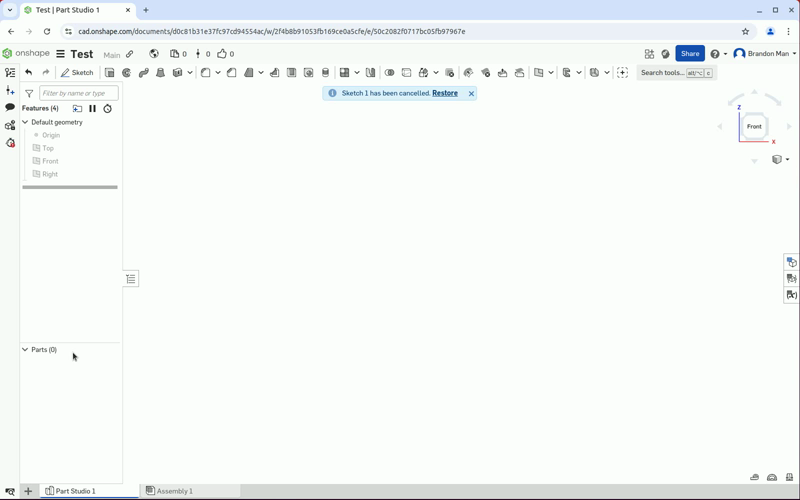
mouse_move(73, 352)
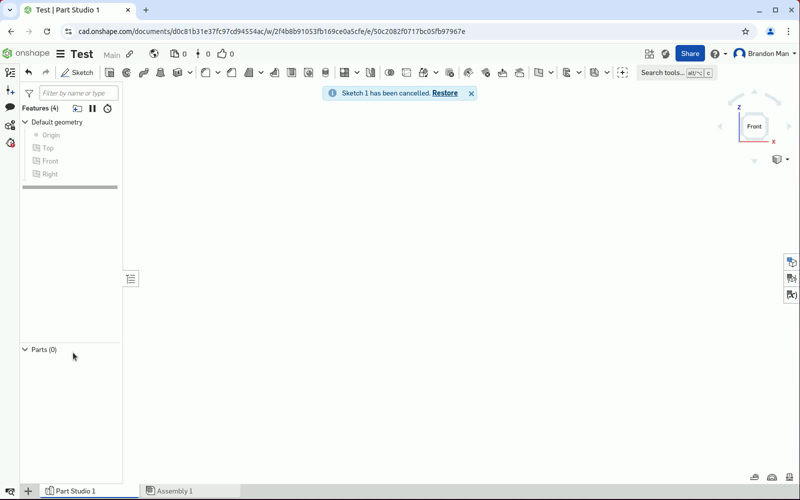
key(shift+y)
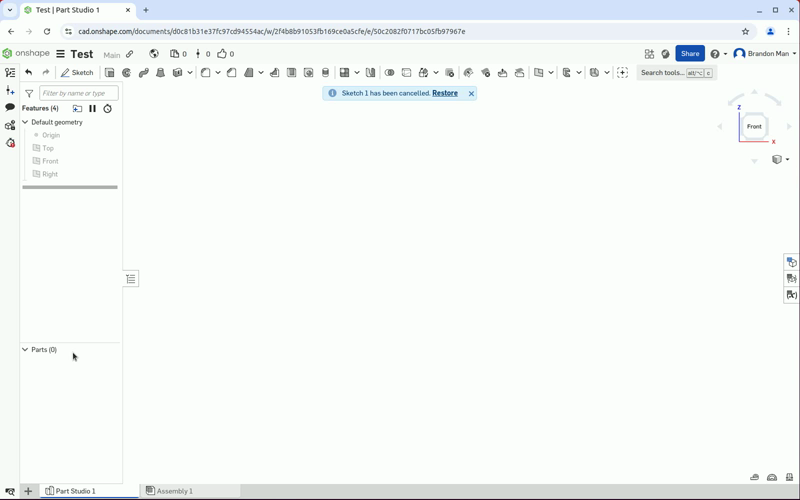
key(shift+s)
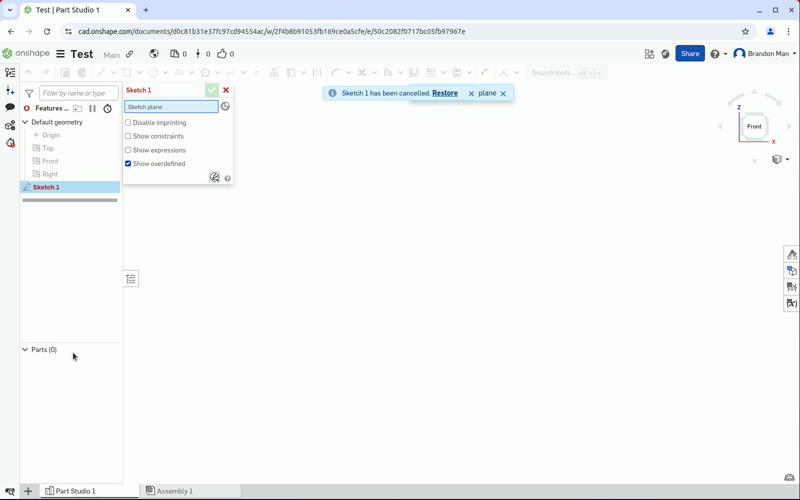
mouse_move(73, 163)
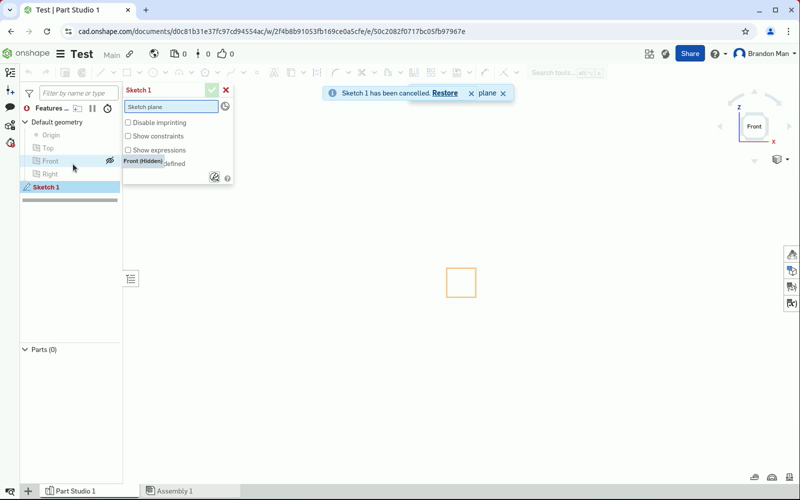
click(73, 163)
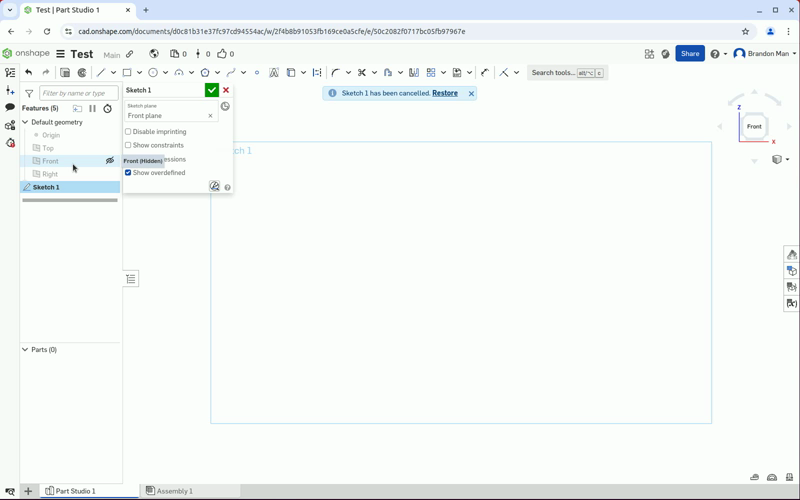
mouse_move(73, 352)
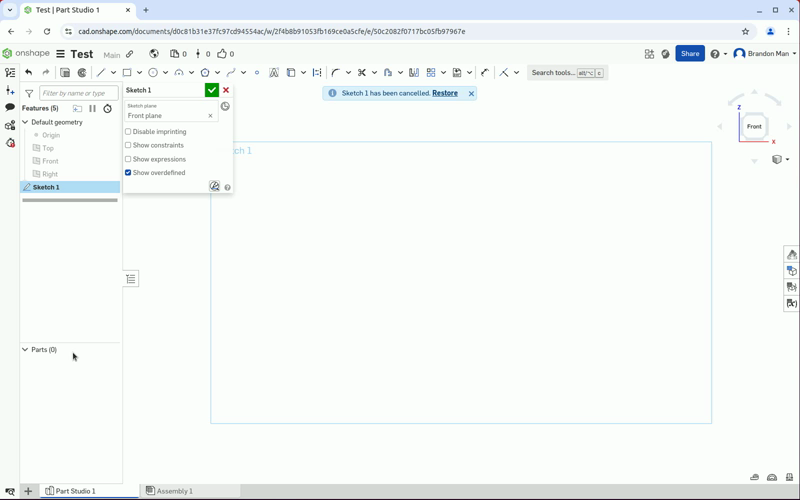
key(y)
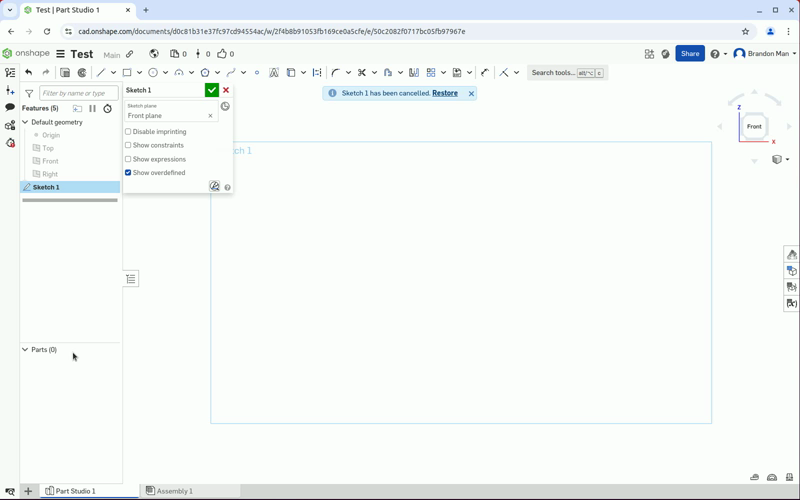
key(l)
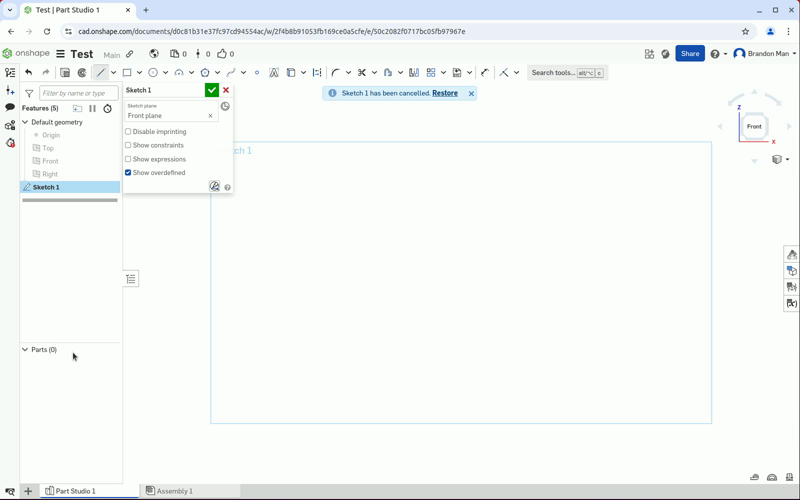
key_down(shift)
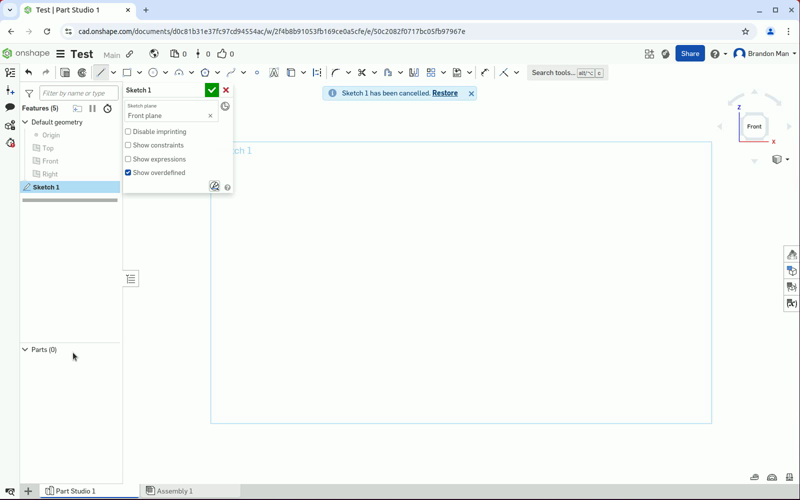
mouse_move(356, 271)
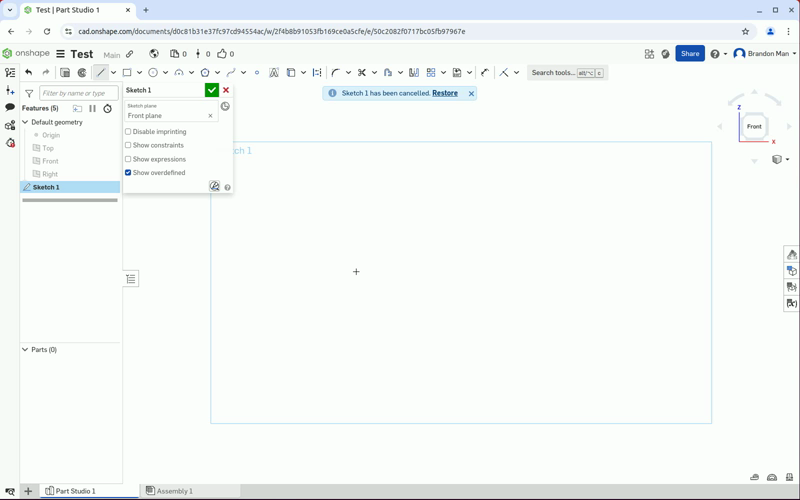
click(356, 271)
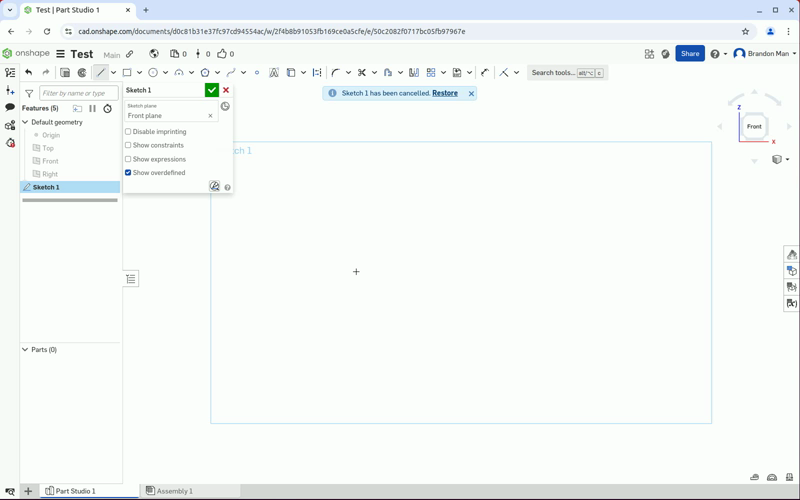
key_up(shift)
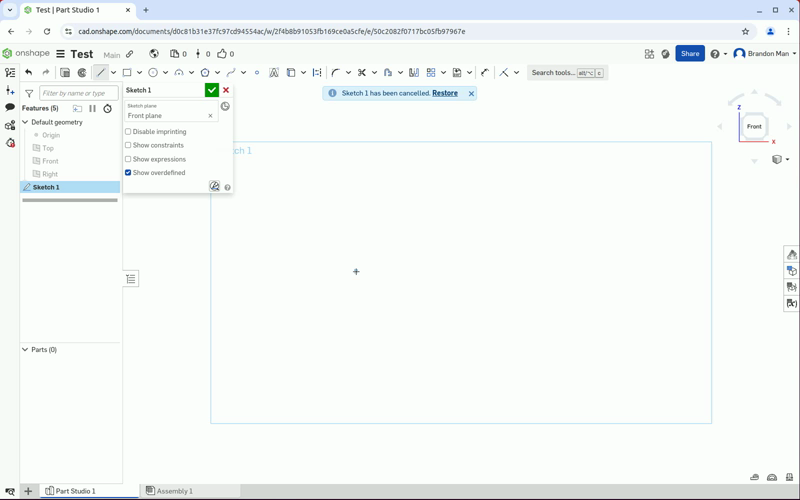
key_down(shift)
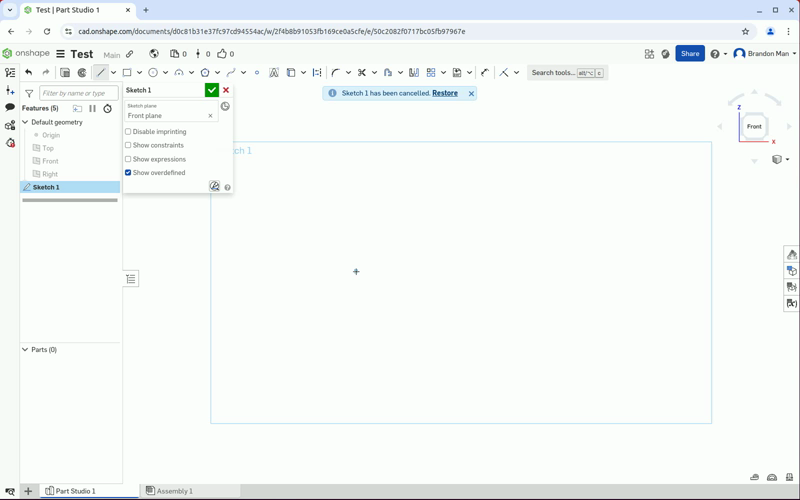
mouse_move(555, 271)
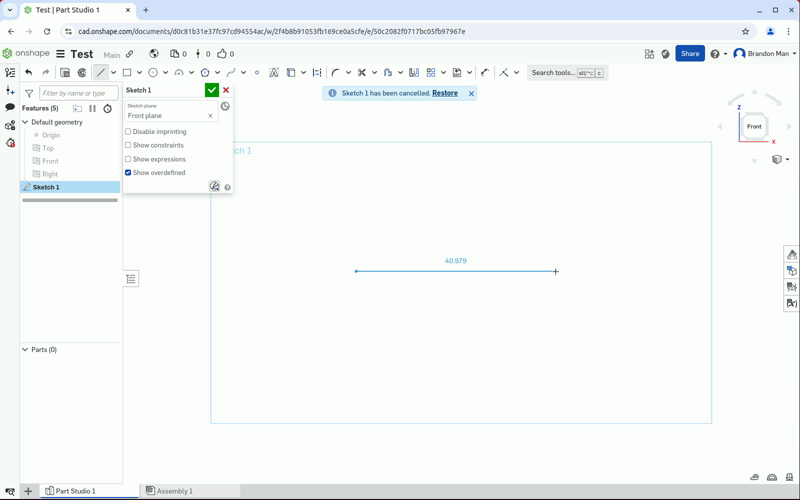
click(555, 271)
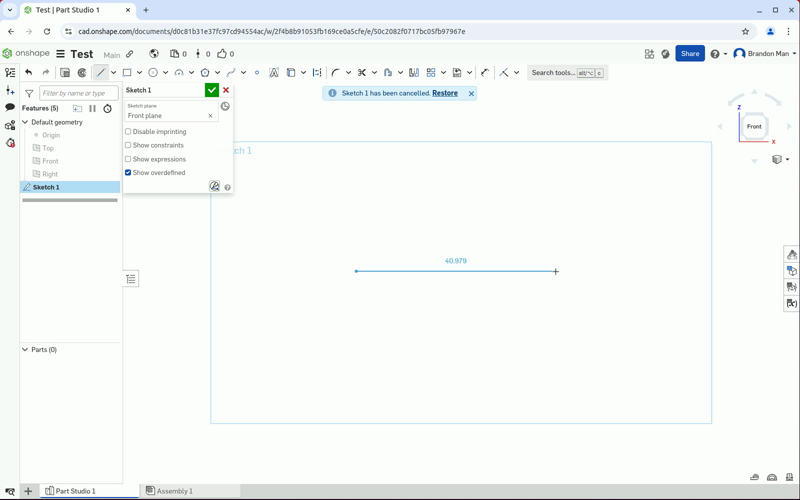
key_up(shift)
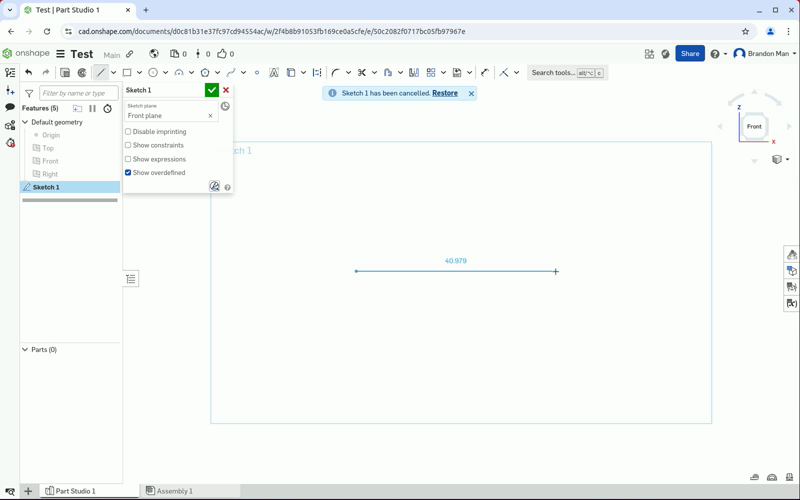
key_down(shift)
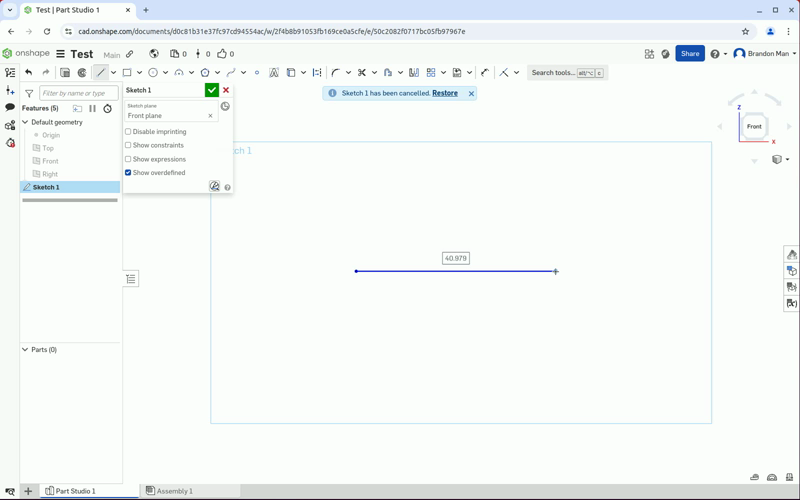
mouse_move(555, 170)
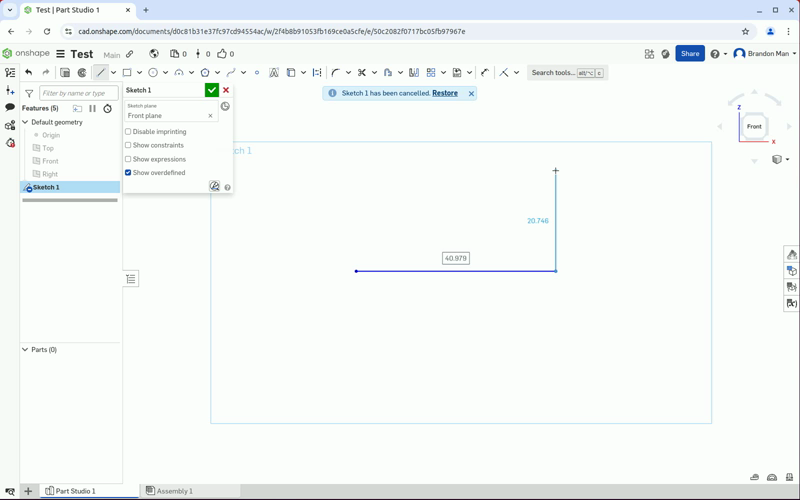
click(555, 170)
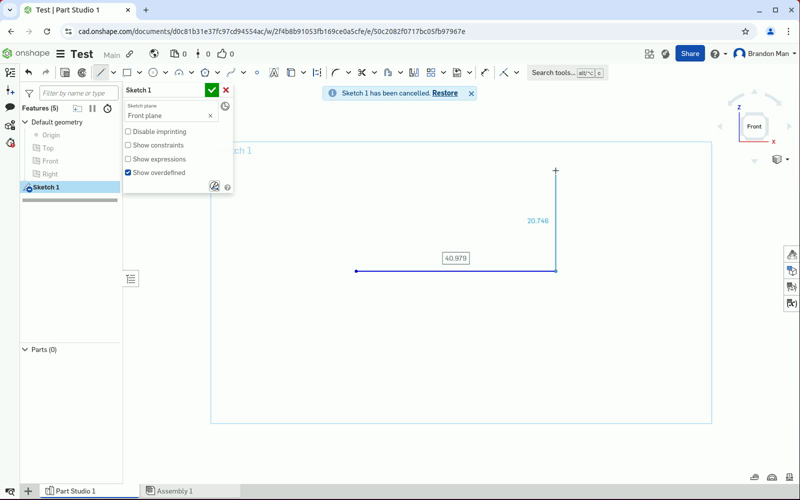
key_up(shift)
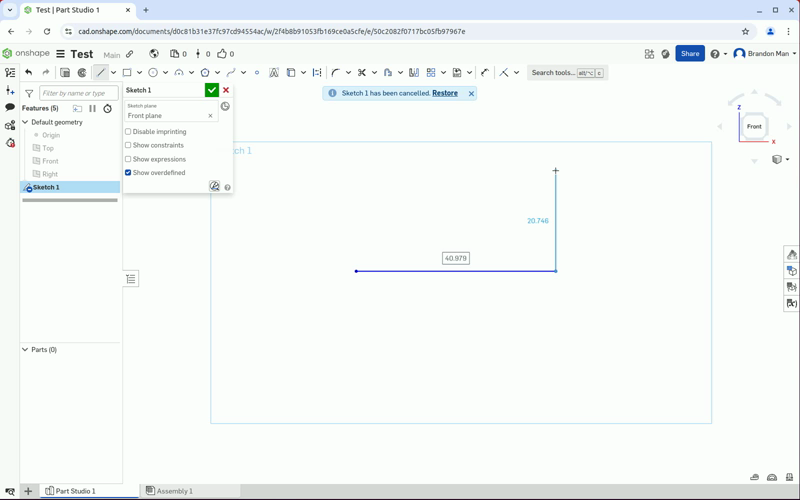
key_down(shift)
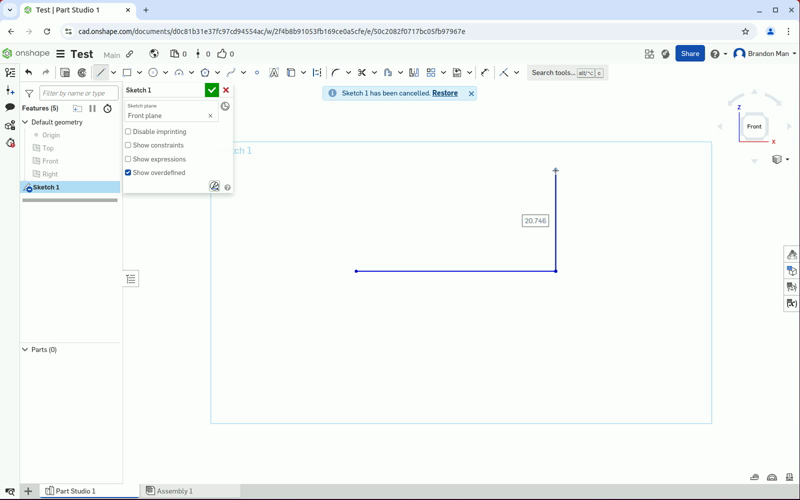
mouse_move(356, 170)
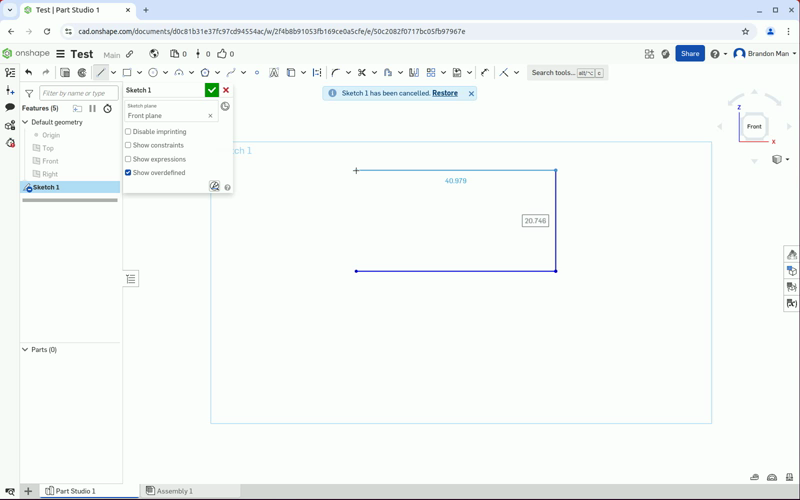
click(356, 170)
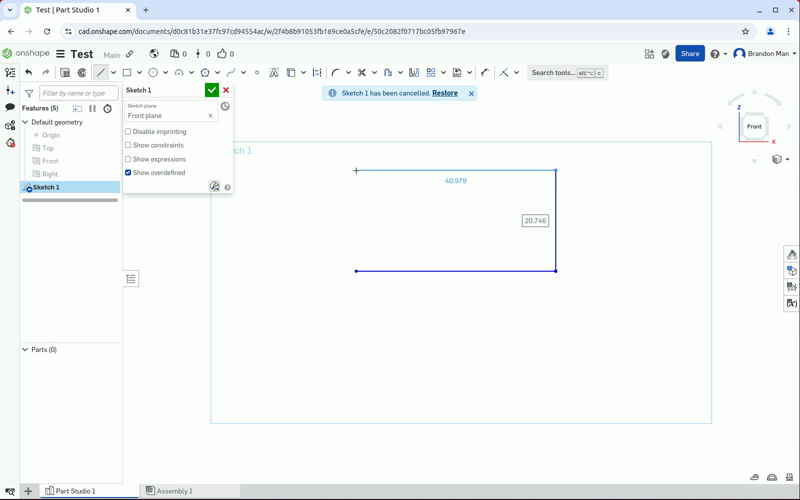
key_up(shift)
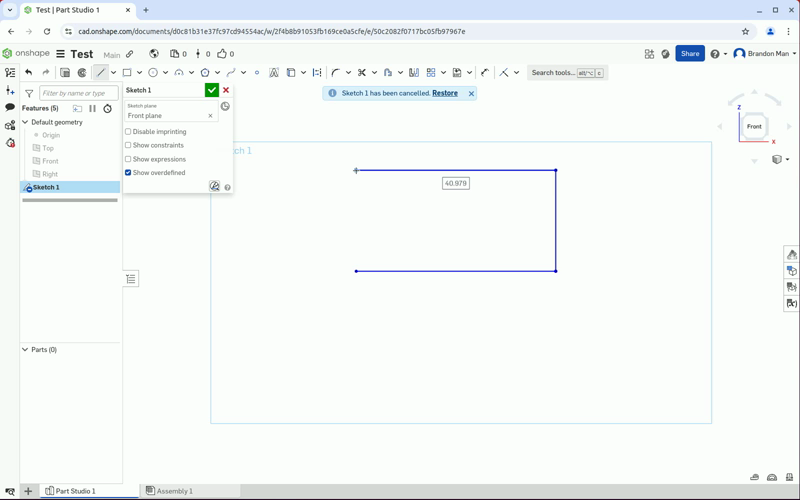
key_down(shift)
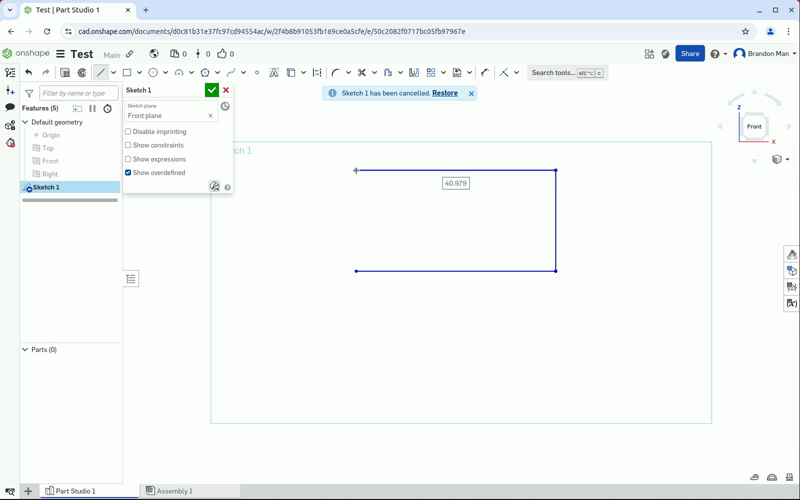
mouse_move(356, 271)
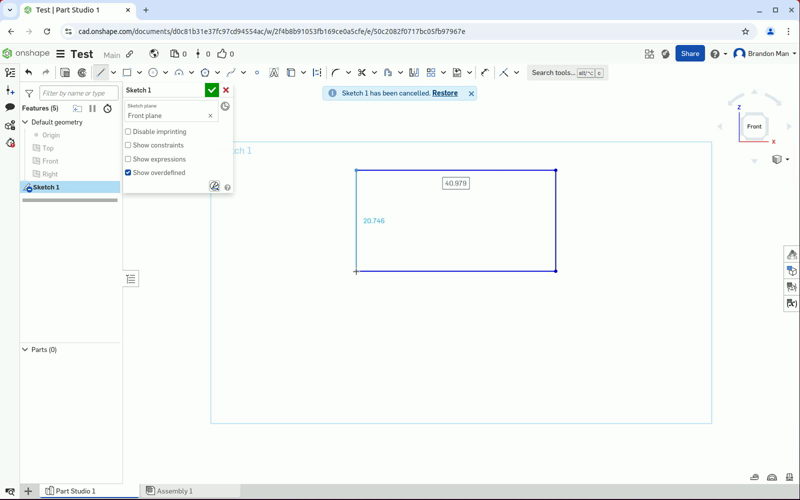
key_up(shift)
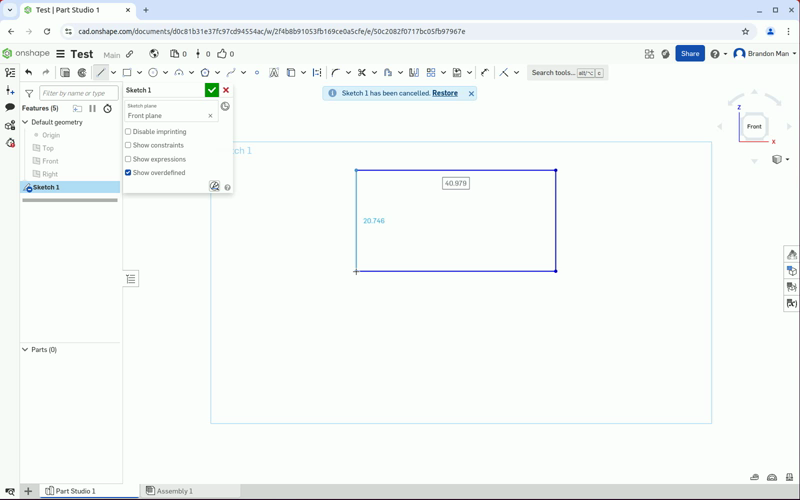
click(356, 271)
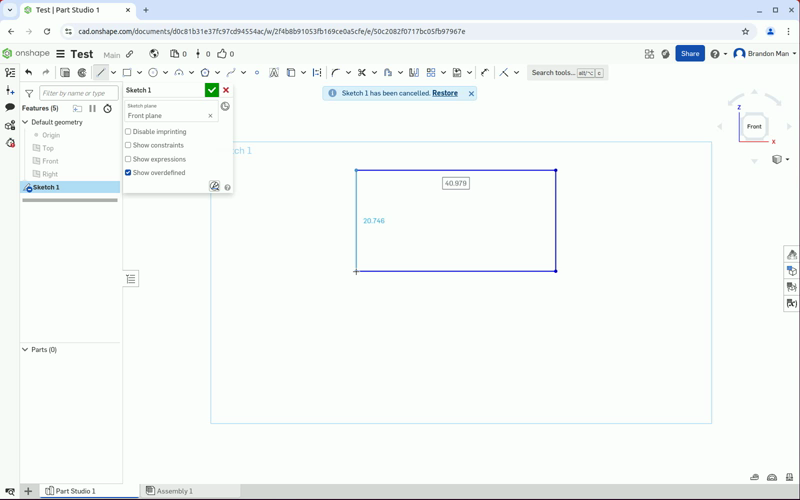
key(esc)
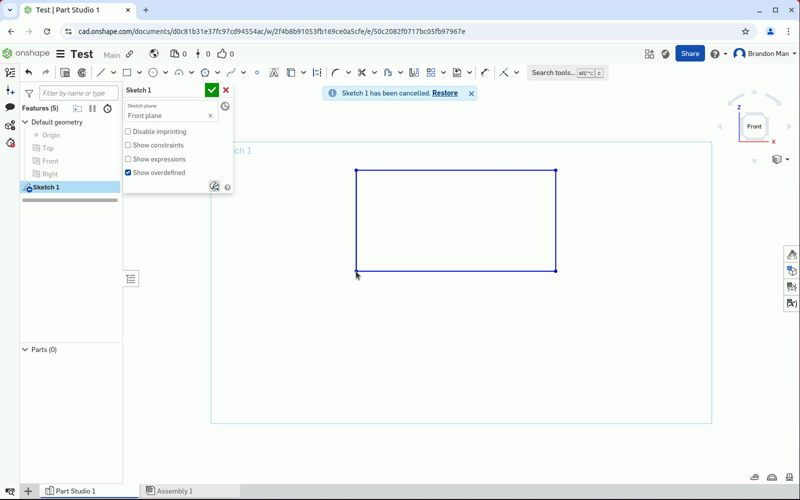
mouse_move(440, 256)
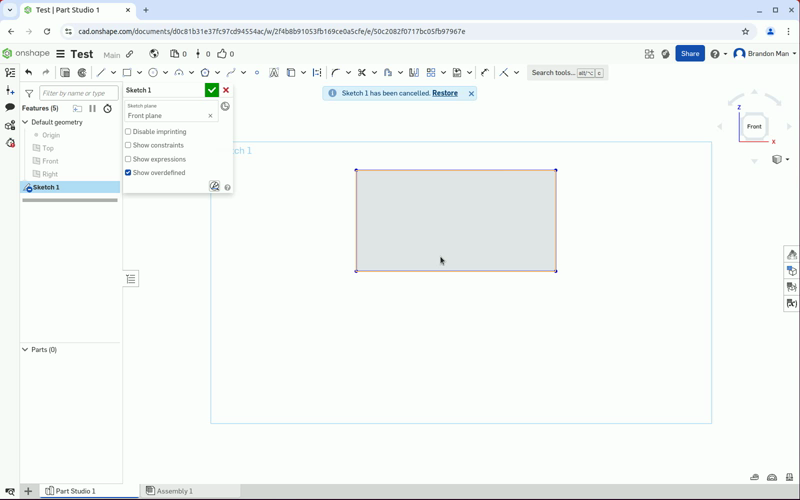
click(440, 256)
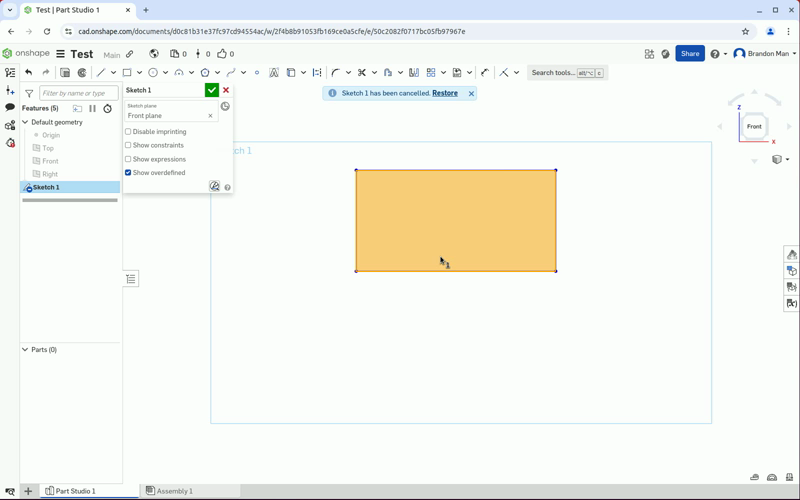
mouse_move(73, 352)
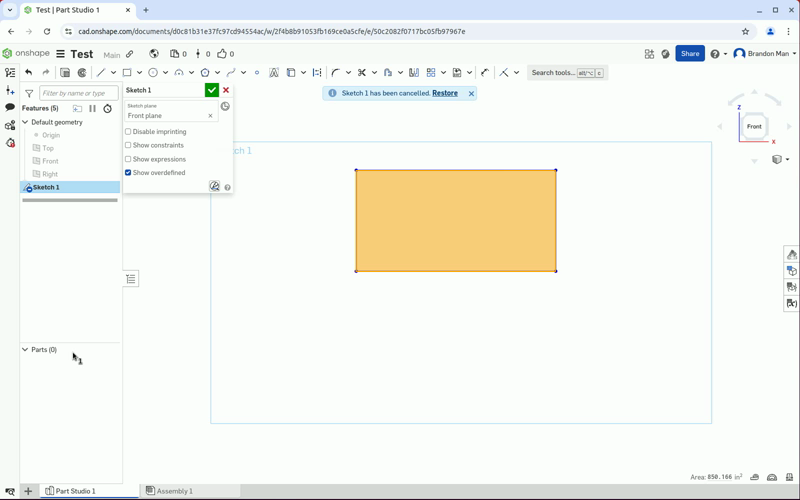
key(shift+y)
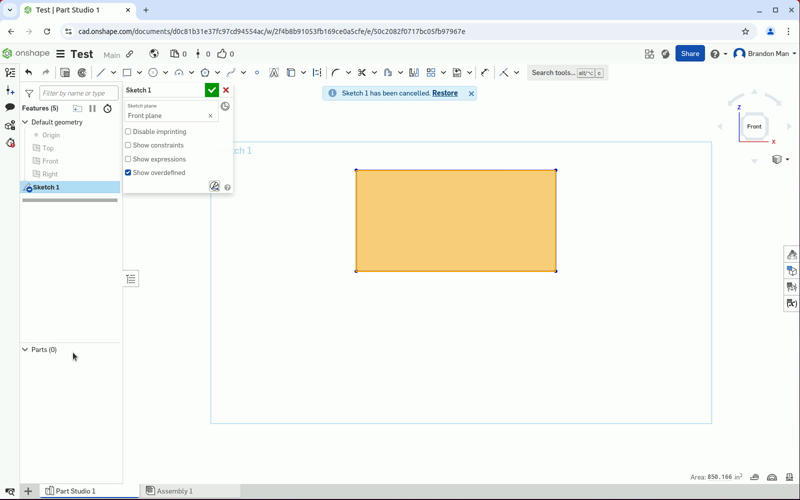
key(shift+e)
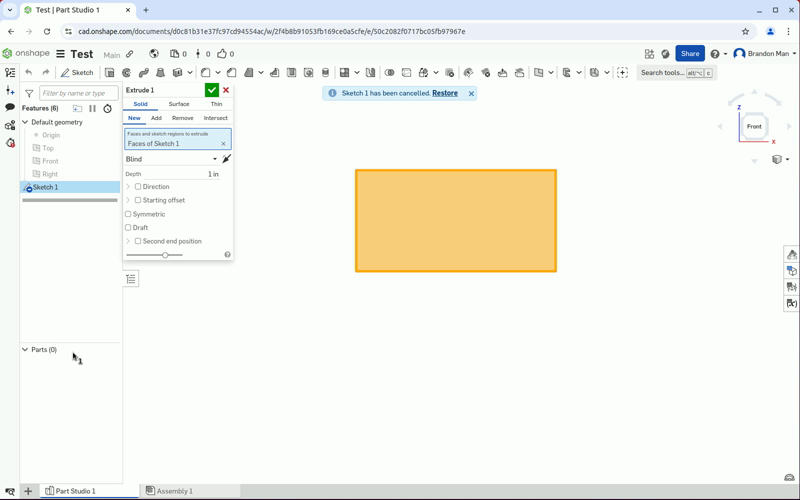
mouse_move(143, 106)
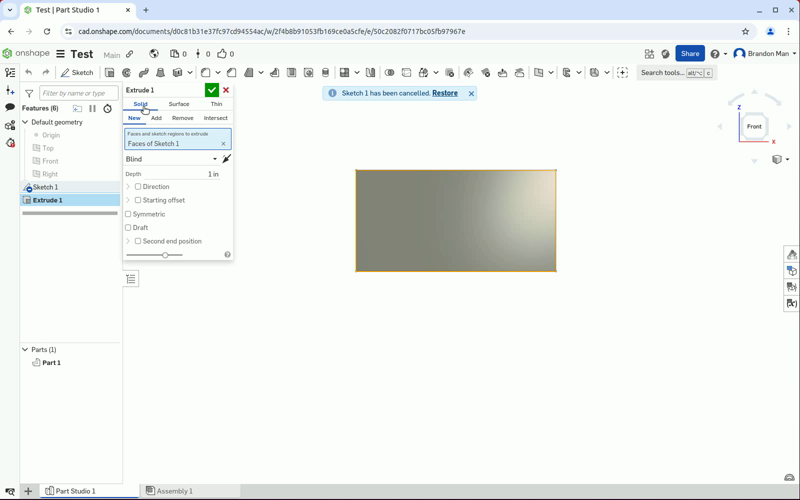
click(143, 106)
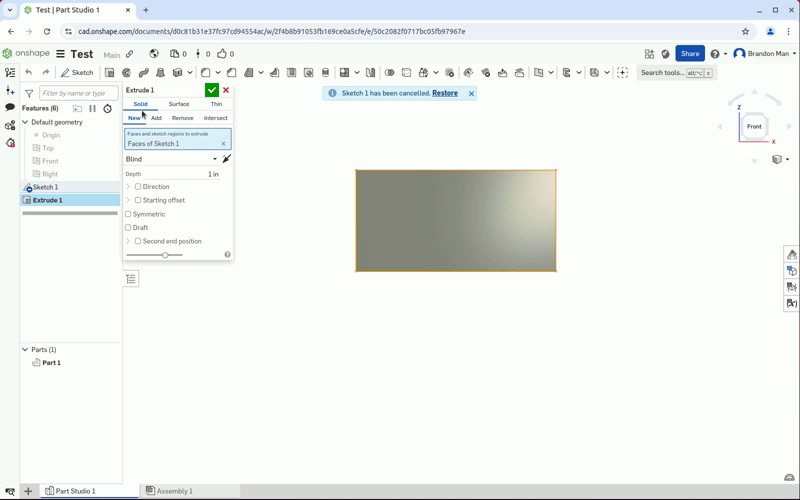
mouse_move(137, 120)
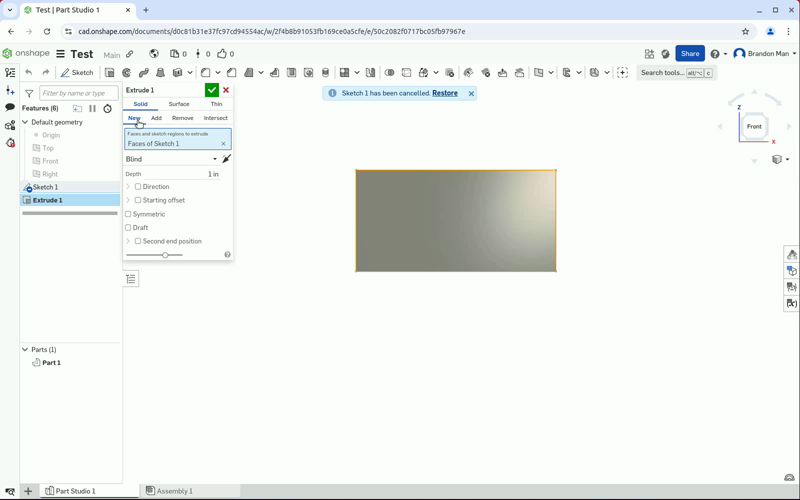
click(137, 120)
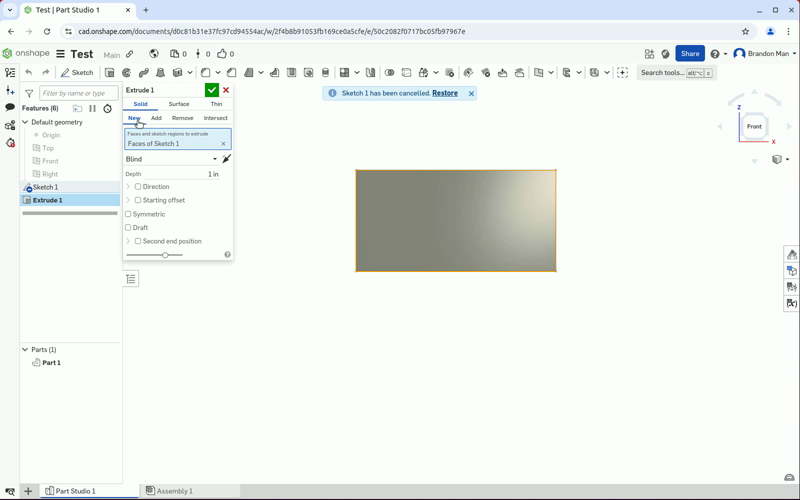
key(tab, 4)
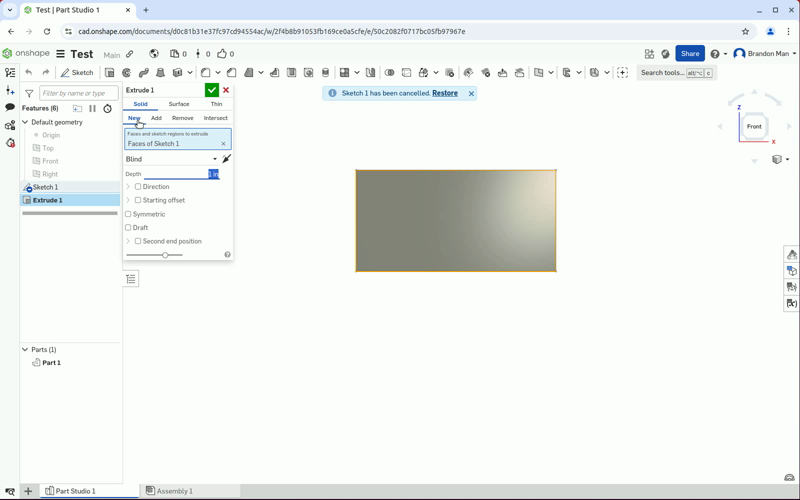
text(10.351)
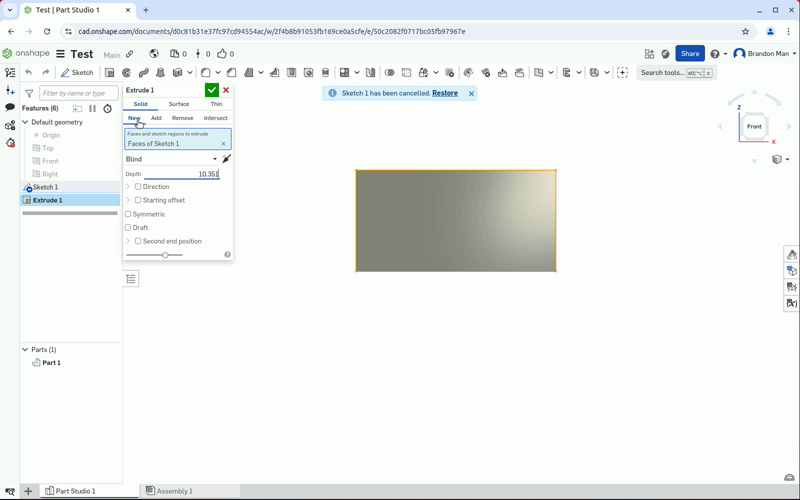
key(enter)
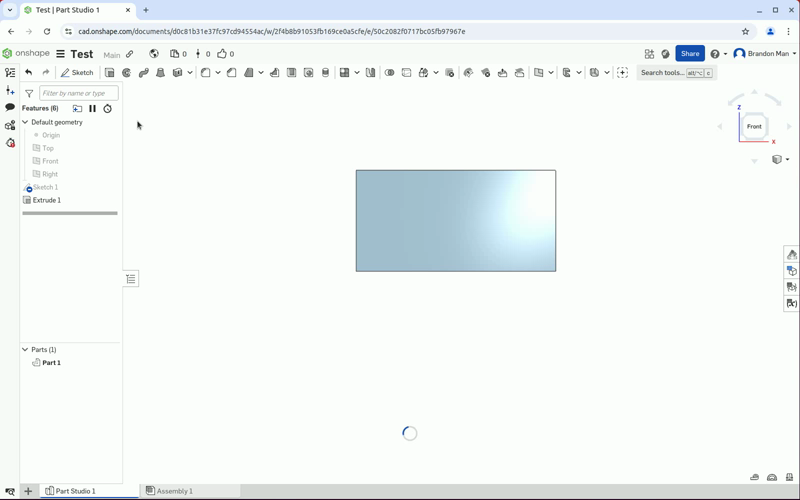
key(shift+h)
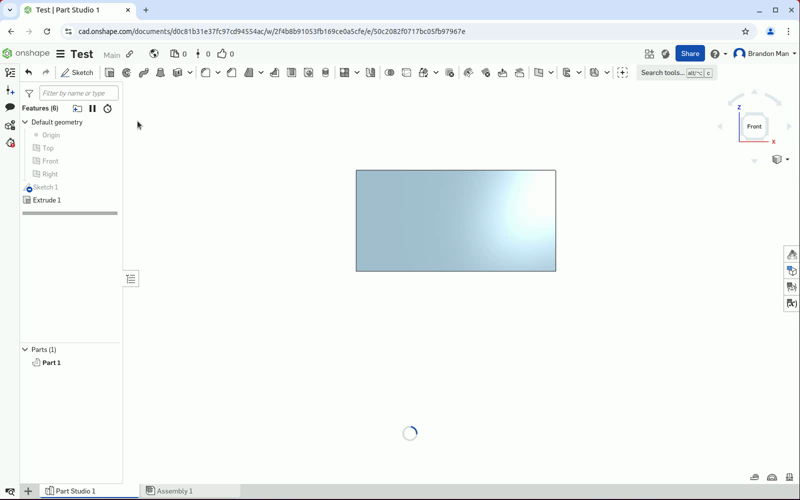
key(shift+h)
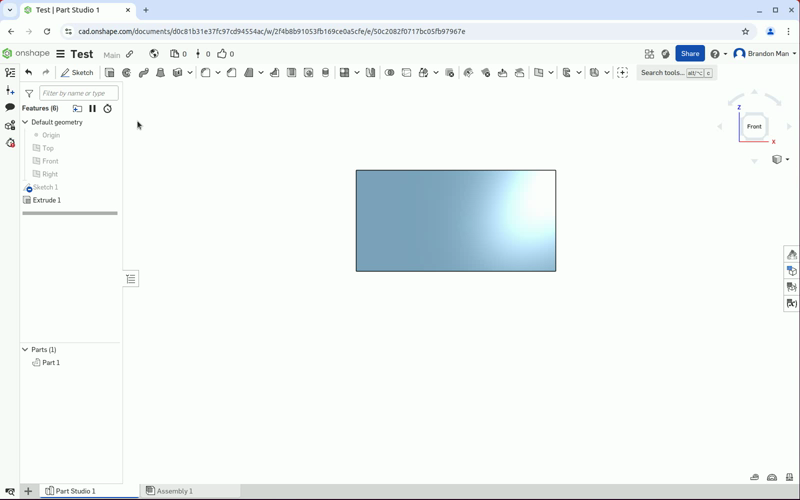
mouse_move(73, 189)
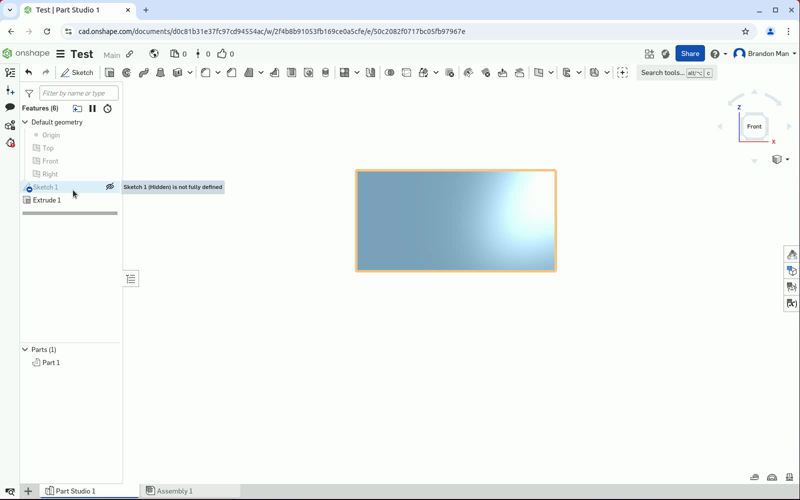
click(73, 189)
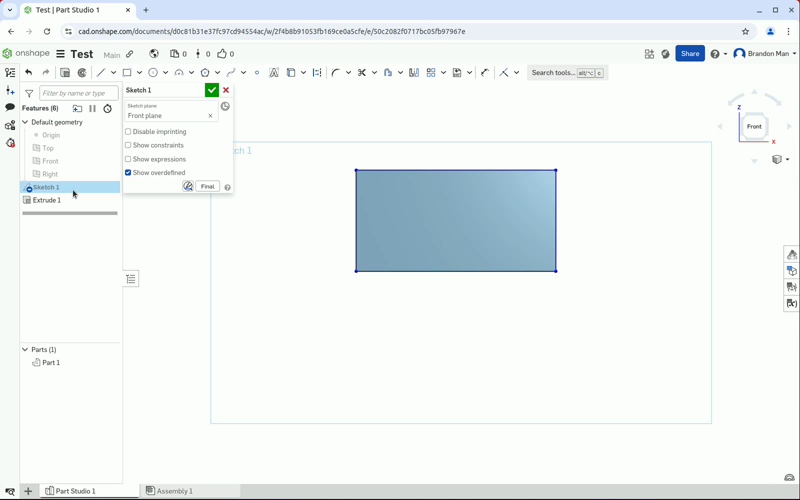
mouse_move(229, 92)
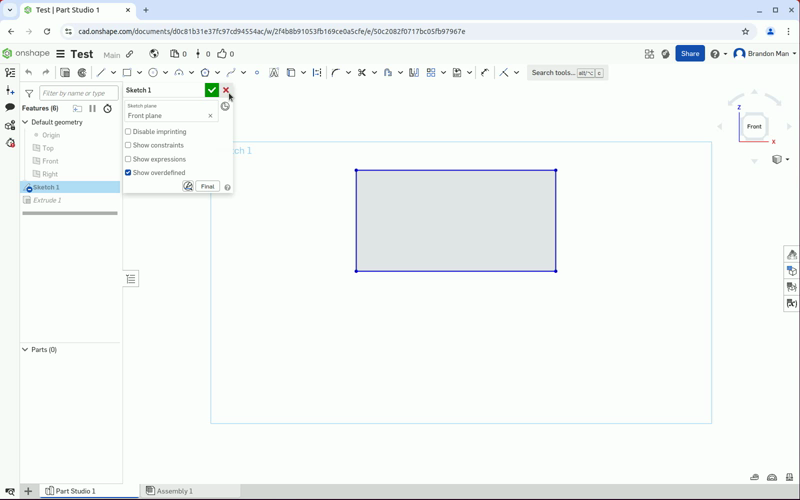
click(229, 92)
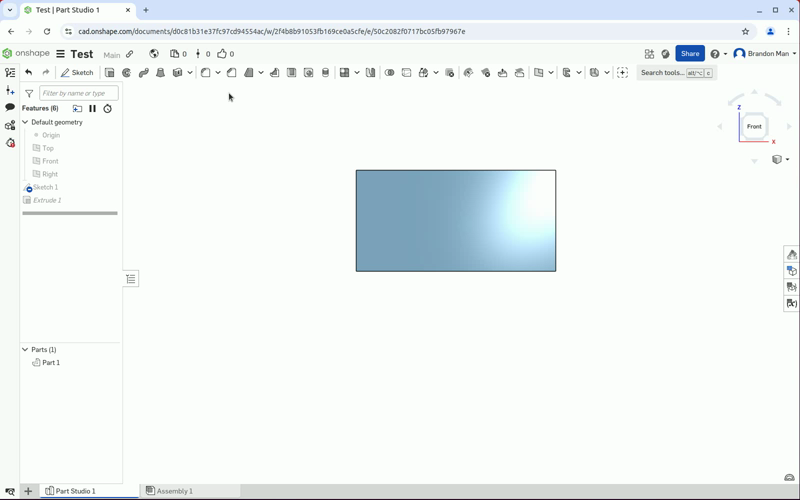
mouse_move(541, 75)
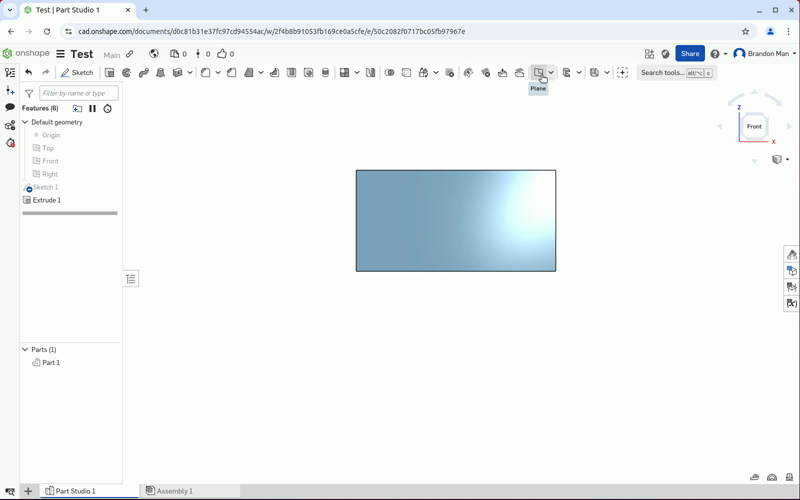
click(541, 75)
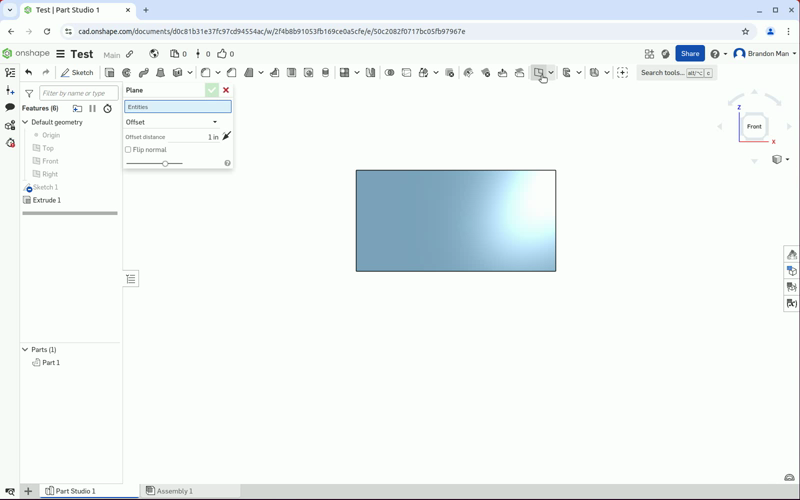
mouse_move(73, 163)
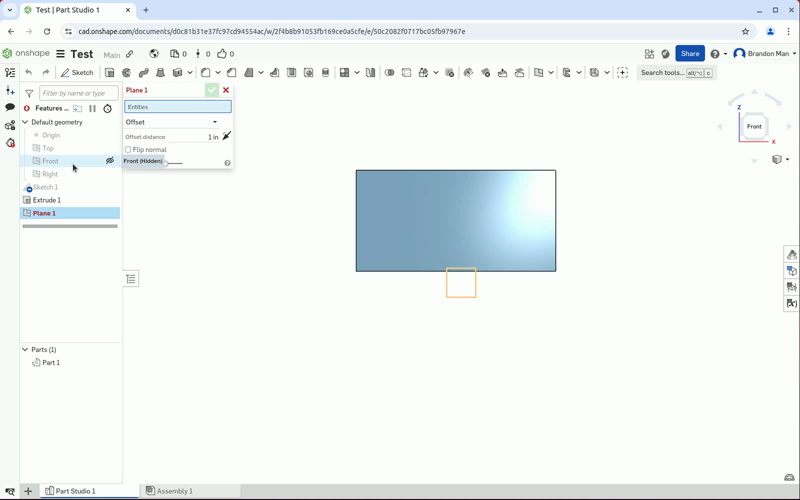
click(73, 163)
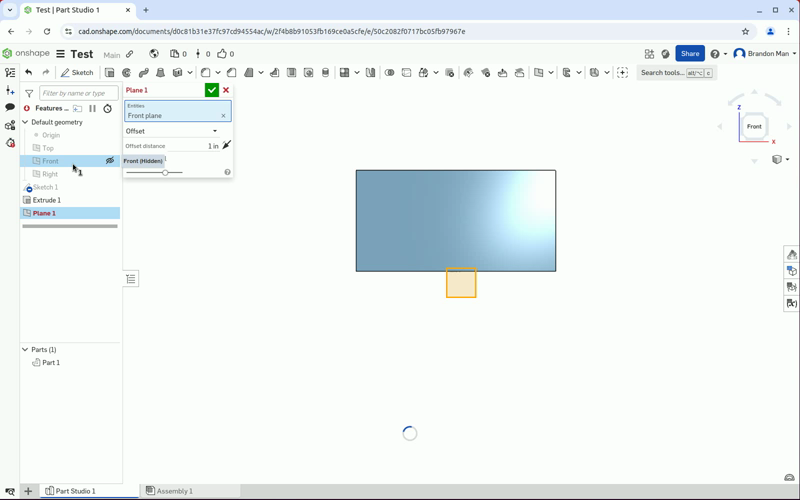
key(tab, 2)
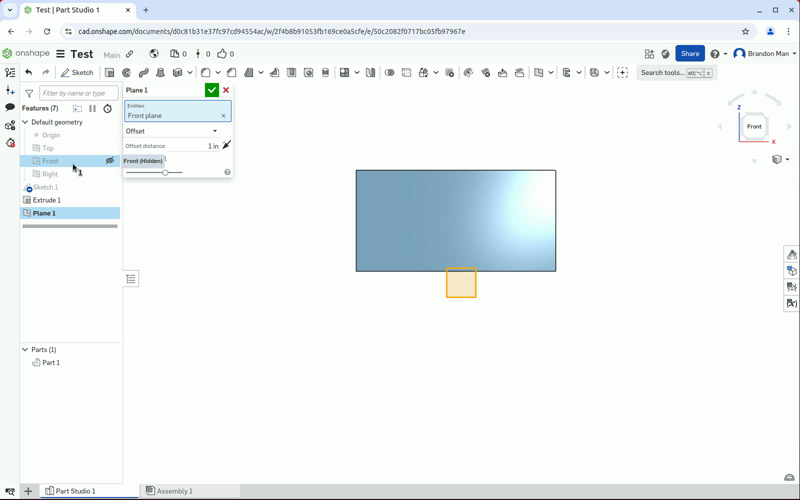
text(10.352)
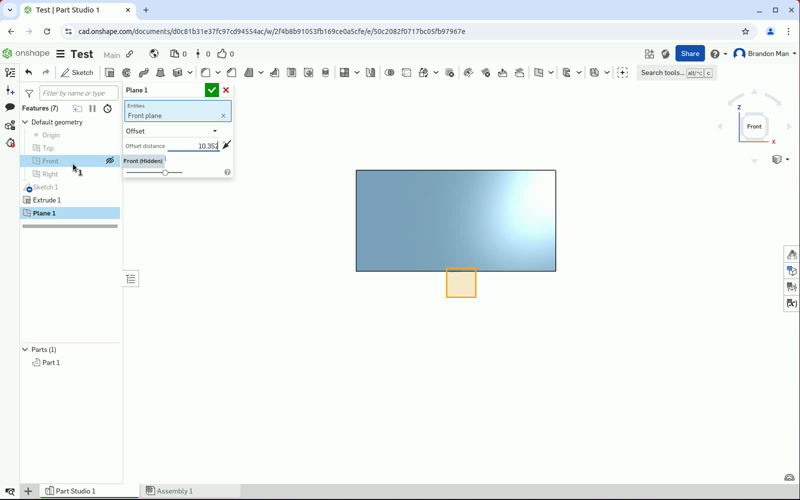
key(enter, 2)
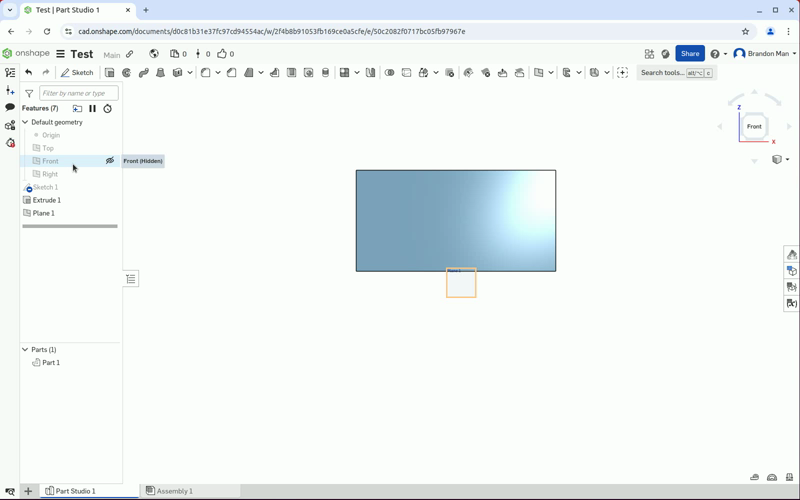
key(shift+s)
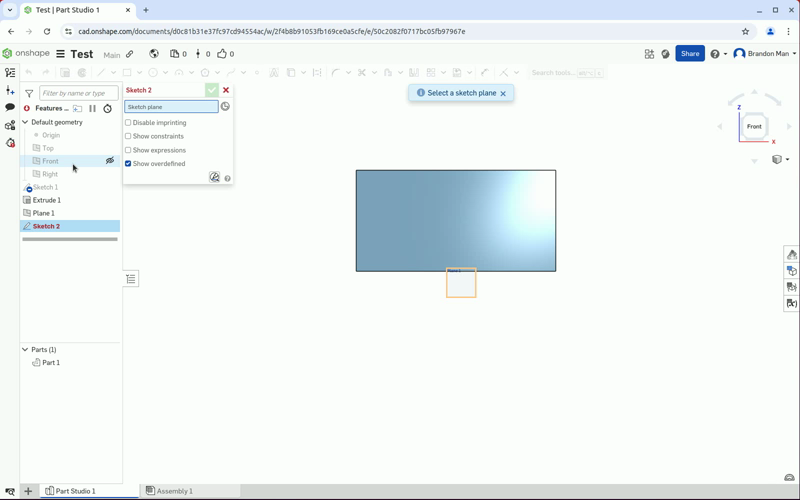
mouse_move(73, 215)
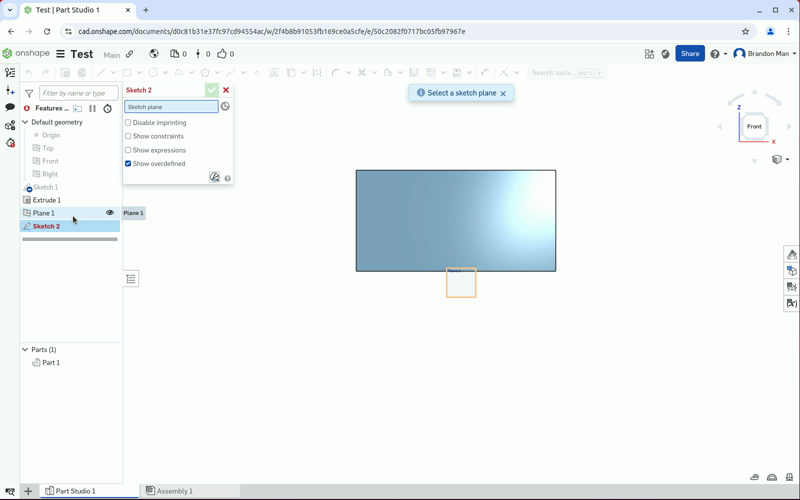
click(73, 215)
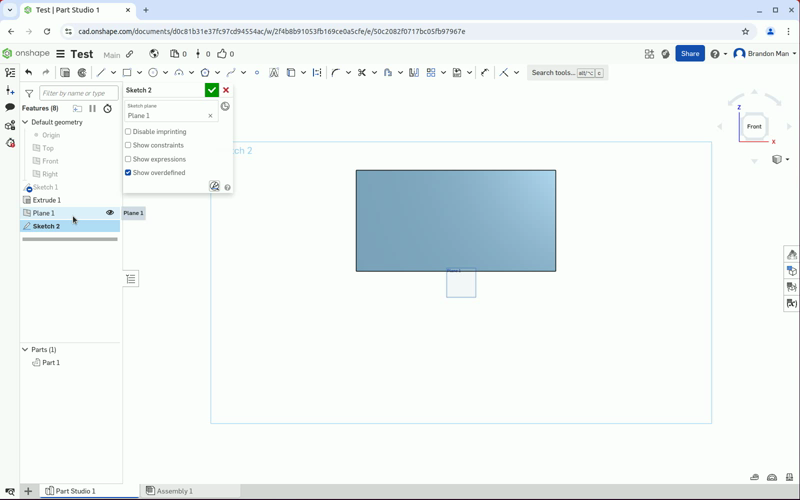
mouse_move(73, 352)
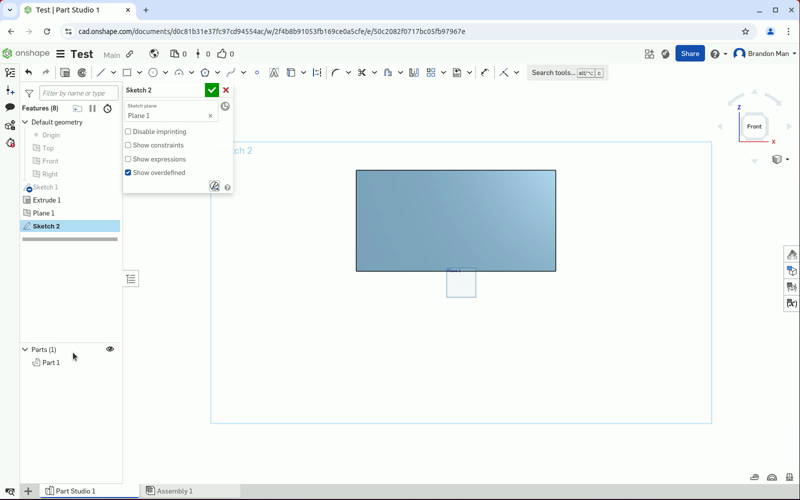
key(y)
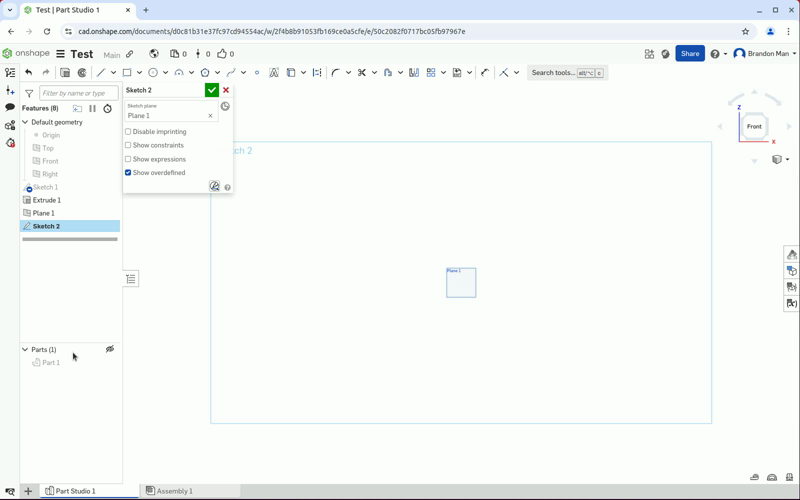
key(l)
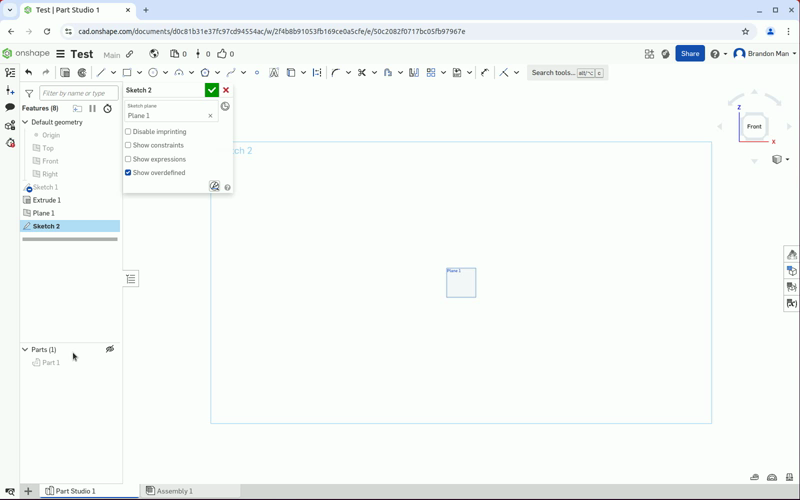
key_down(shift)
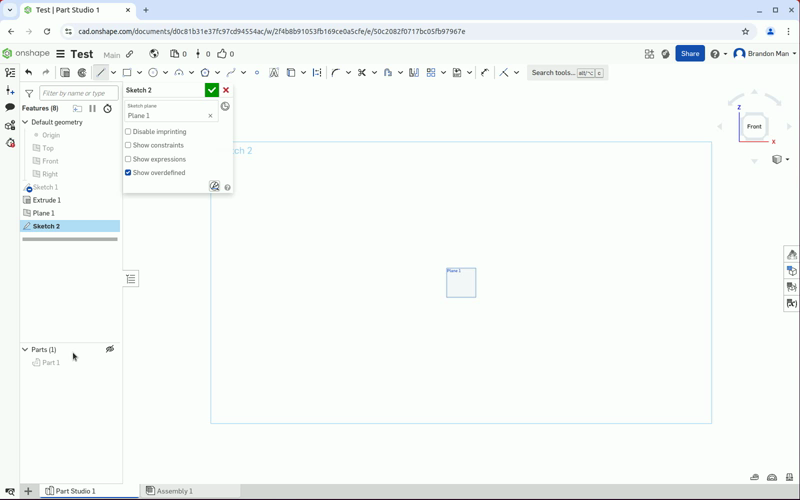
mouse_move(406, 195)
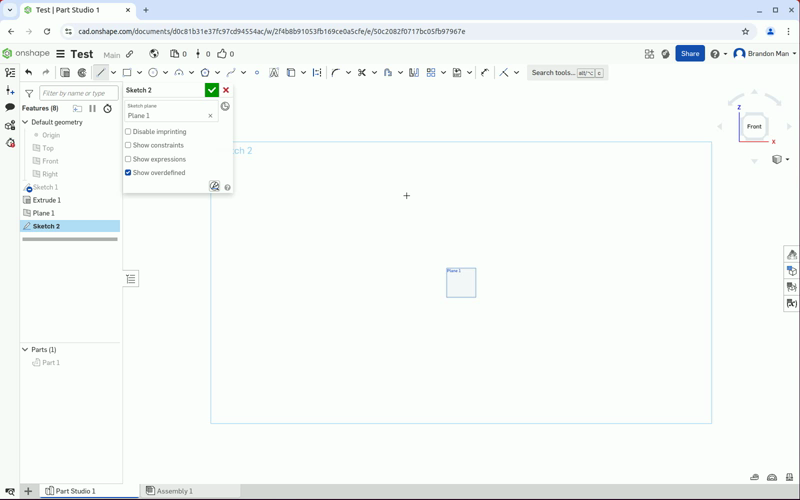
click(406, 195)
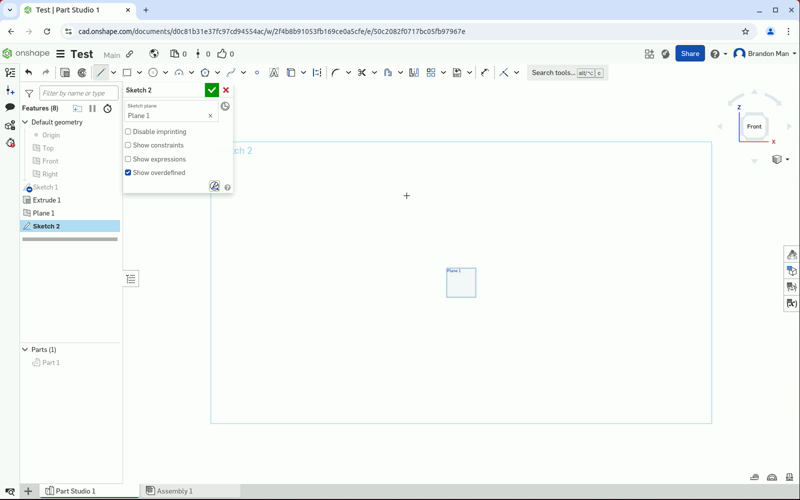
key_up(shift)
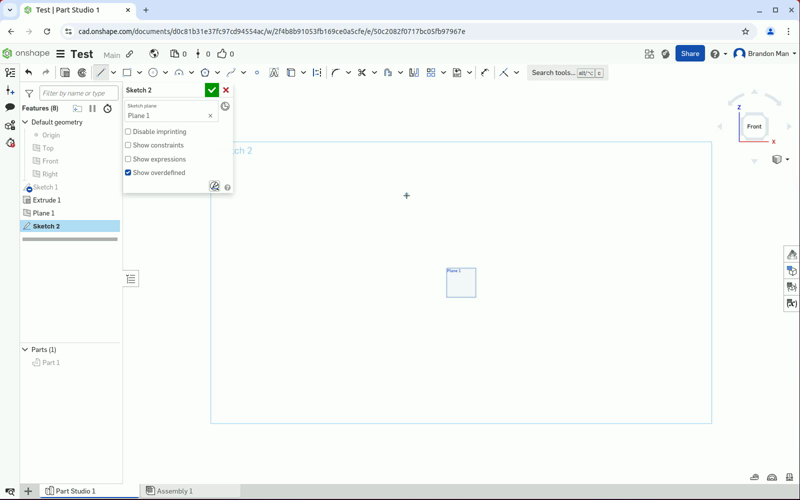
key_down(shift)
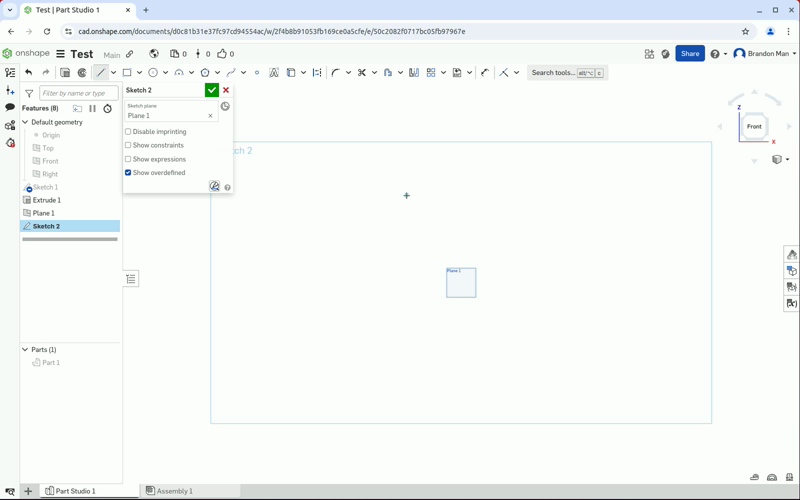
mouse_move(507, 195)
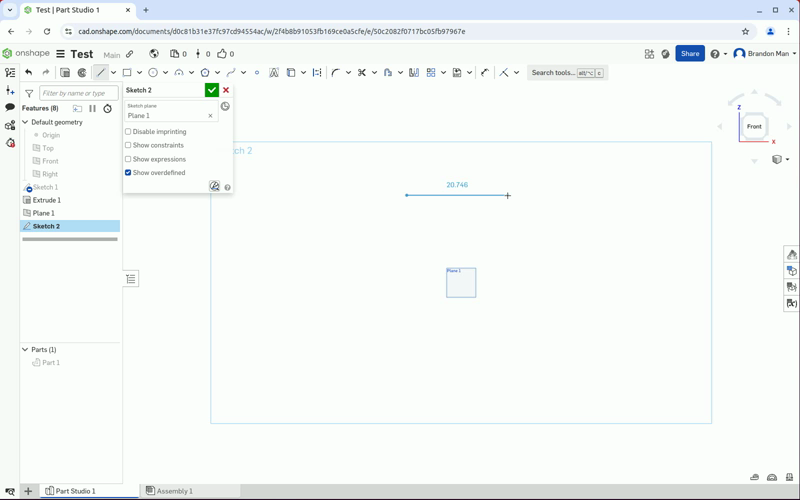
click(507, 195)
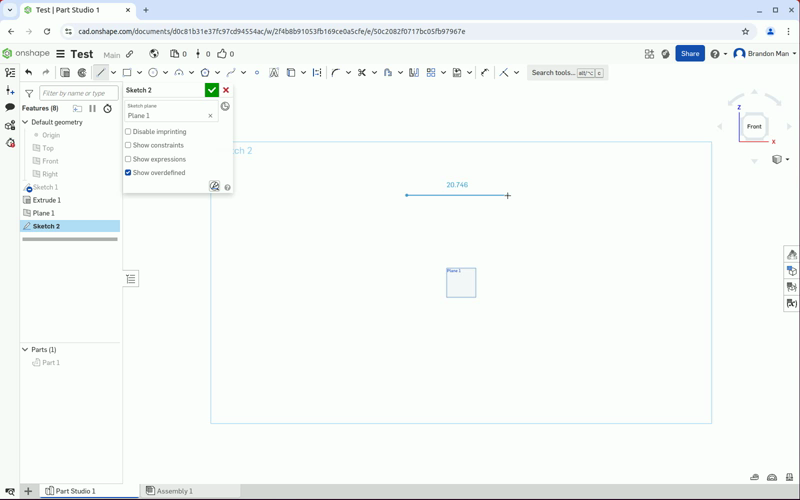
key_up(shift)
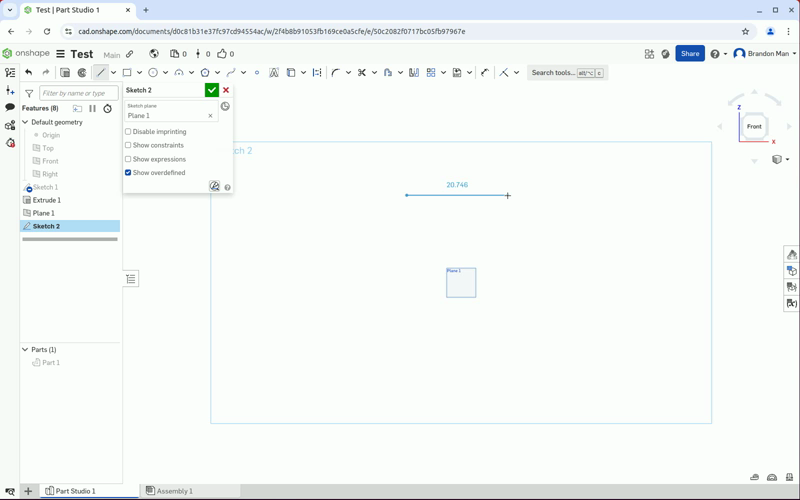
key_down(shift)
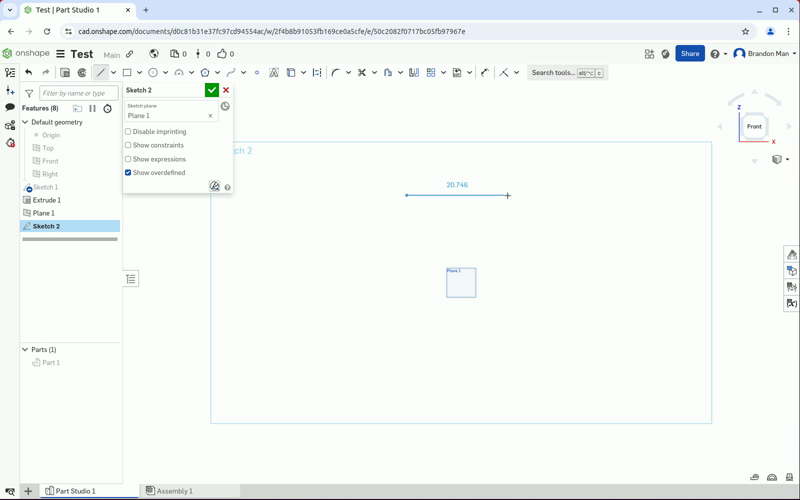
mouse_move(537, 195)
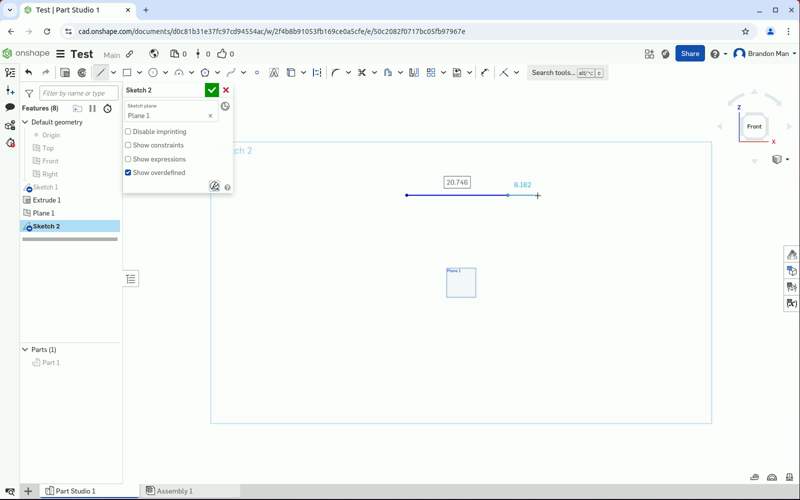
mouse_move(507, 169)
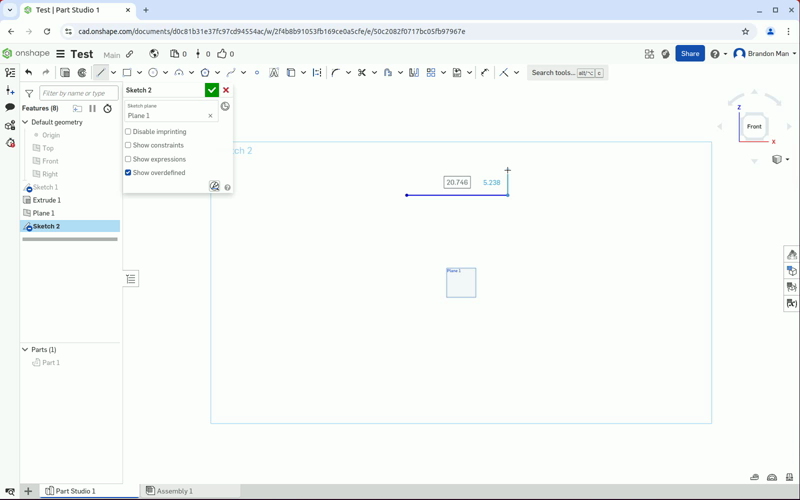
click(507, 169)
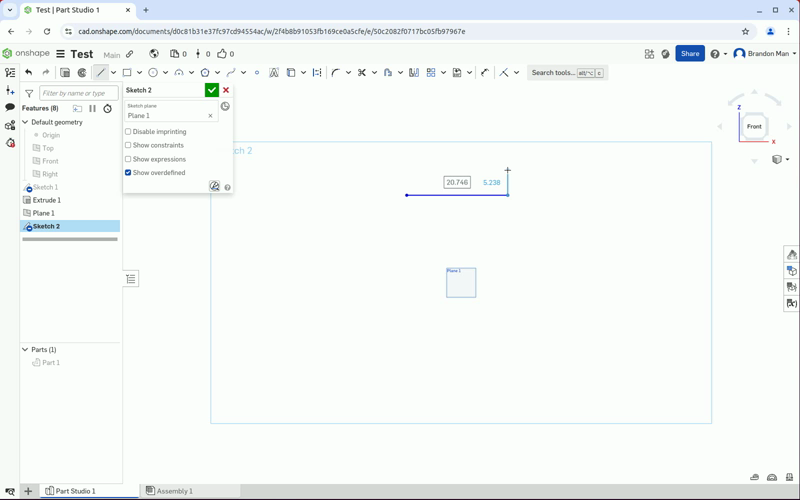
key_up(shift)
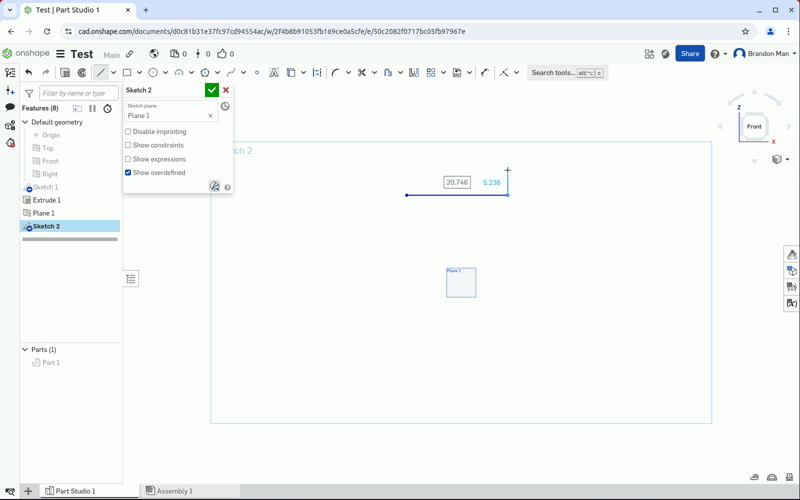
key_down(shift)
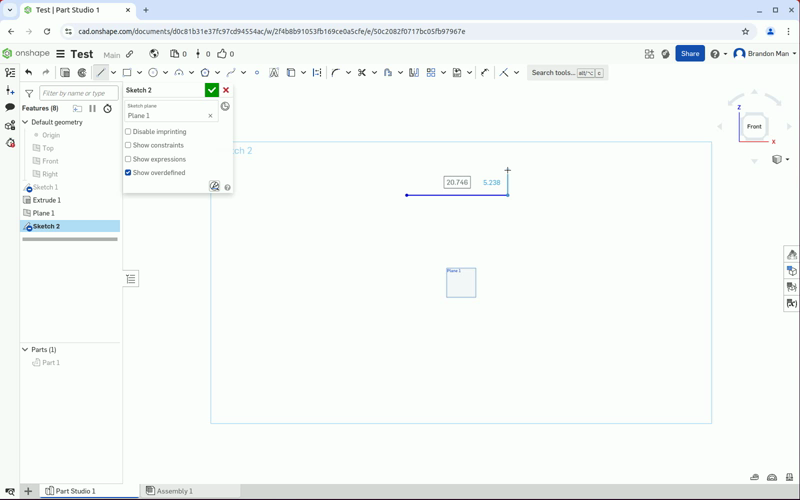
mouse_move(406, 169)
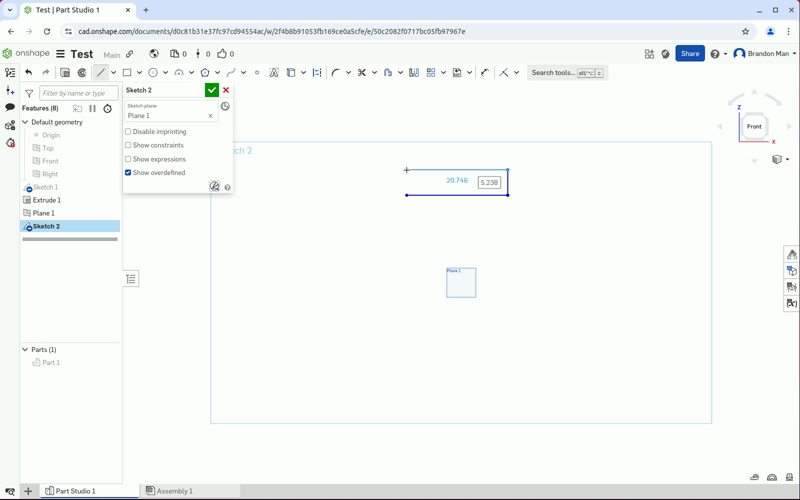
click(406, 169)
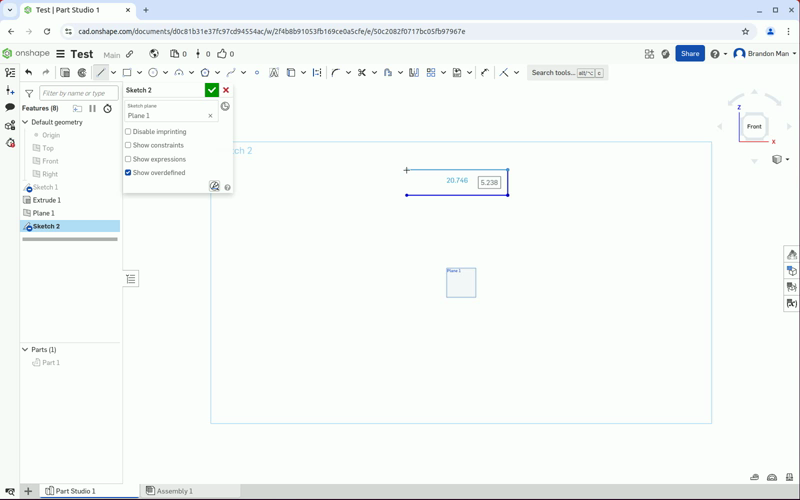
key_up(shift)
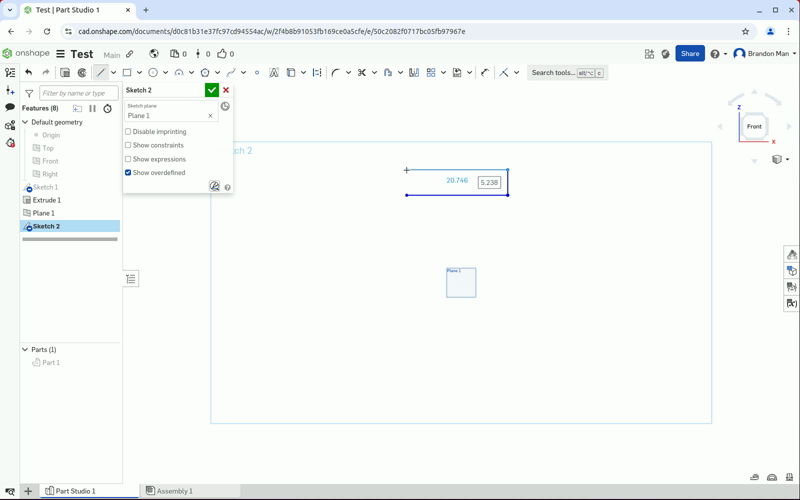
mouse_move(436, 169)
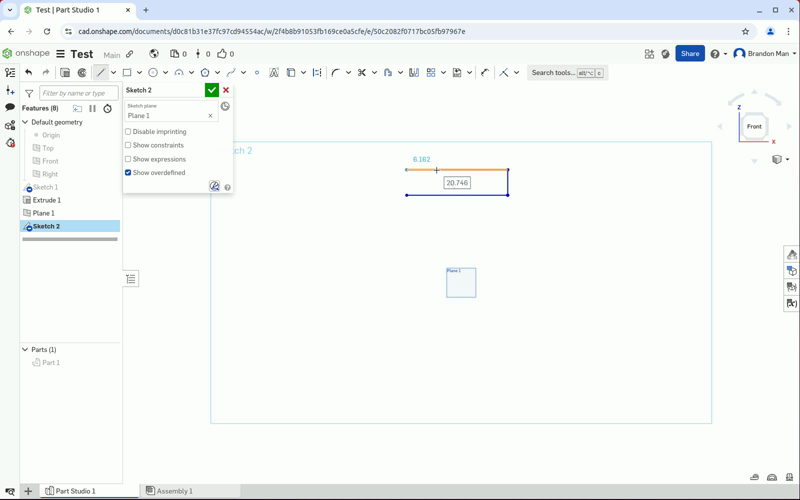
key_down(shift)
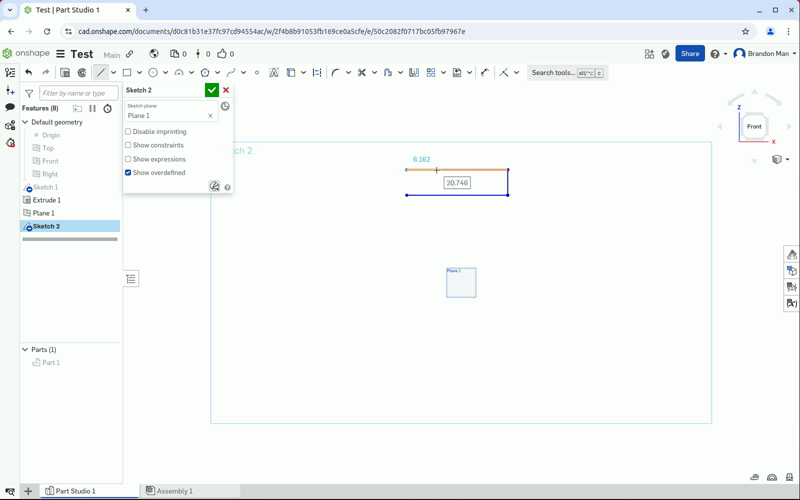
mouse_move(406, 195)
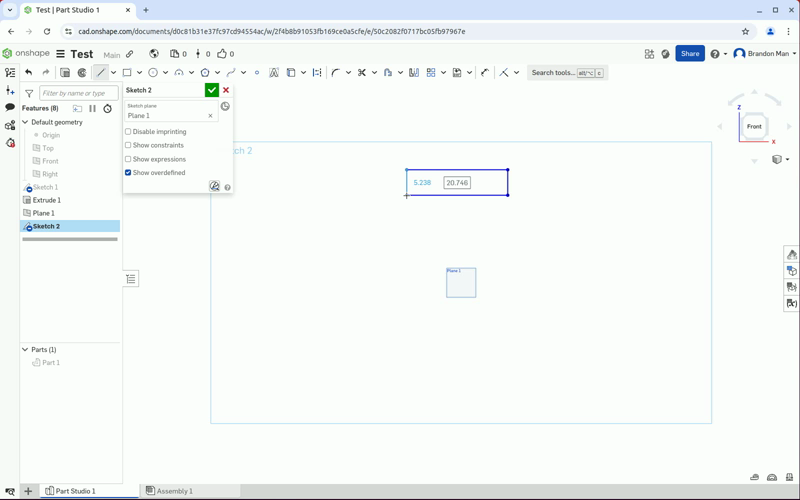
key_up(shift)
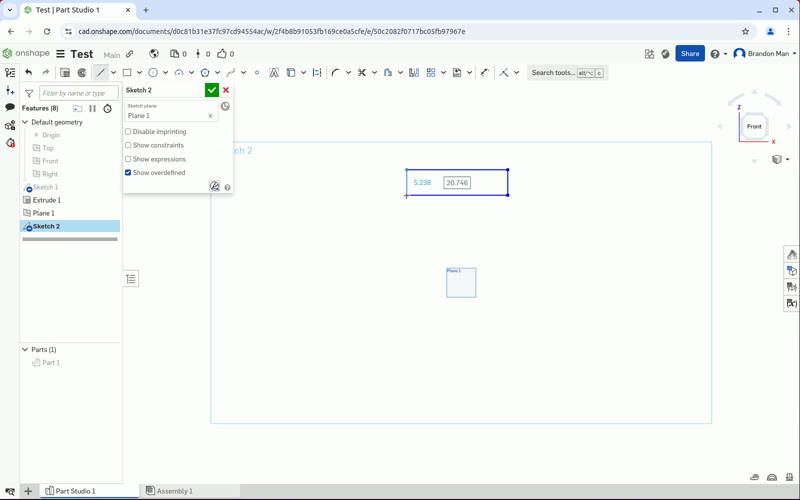
click(406, 195)
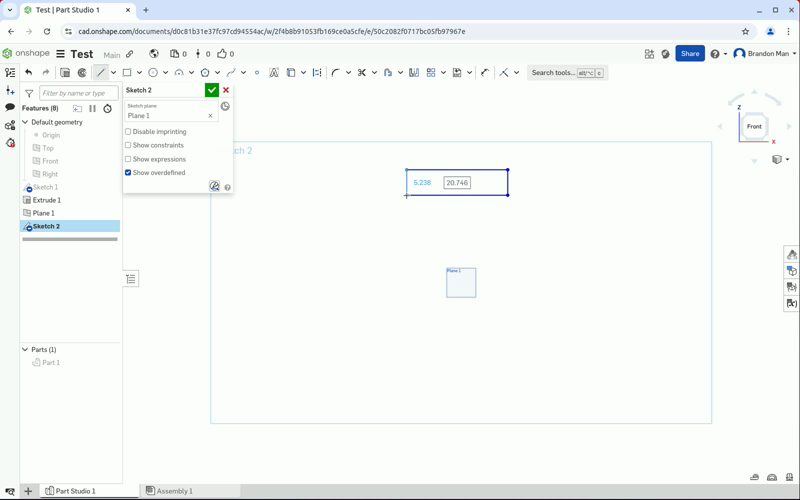
key(esc)
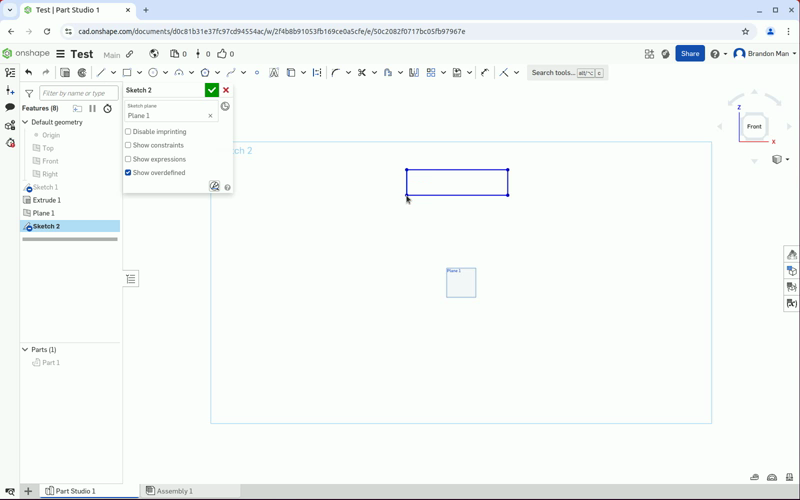
mouse_move(446, 188)
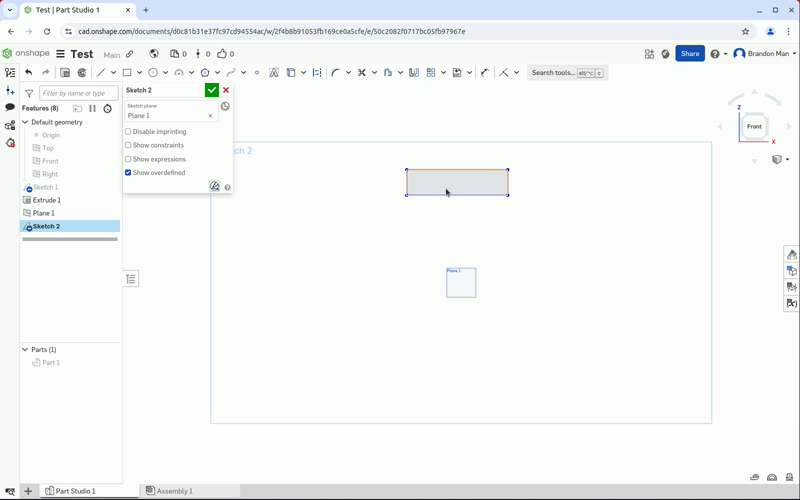
click(446, 188)
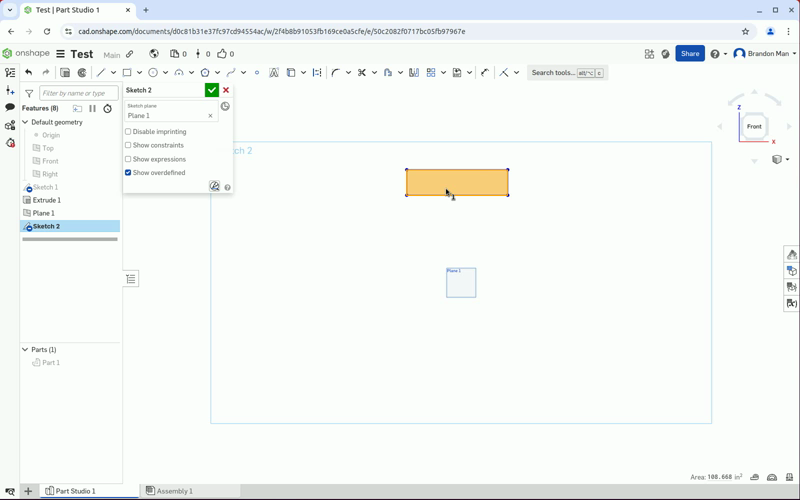
mouse_move(73, 352)
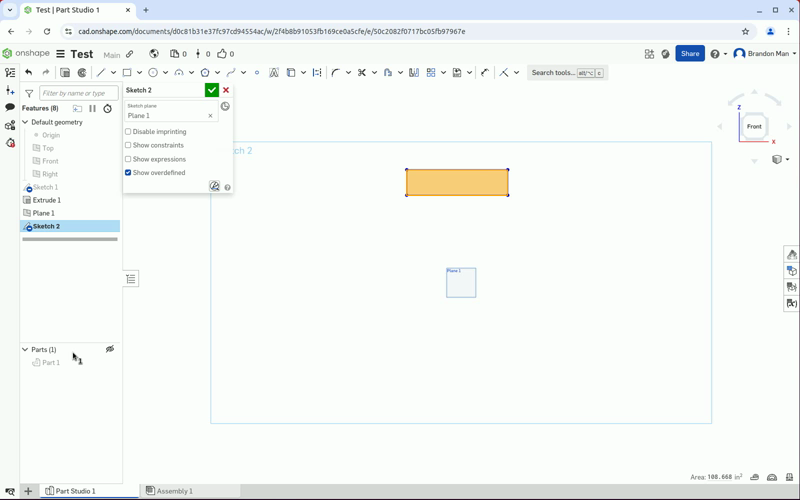
key(shift+y)
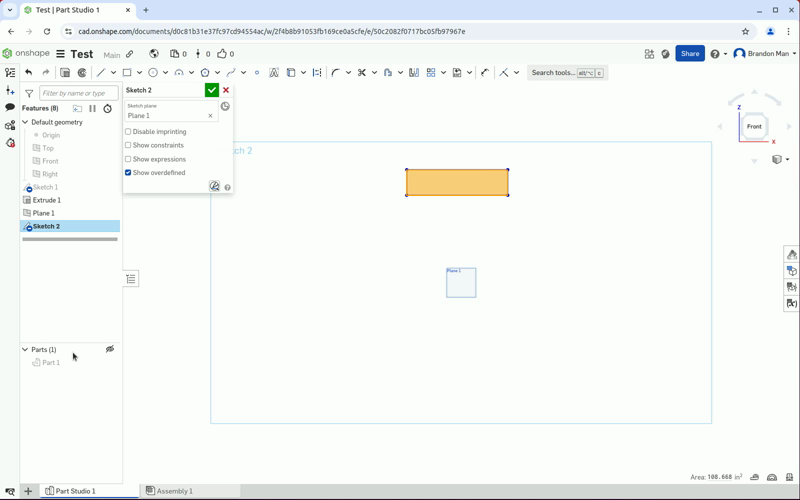
key(shift+e)
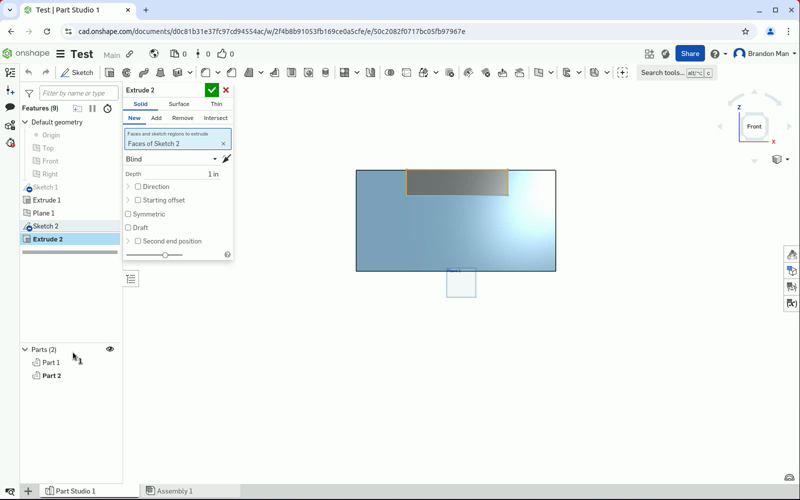
mouse_move(143, 106)
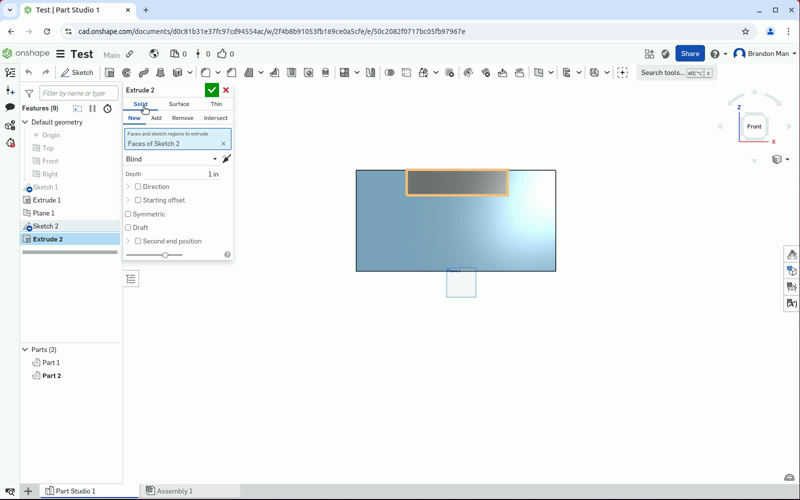
click(143, 106)
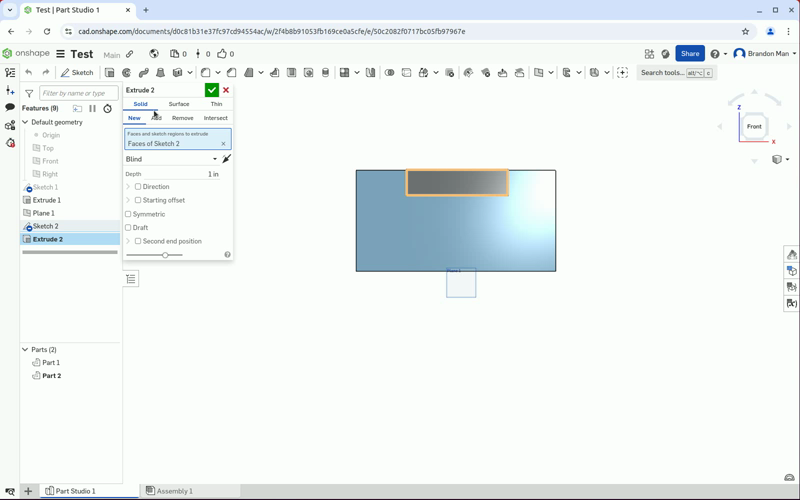
mouse_move(186, 120)
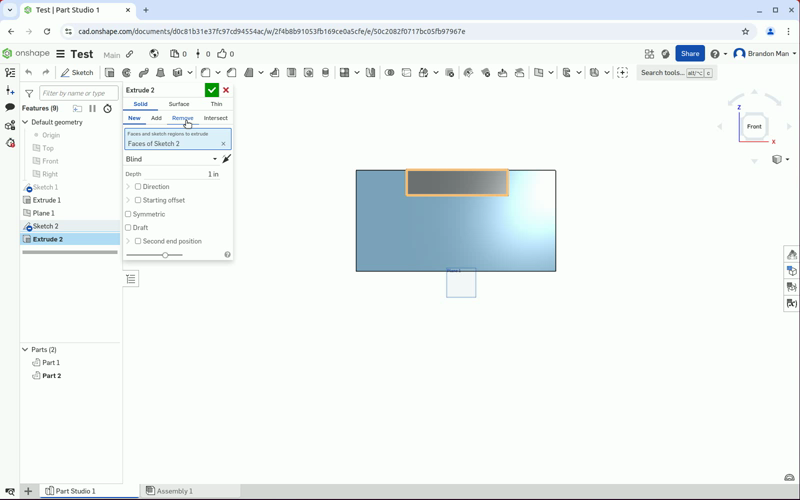
click(186, 120)
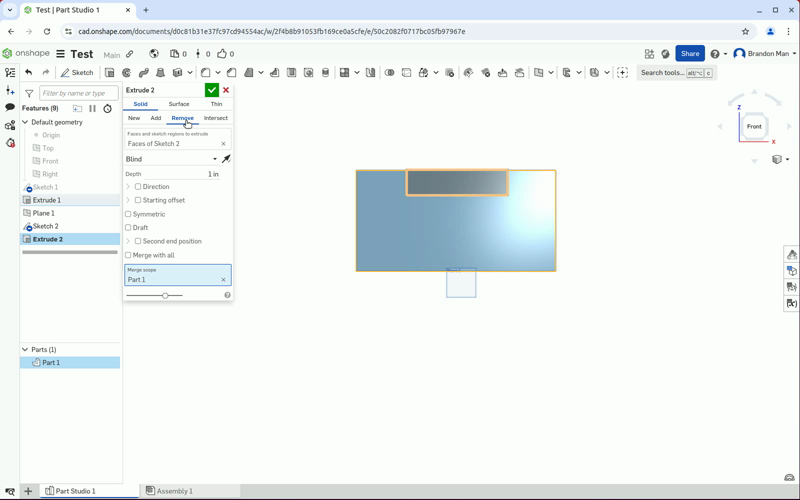
key(tab, 4)
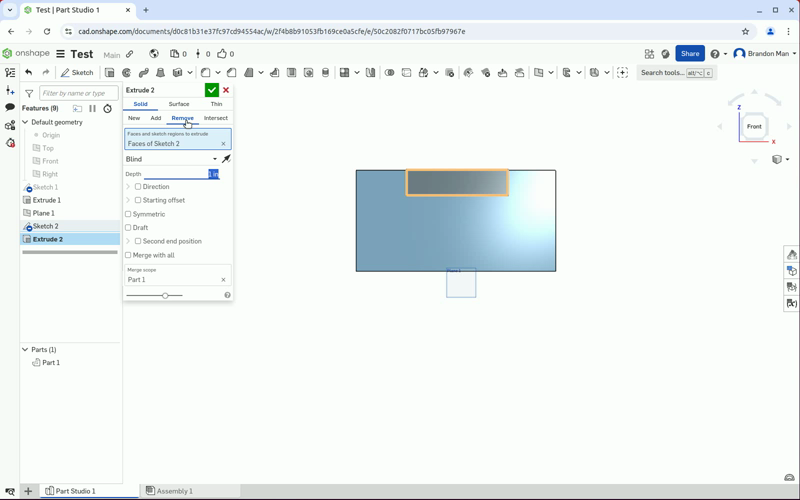
text(10.351)
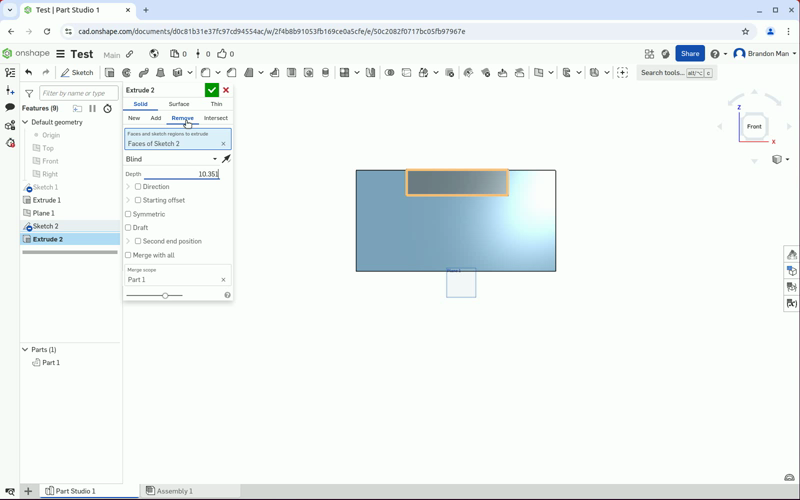
key(tab, 6)
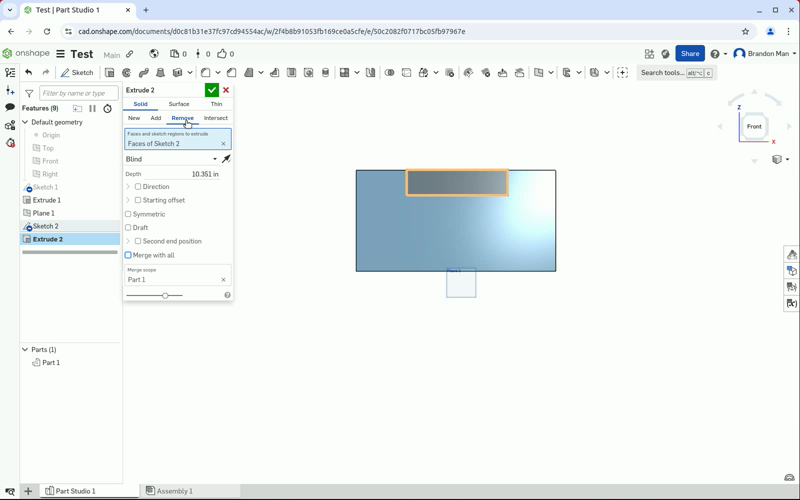
key(space)
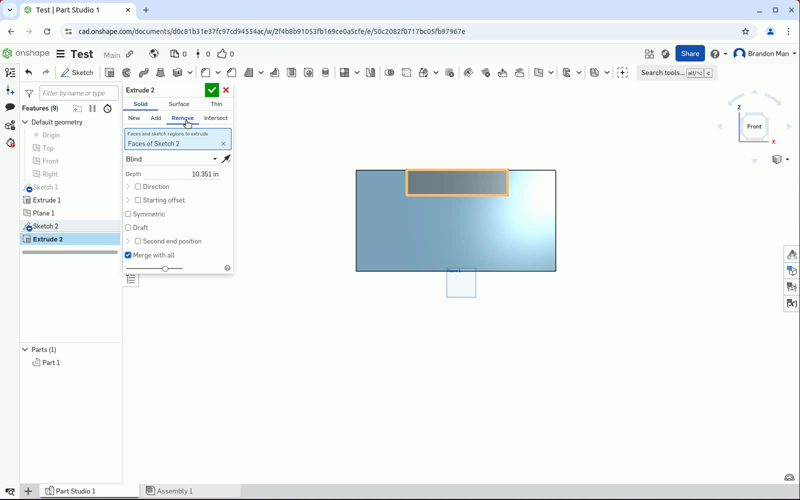
key(enter)
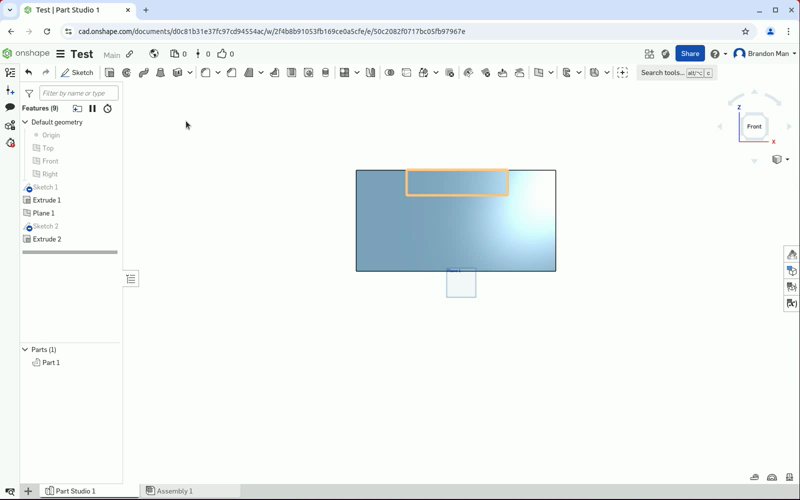
key(shift+h)
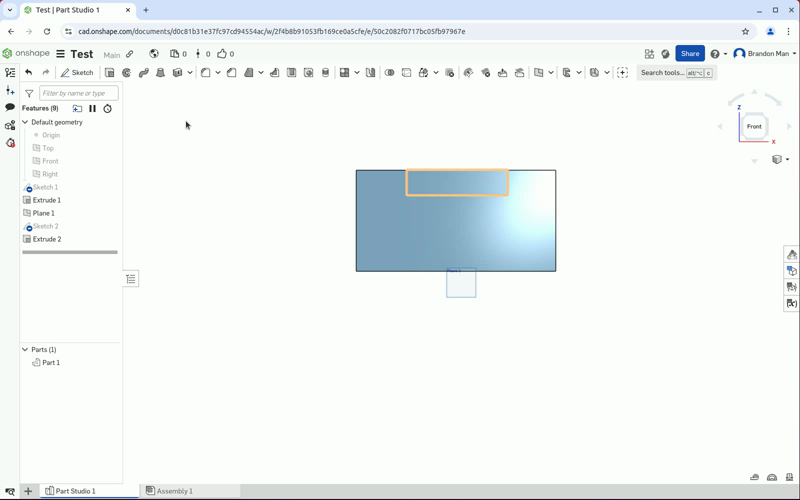
key(shift+h)
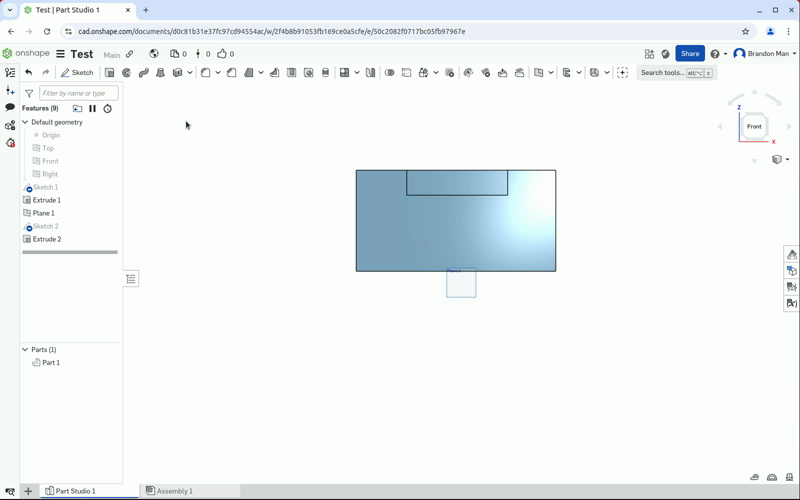
mouse_move(73, 189)
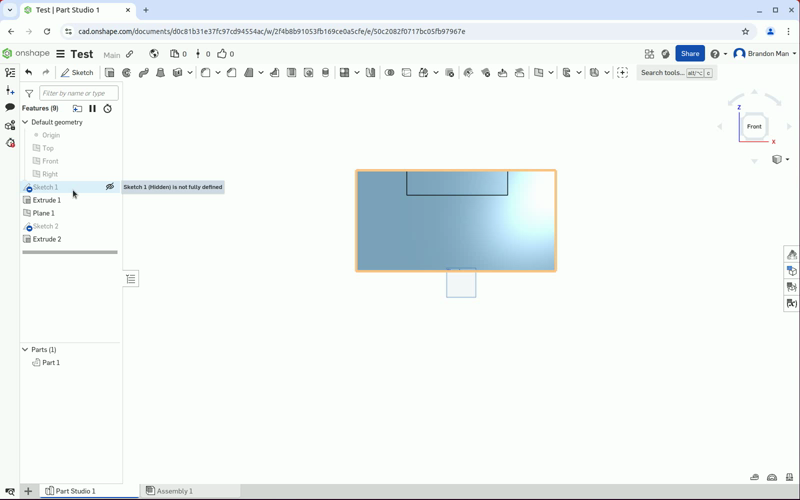
click(73, 189)
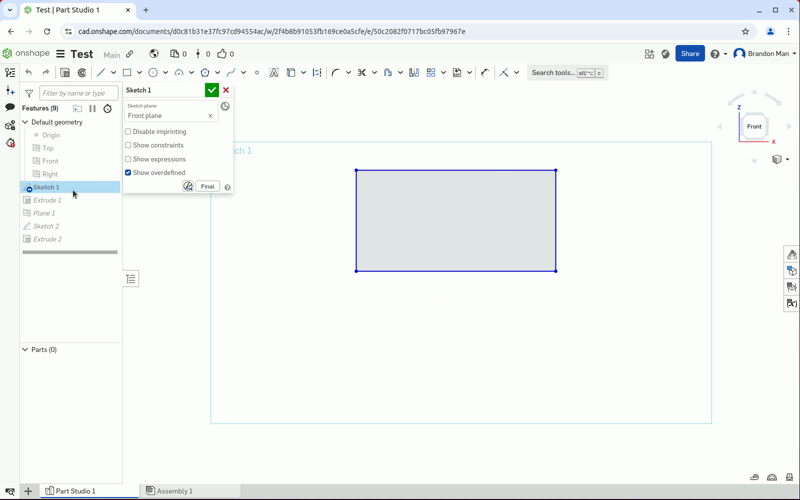
mouse_move(229, 92)
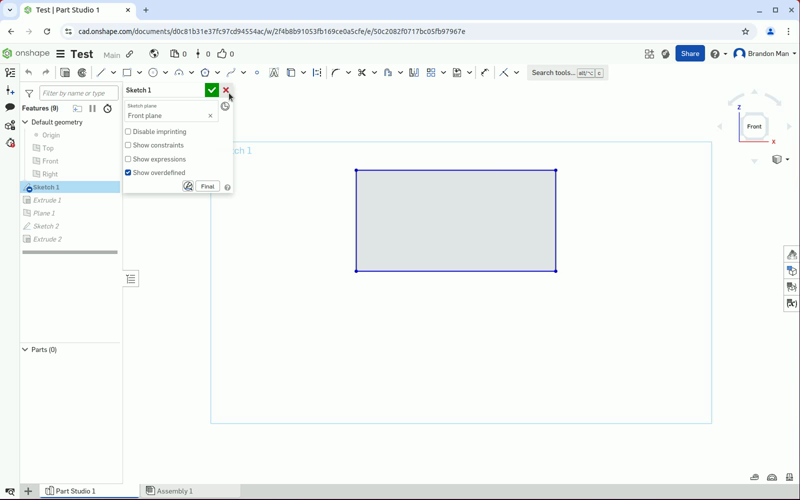
click(229, 92)
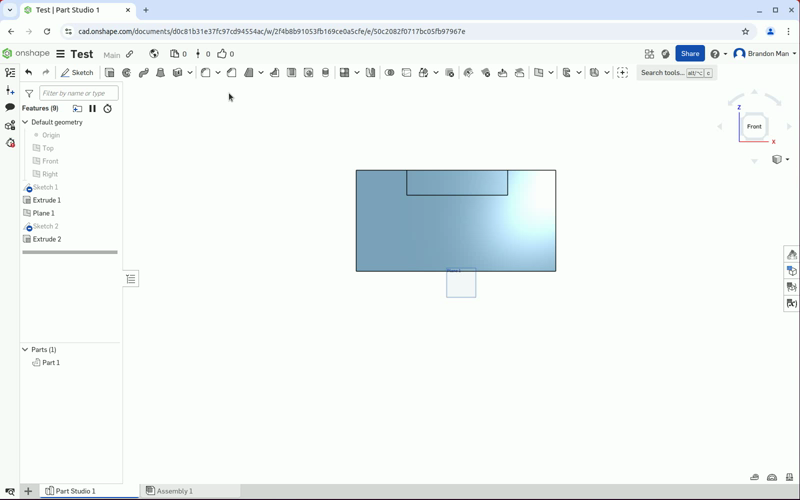
mouse_move(73, 352)
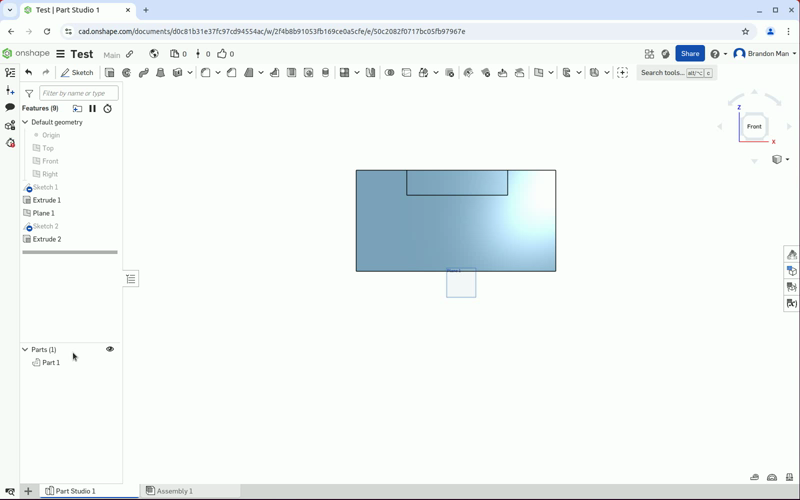
key(y)
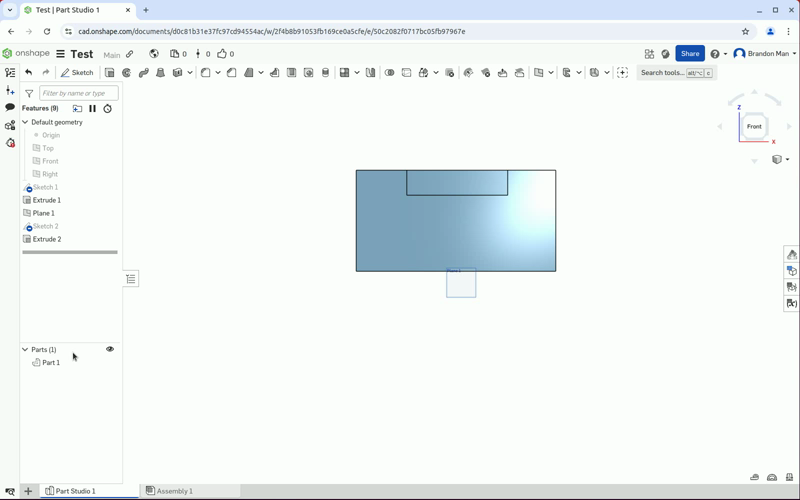
key(shift+p)
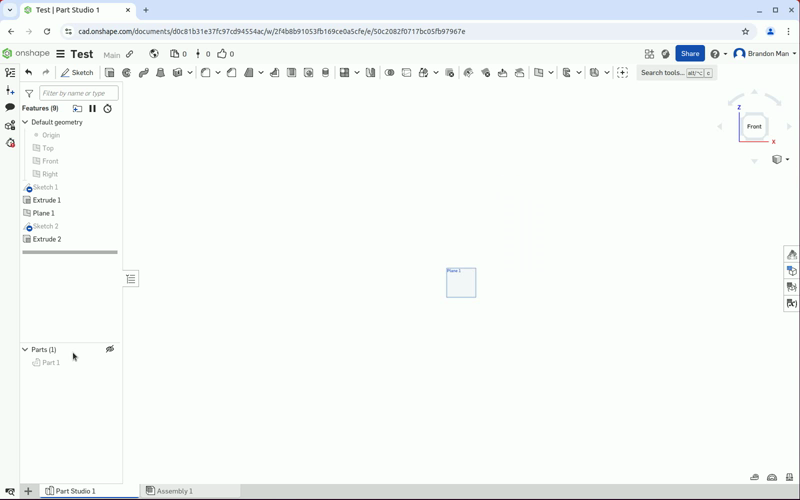
key(space)
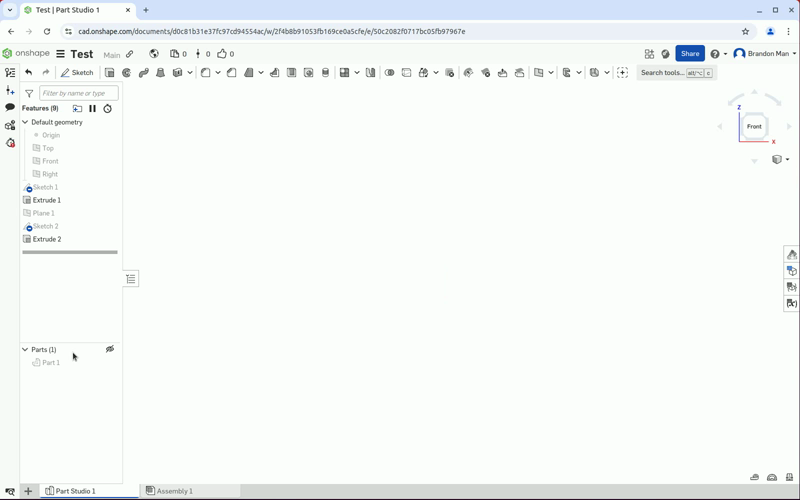
key_down(shift)
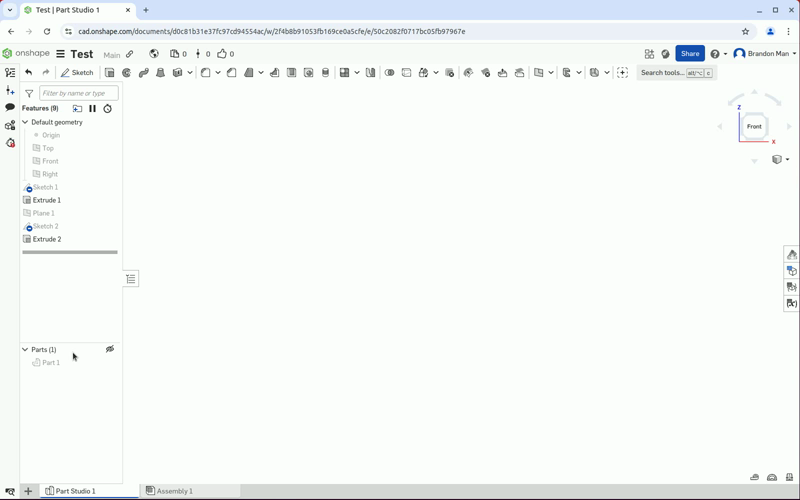
key(left)
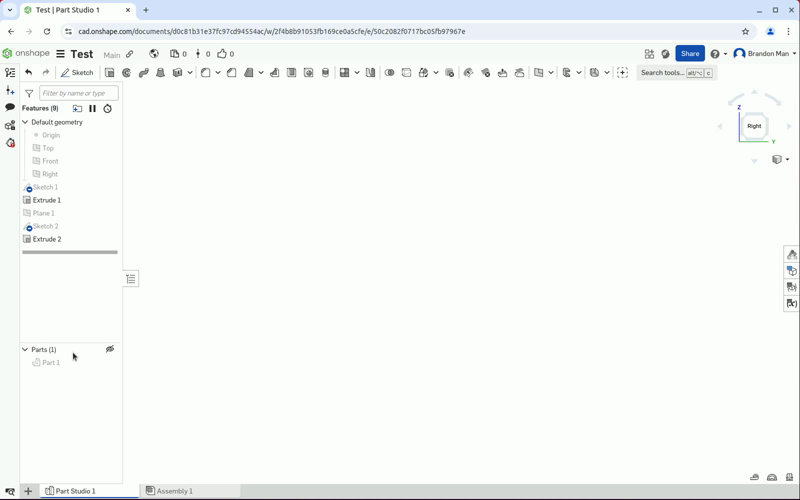
key_up(shift)
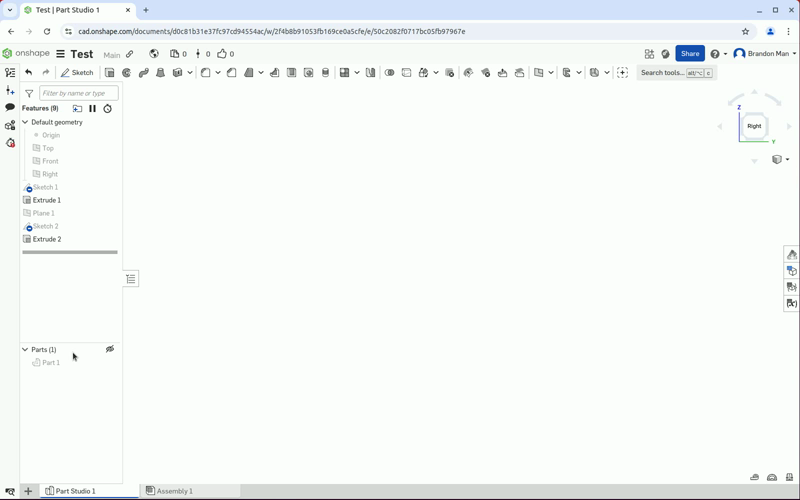
mouse_move(73, 352)
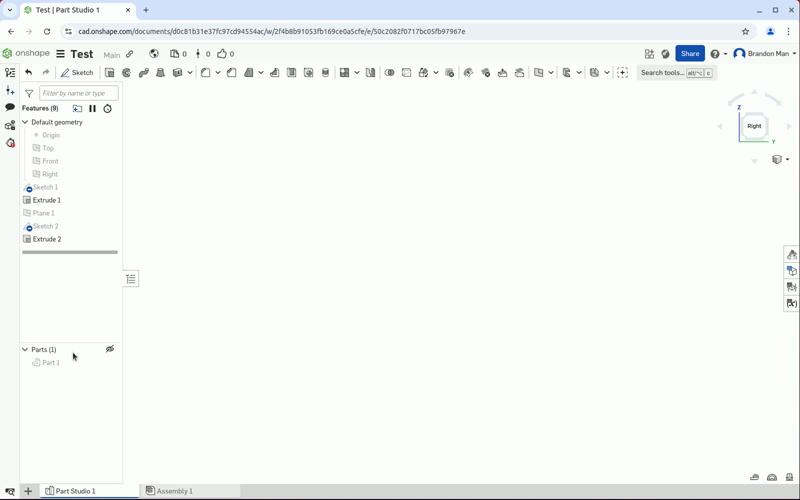
key(shift+y)
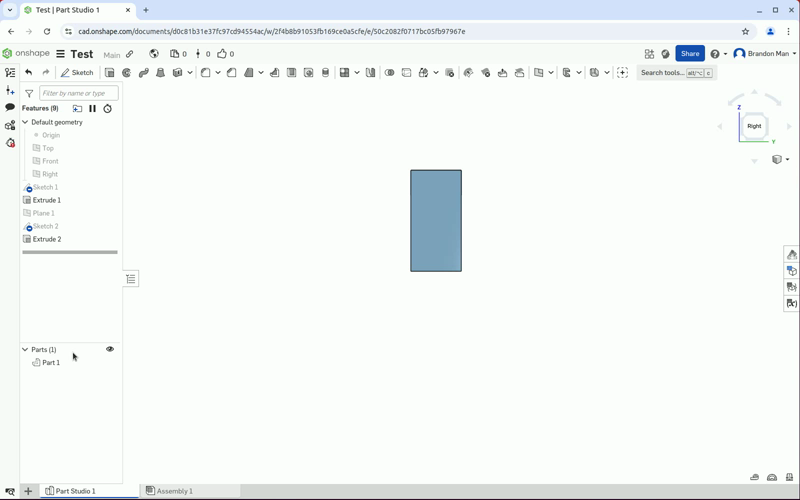
mouse_move(541, 75)
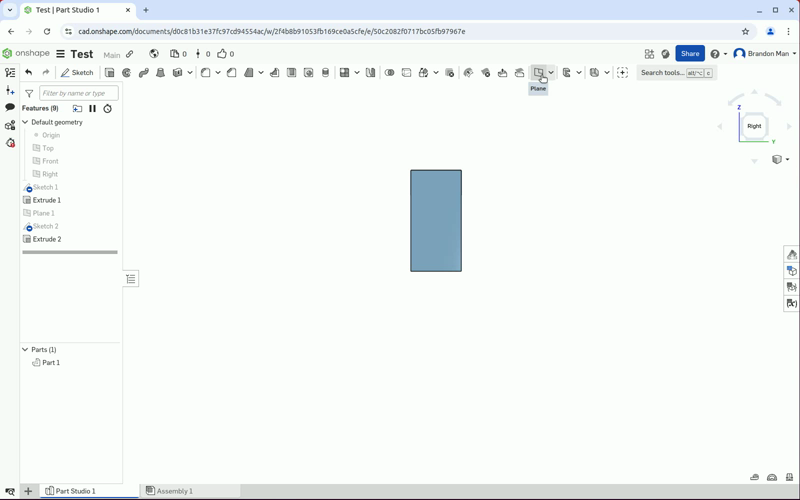
click(541, 75)
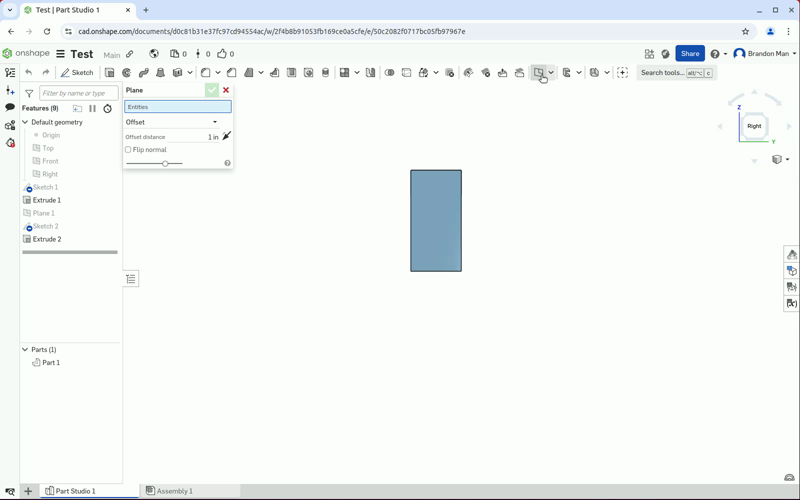
mouse_move(73, 176)
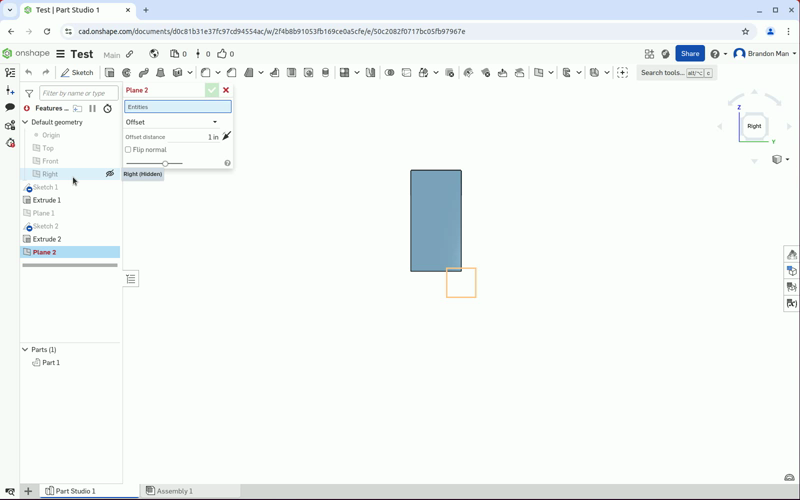
click(73, 176)
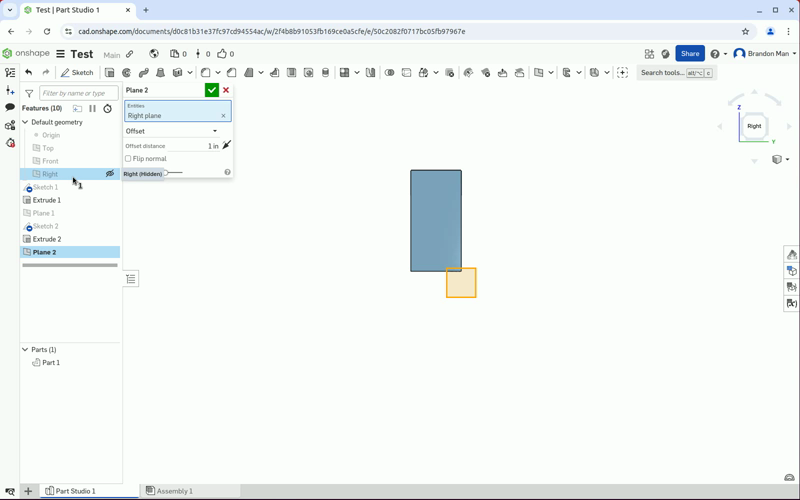
key(tab, 2)
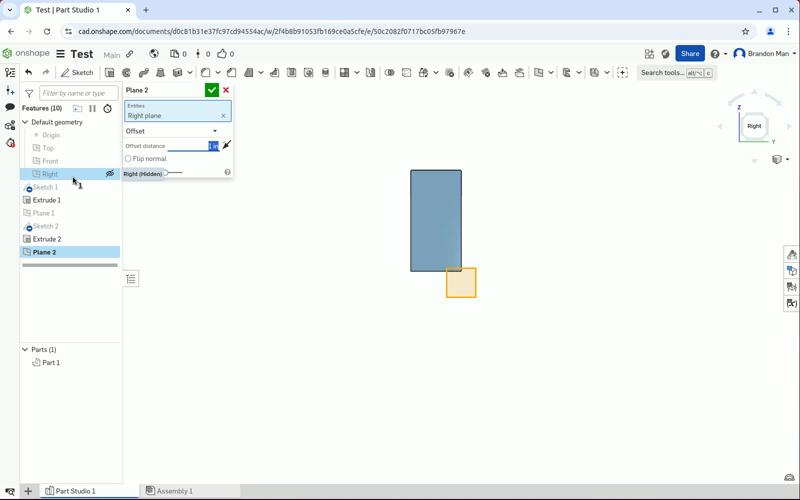
text(19.966)
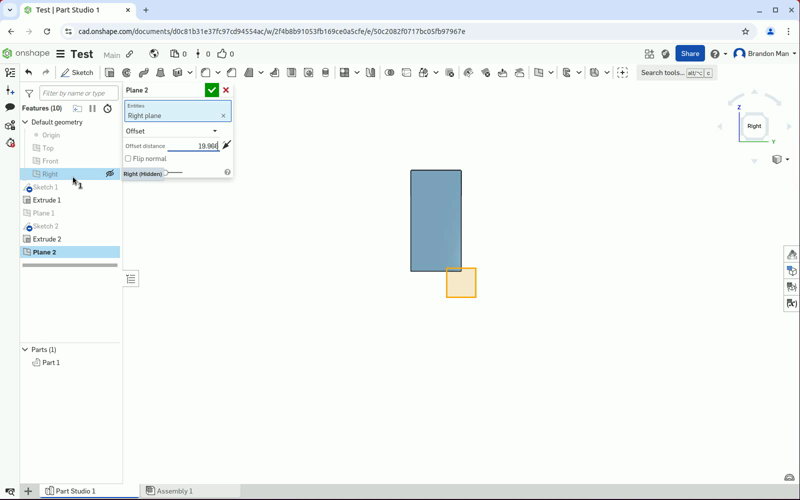
key(enter, 2)
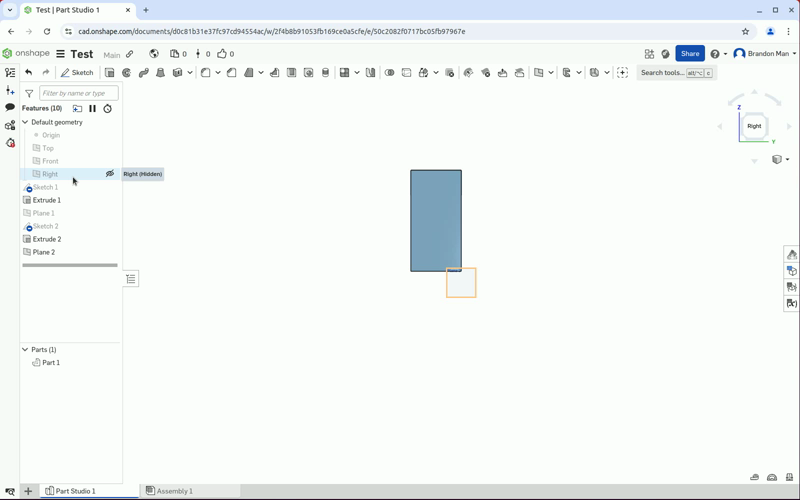
key(shift+s)
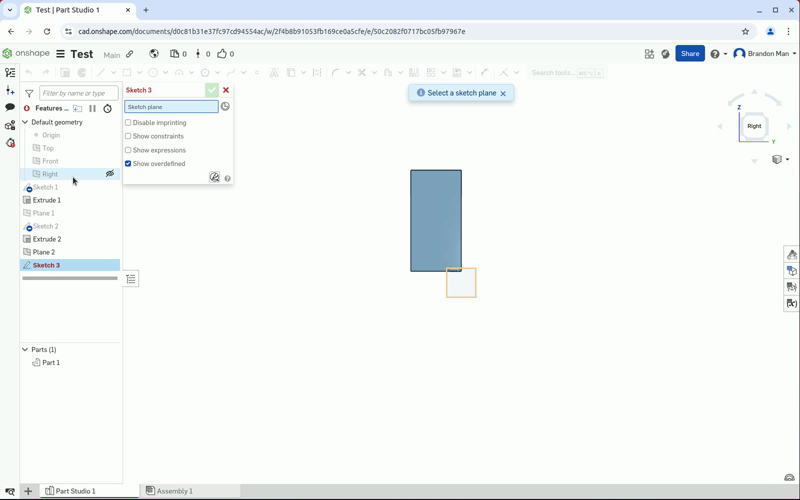
mouse_move(73, 254)
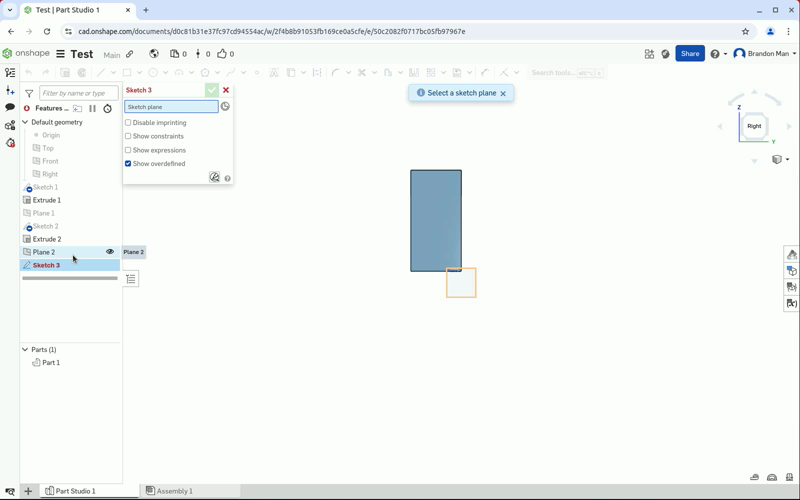
click(73, 254)
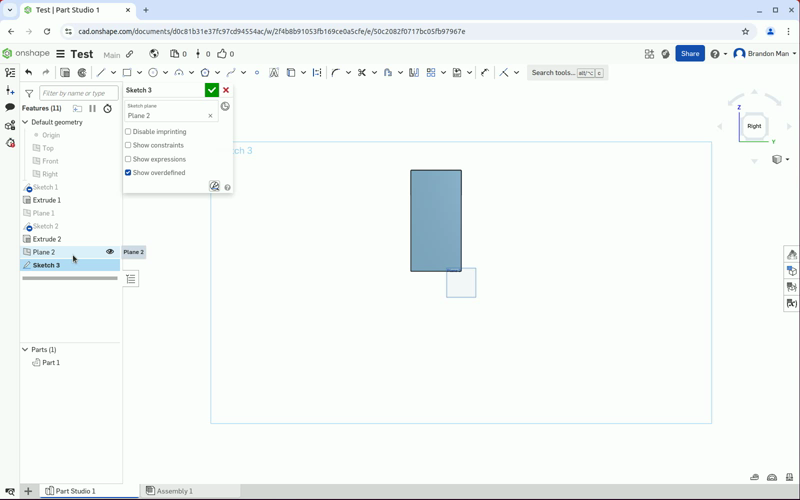
mouse_move(73, 352)
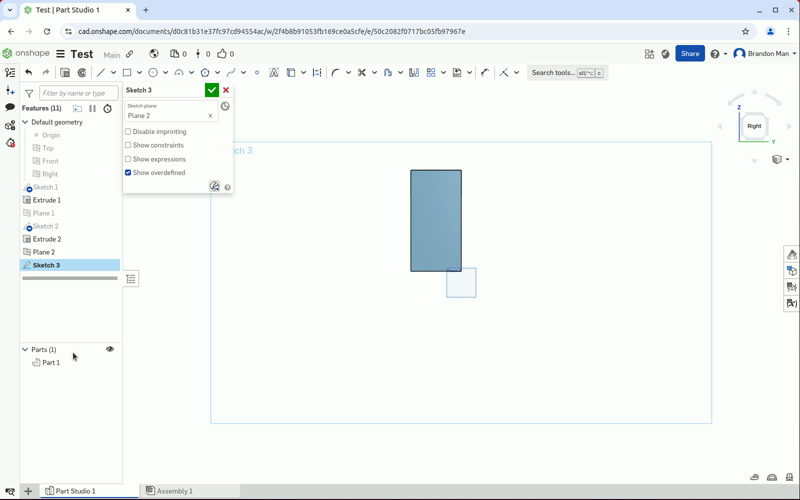
key(y)
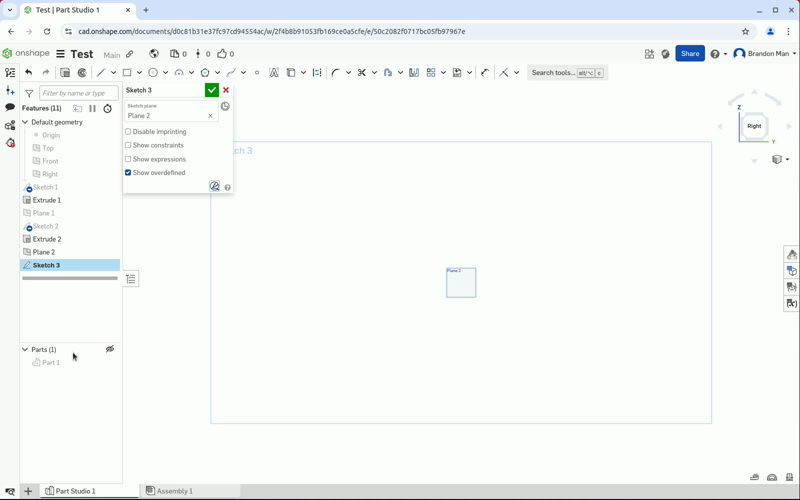
key(l)
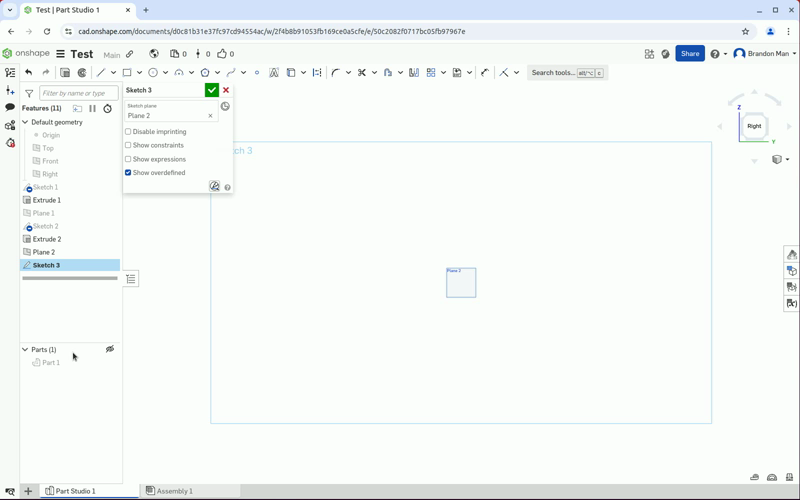
key_down(shift)
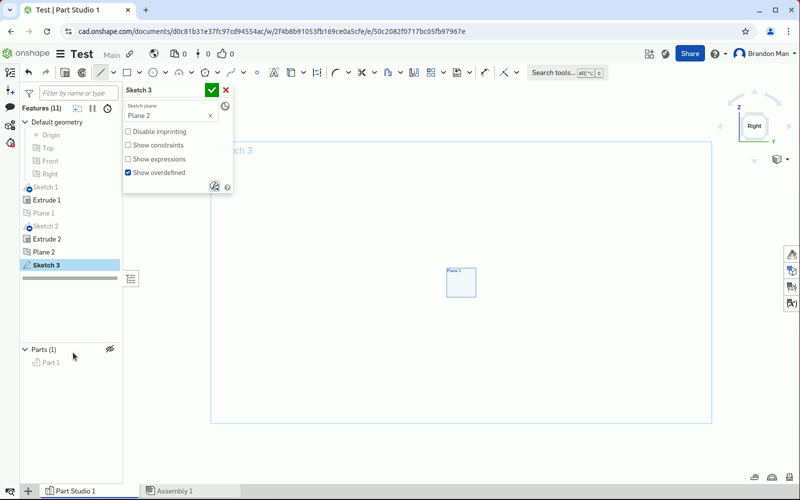
mouse_move(410, 271)
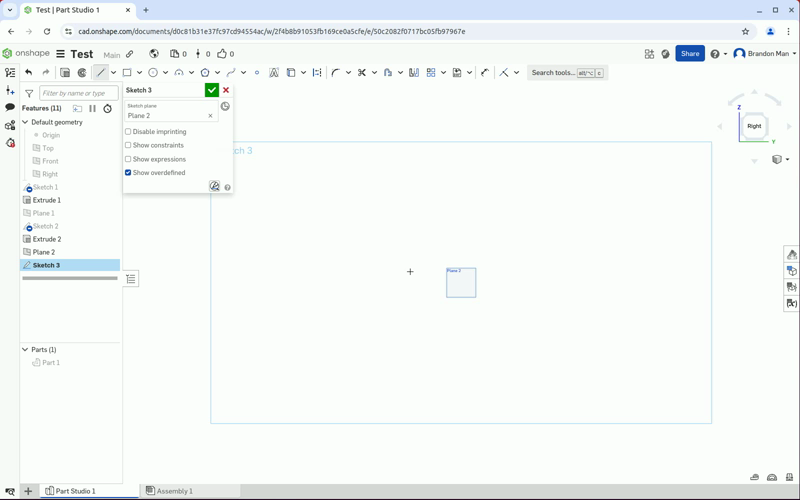
click(410, 271)
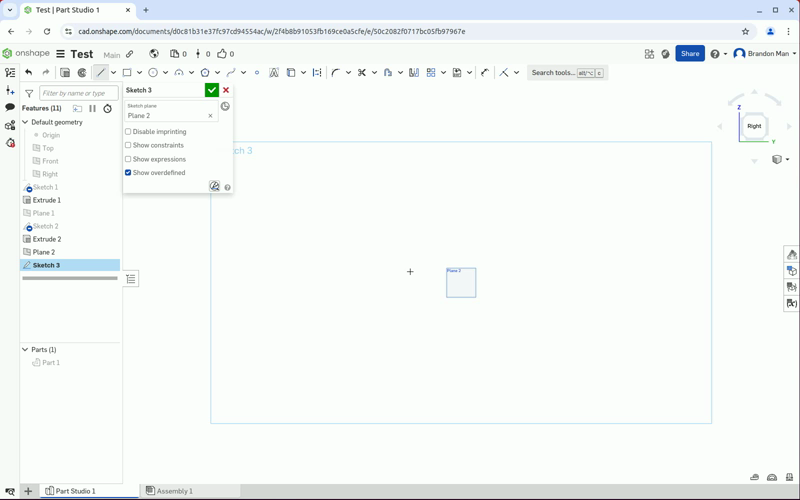
key_up(shift)
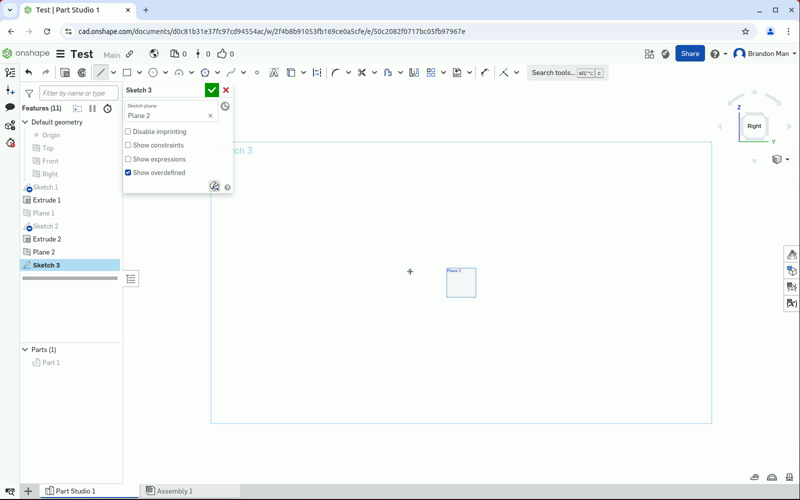
key_down(shift)
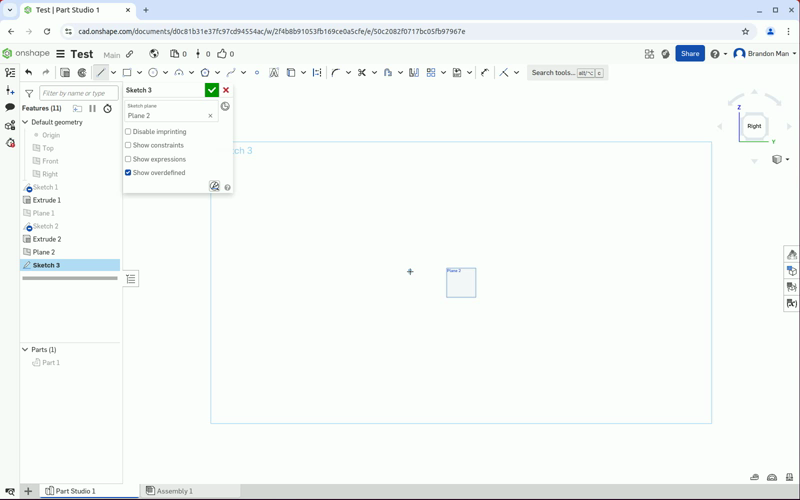
mouse_move(440, 271)
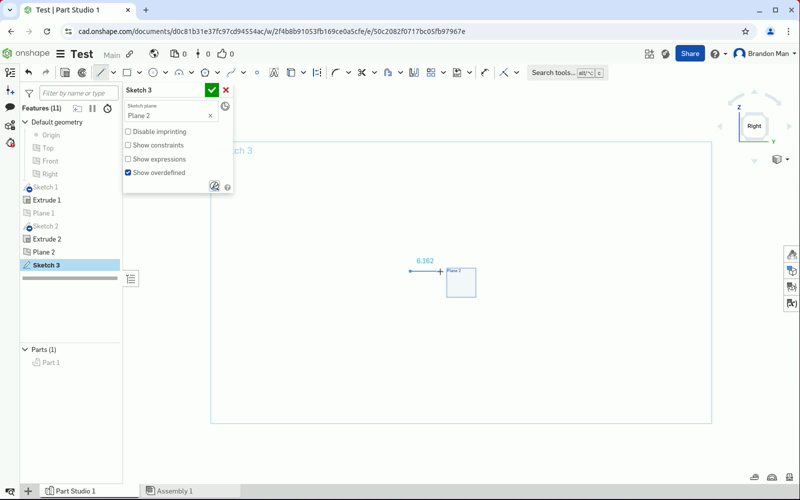
mouse_move(461, 271)
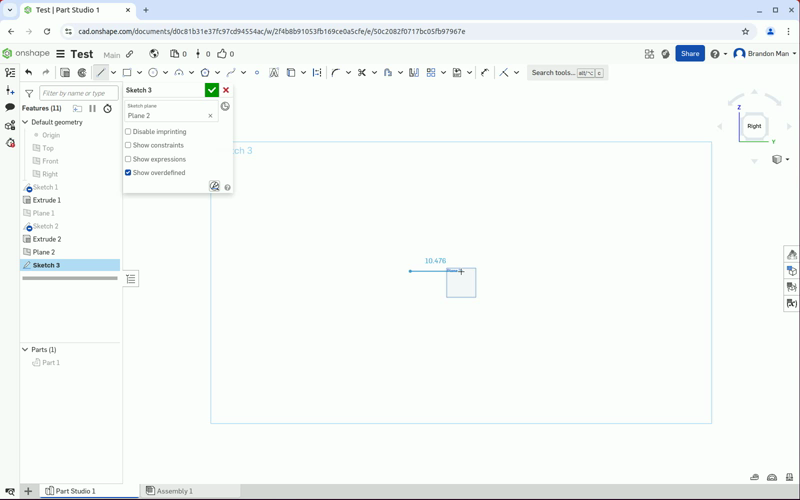
click(461, 271)
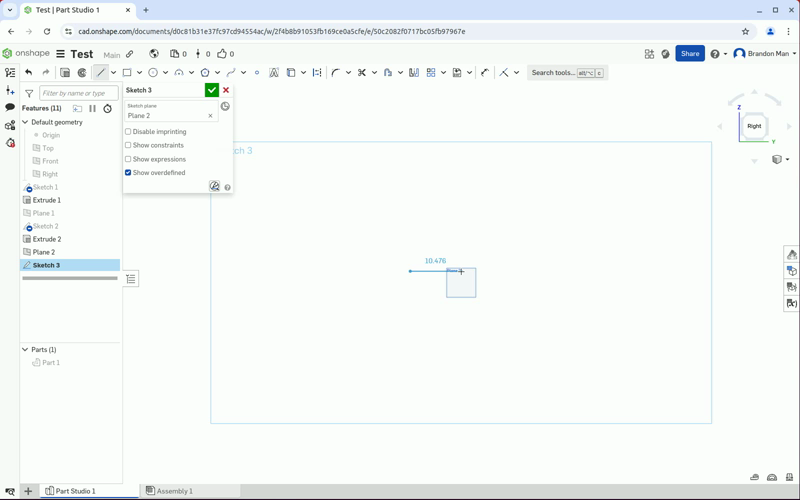
key_up(shift)
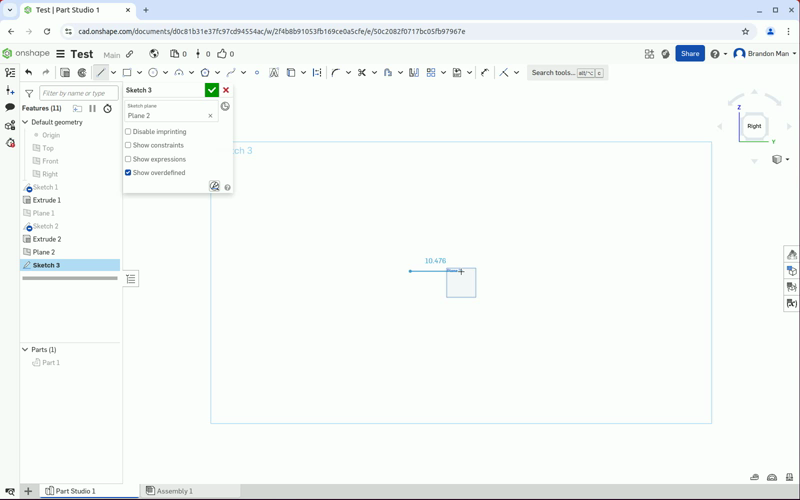
key_down(shift)
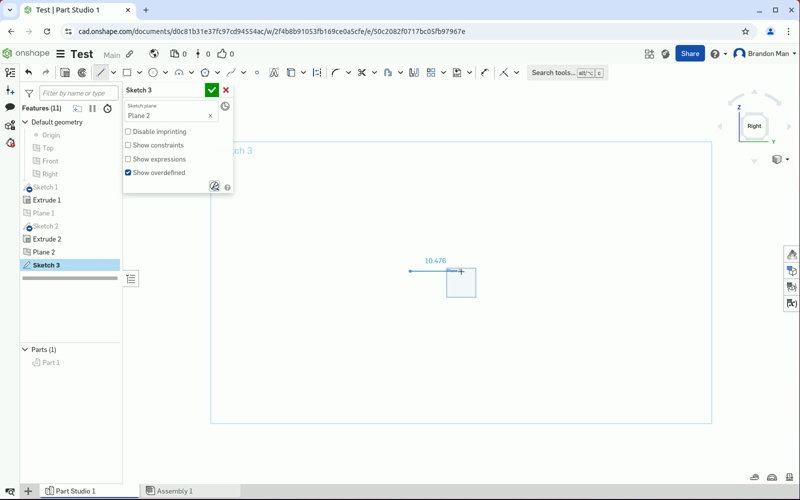
mouse_move(491, 271)
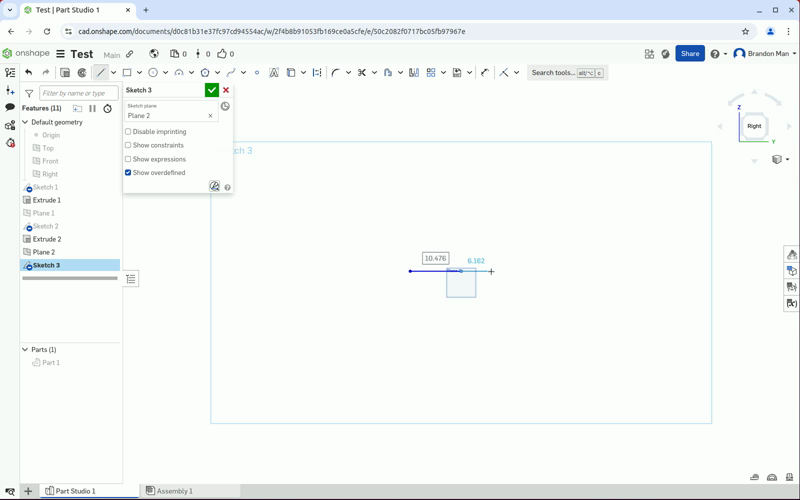
mouse_move(461, 245)
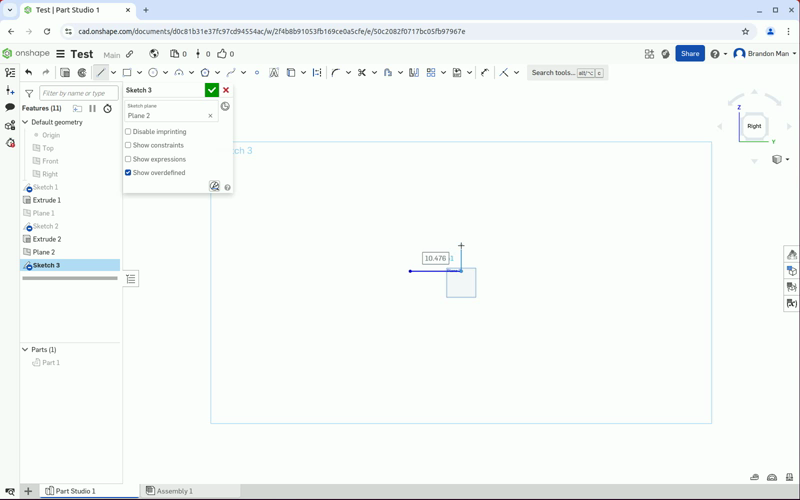
click(461, 245)
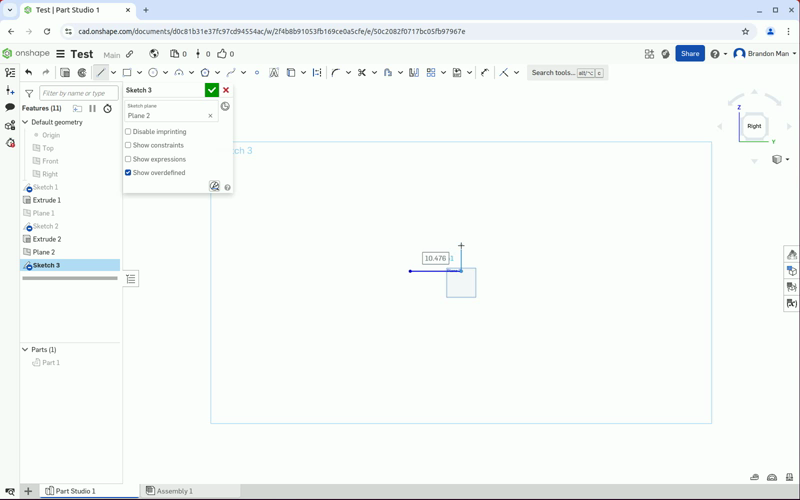
key_up(shift)
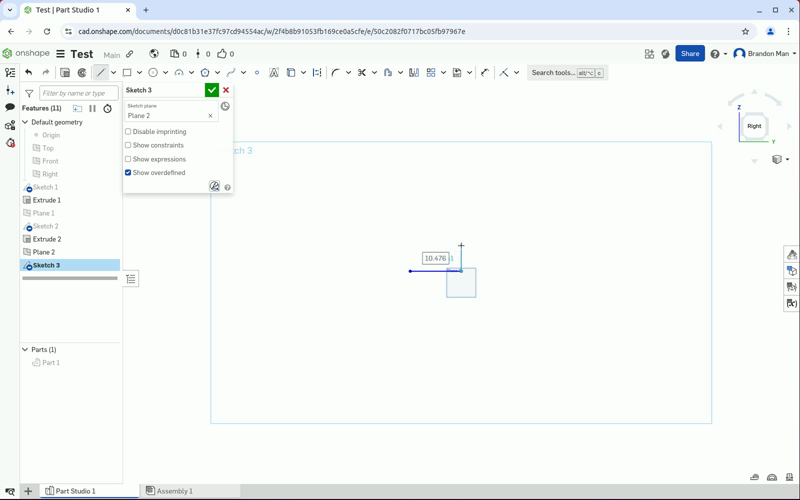
key_down(shift)
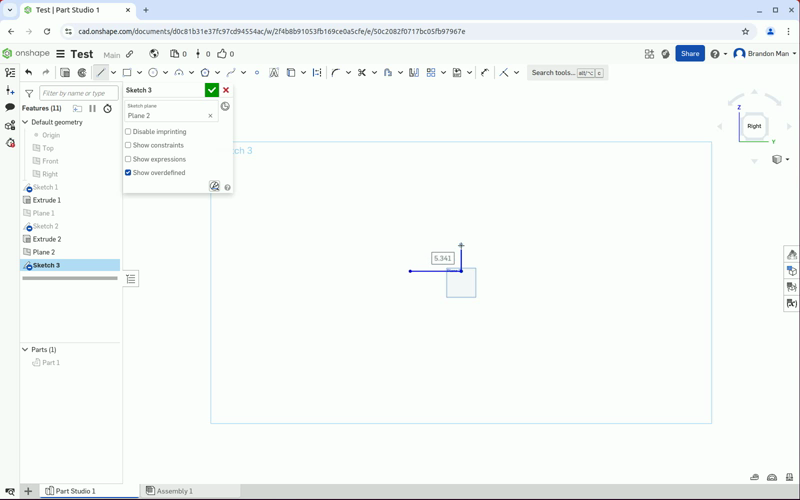
mouse_move(491, 245)
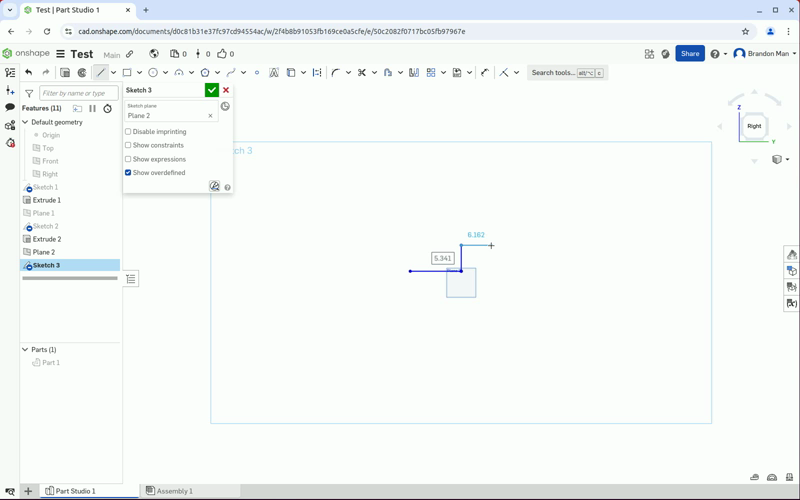
mouse_move(410, 245)
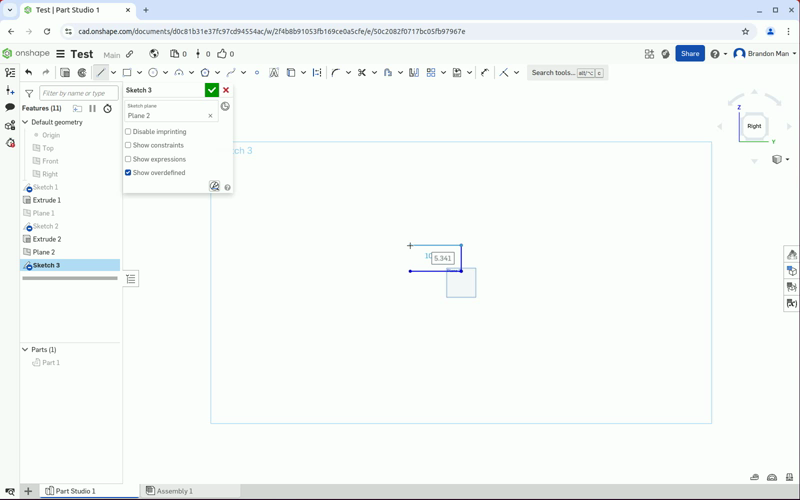
click(410, 245)
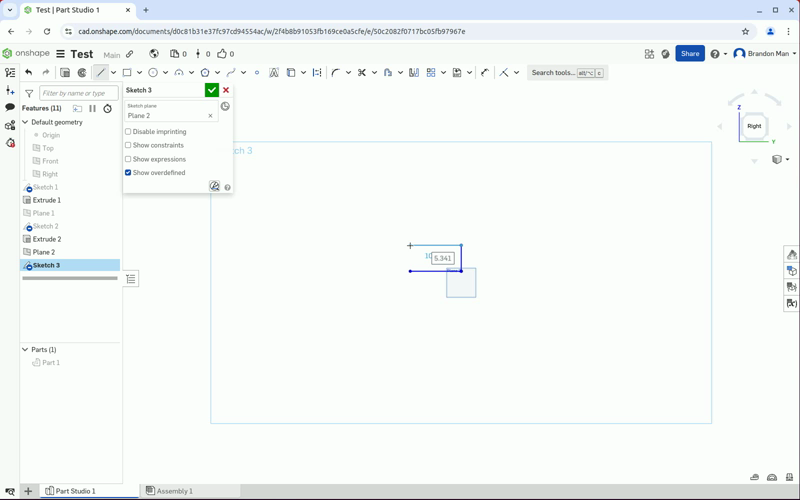
key_up(shift)
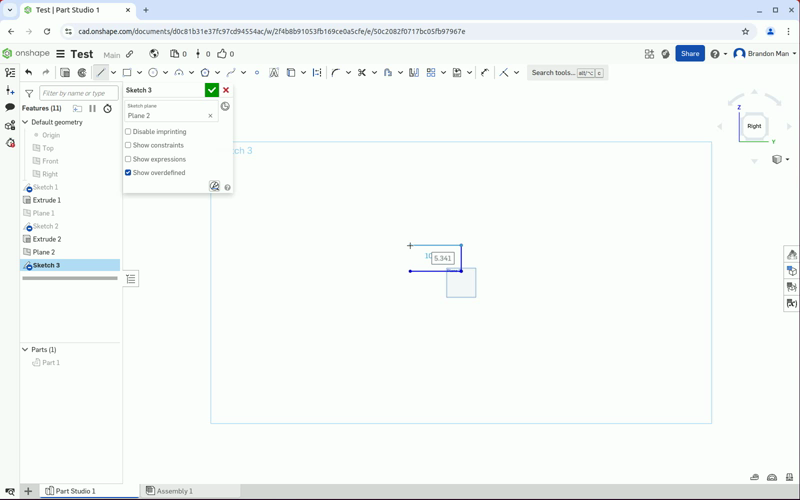
mouse_move(440, 245)
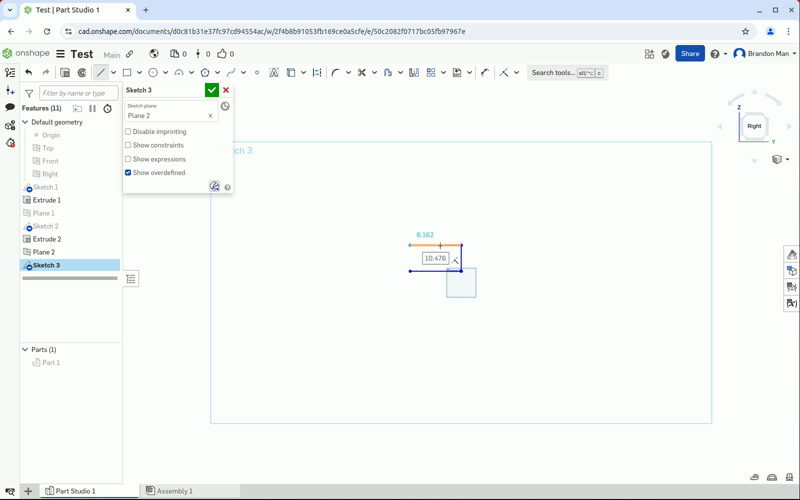
key_down(shift)
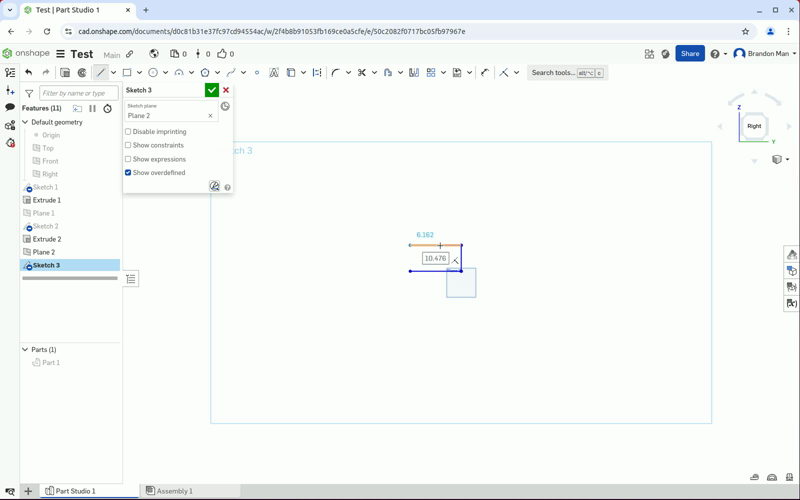
mouse_move(410, 271)
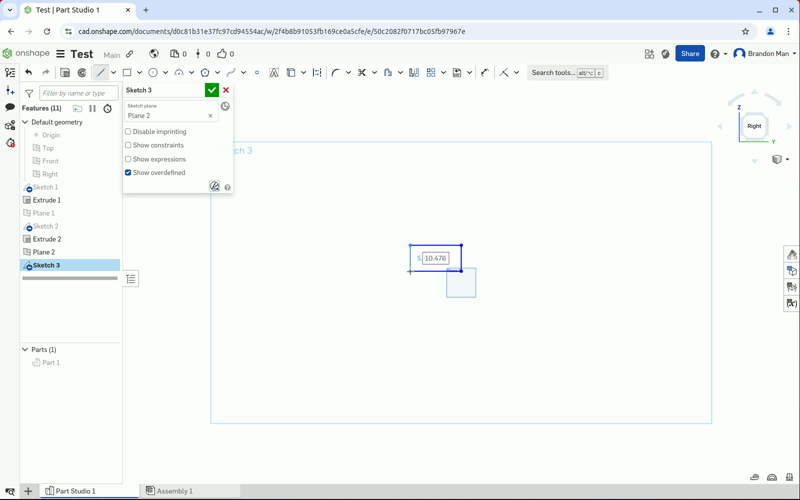
key_up(shift)
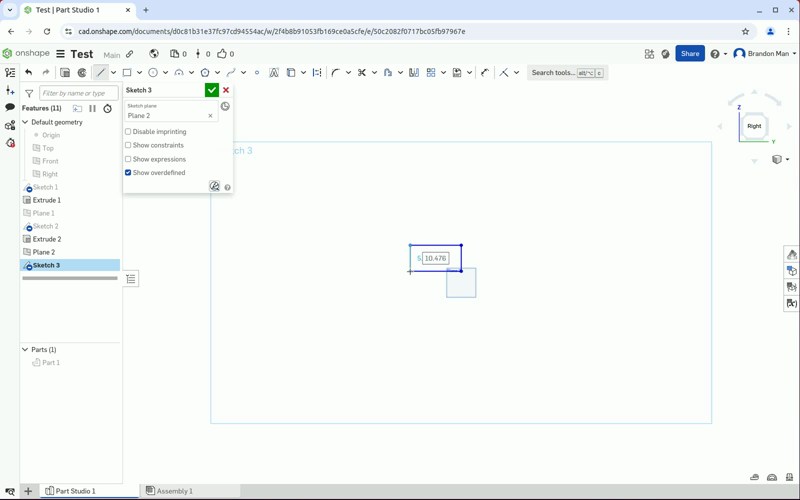
click(410, 271)
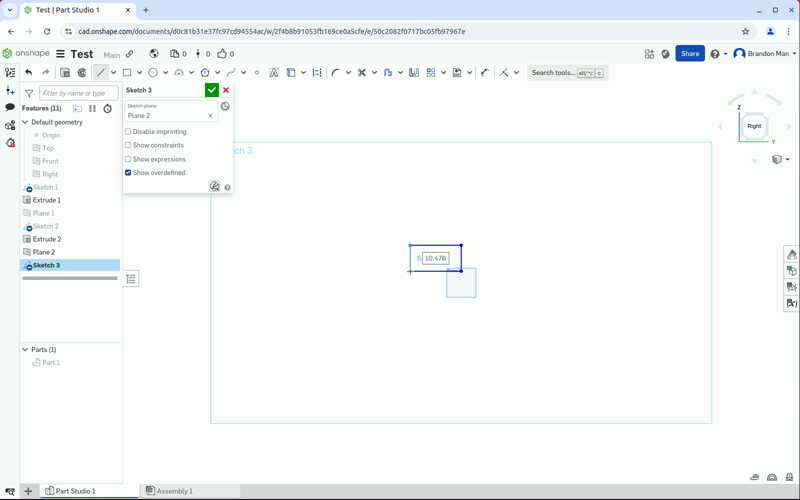
key(esc)
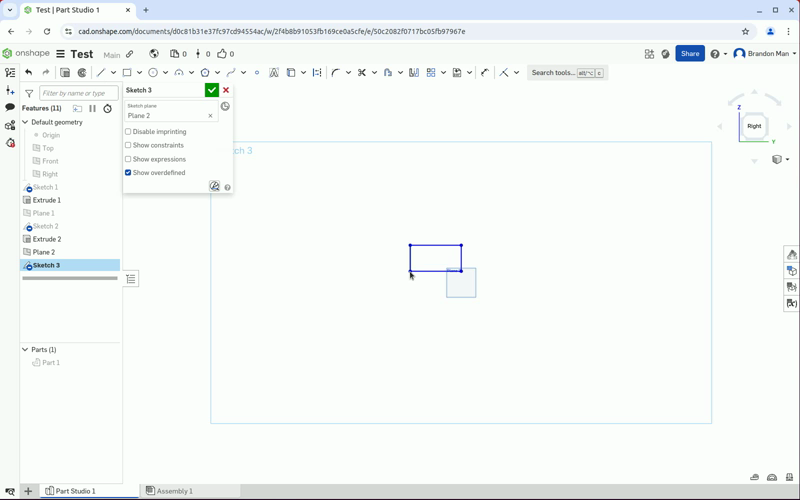
mouse_move(449, 267)
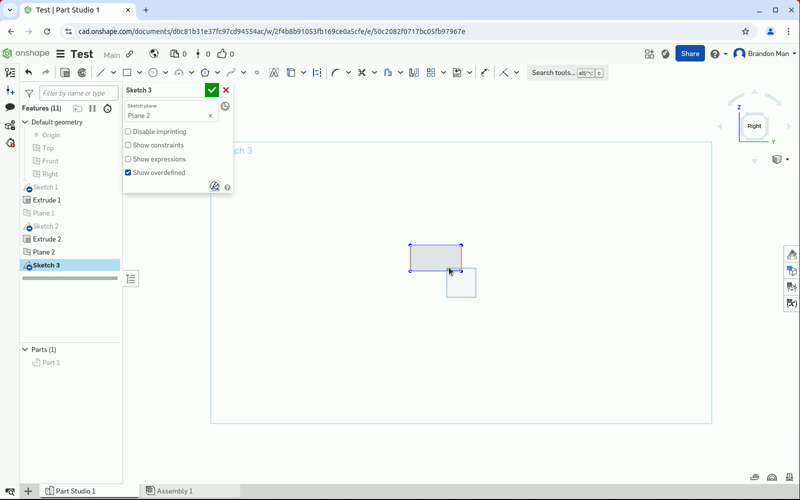
scroll(6)
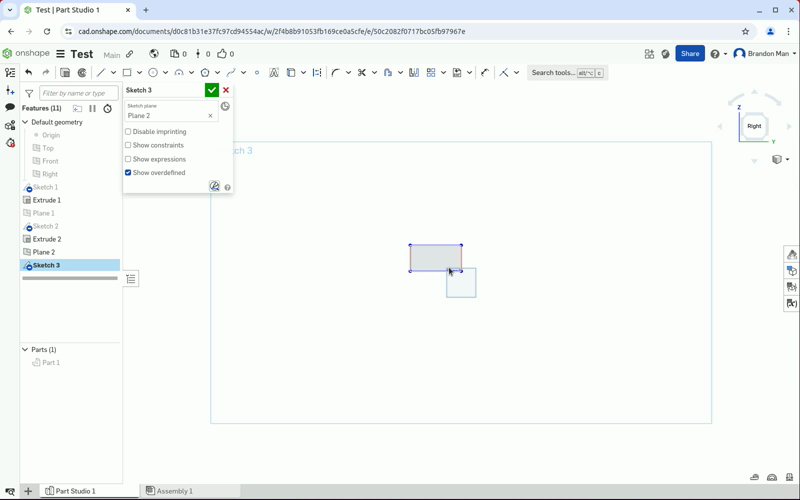
scroll(6)
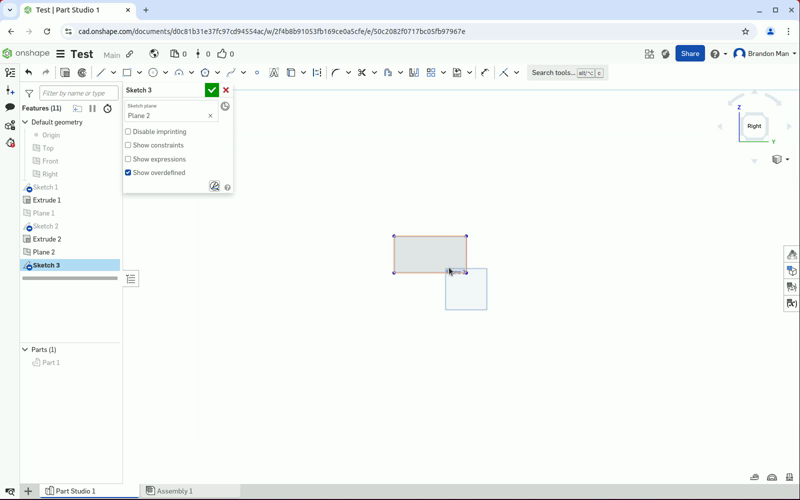
scroll(6)
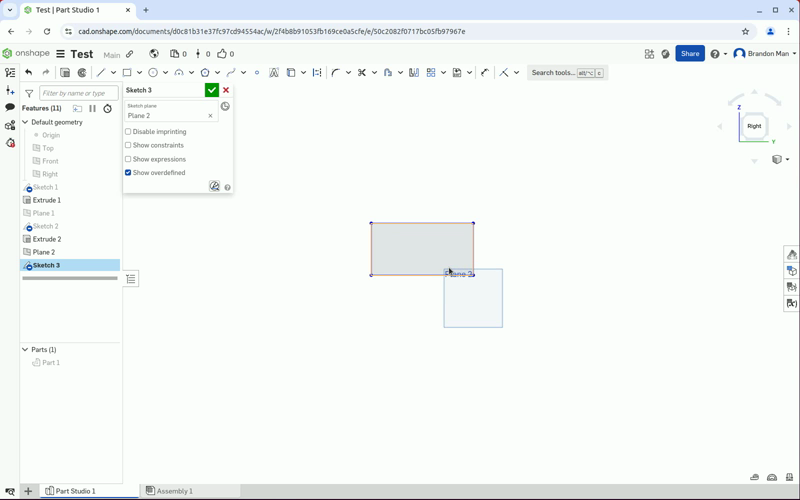
scroll(6)
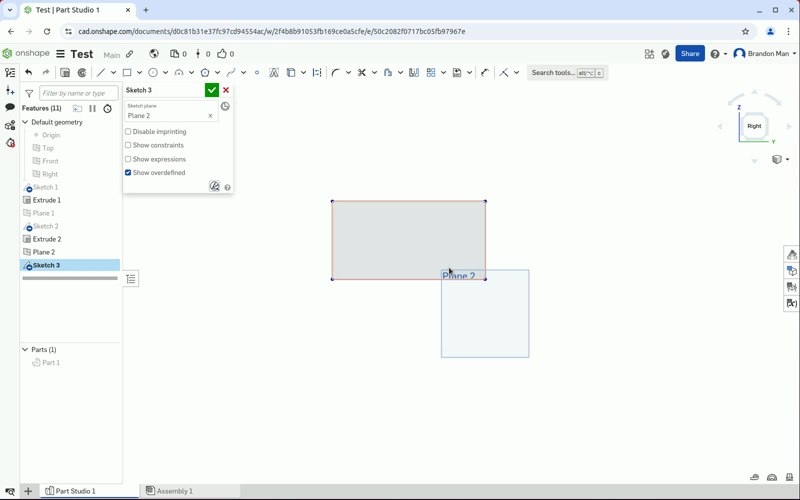
scroll(6)
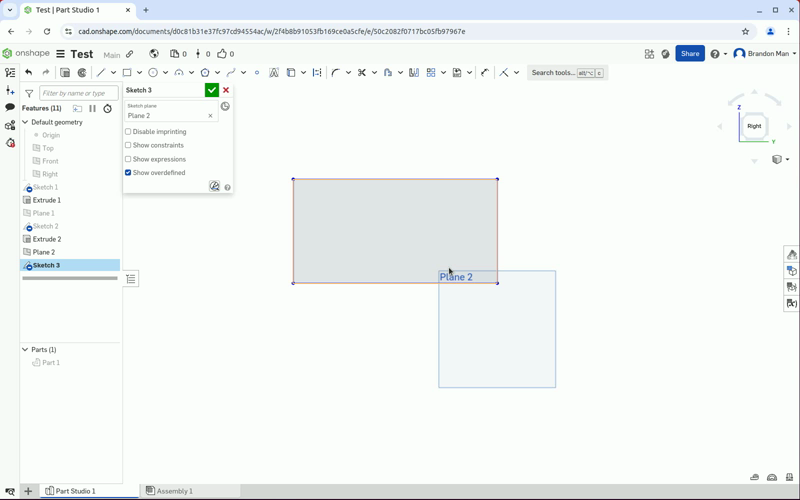
scroll(6)
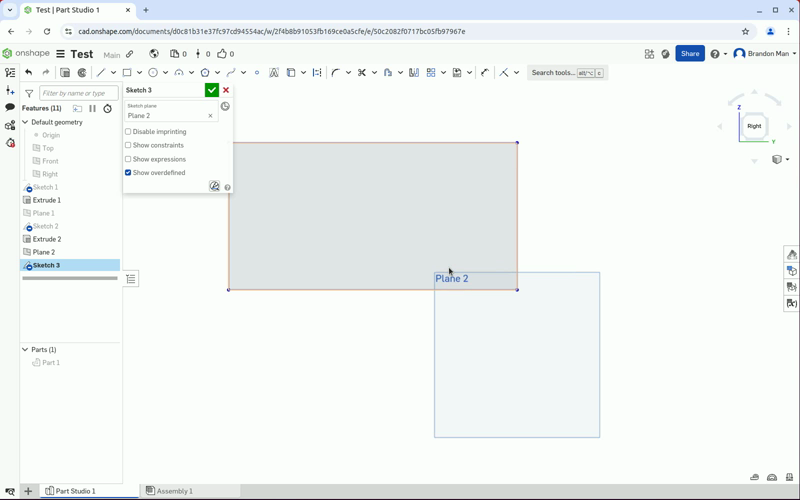
scroll(6)
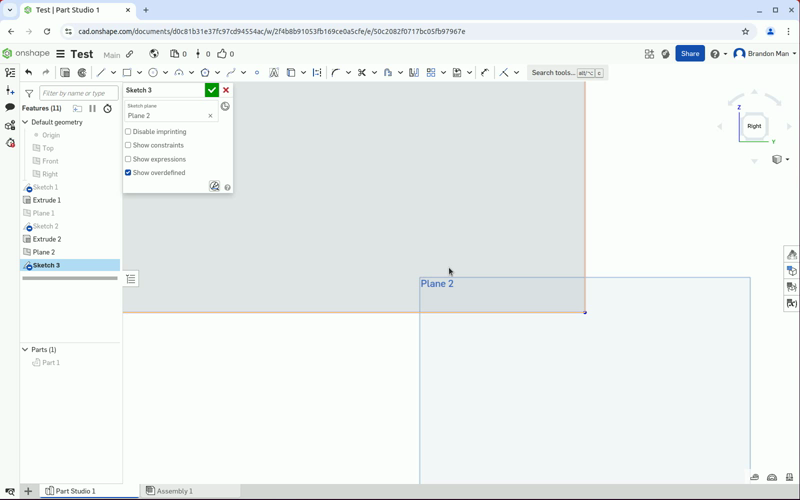
click(449, 267)
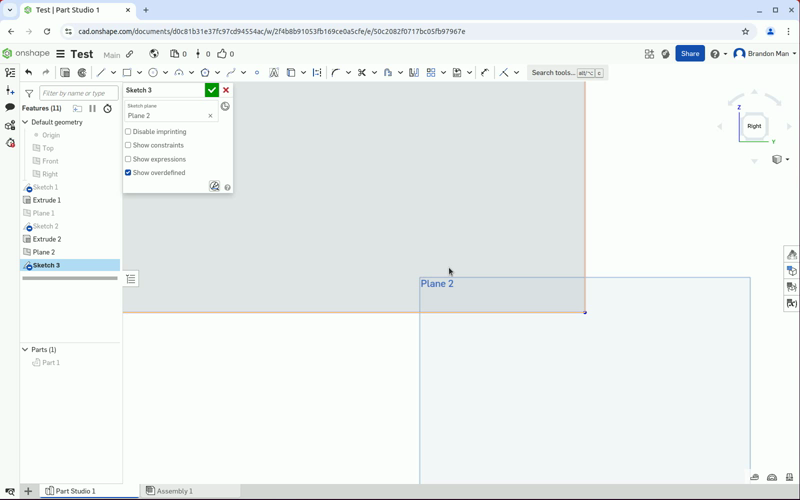
scroll(-6)
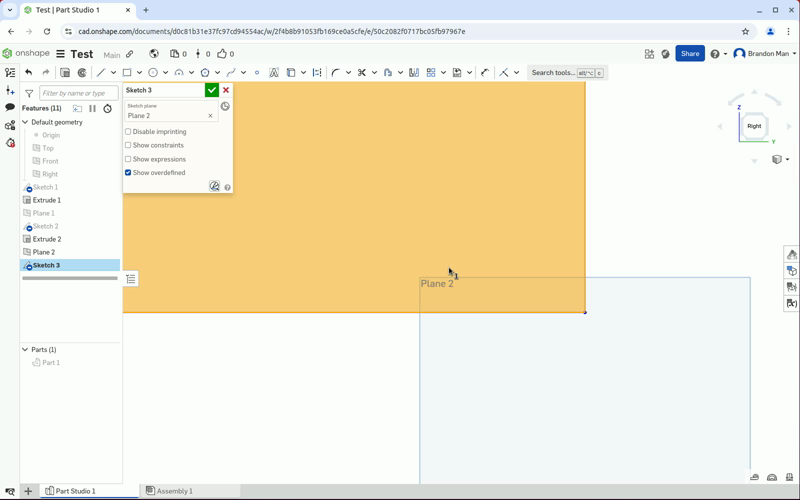
scroll(-6)
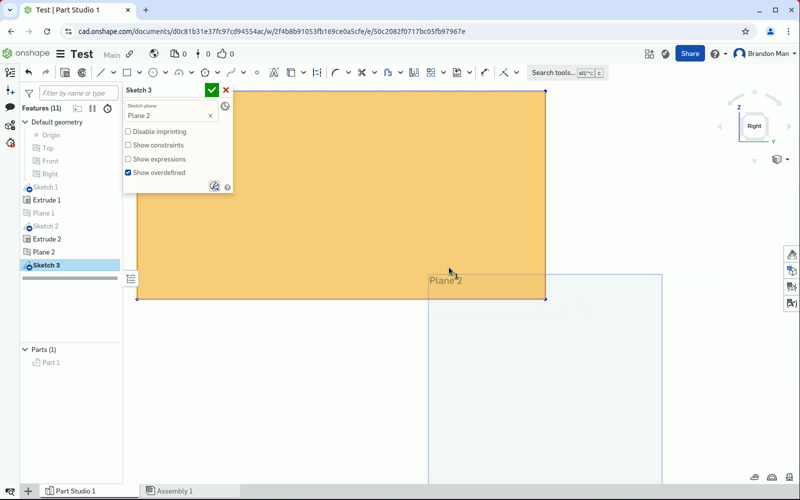
scroll(-6)
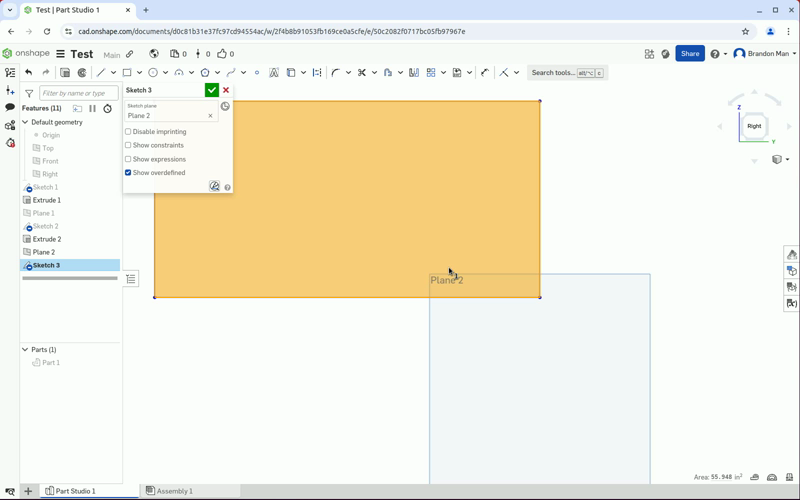
scroll(-6)
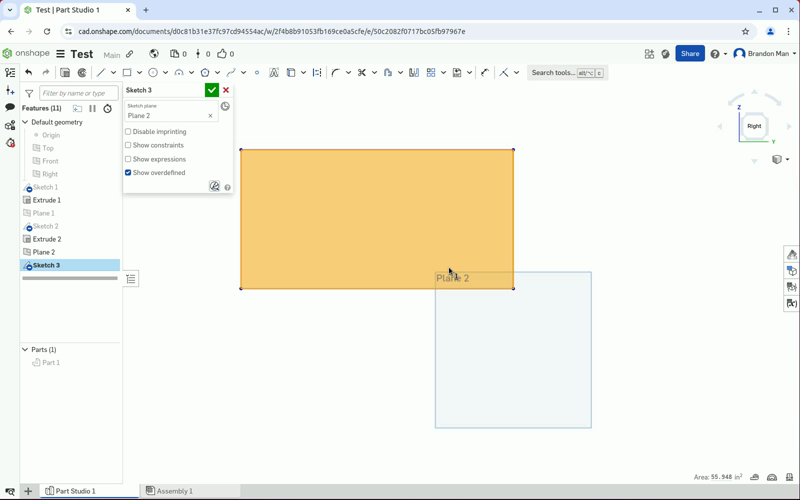
scroll(-6)
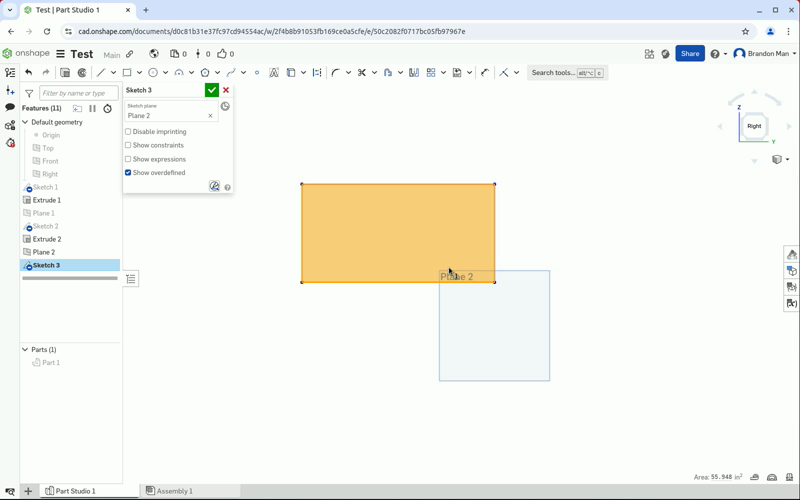
scroll(-6)
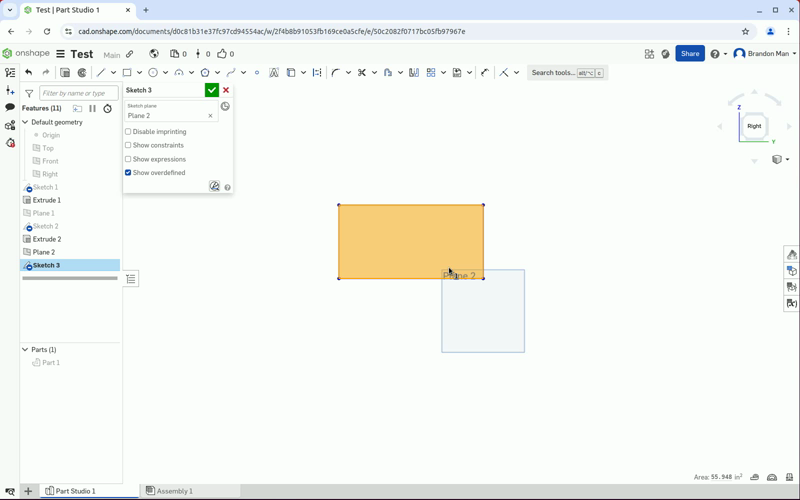
scroll(-6)
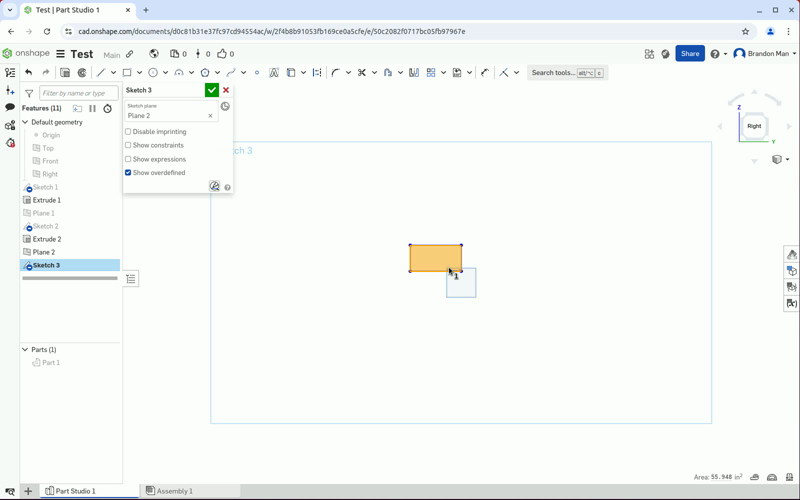
mouse_move(73, 352)
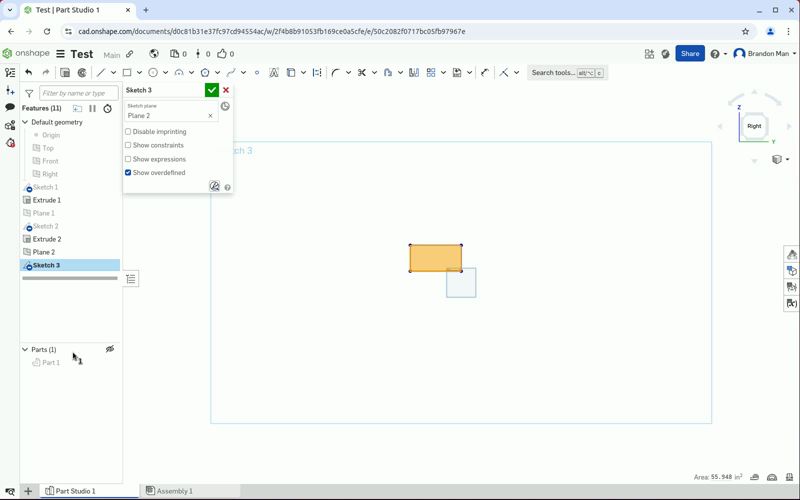
key(shift+y)
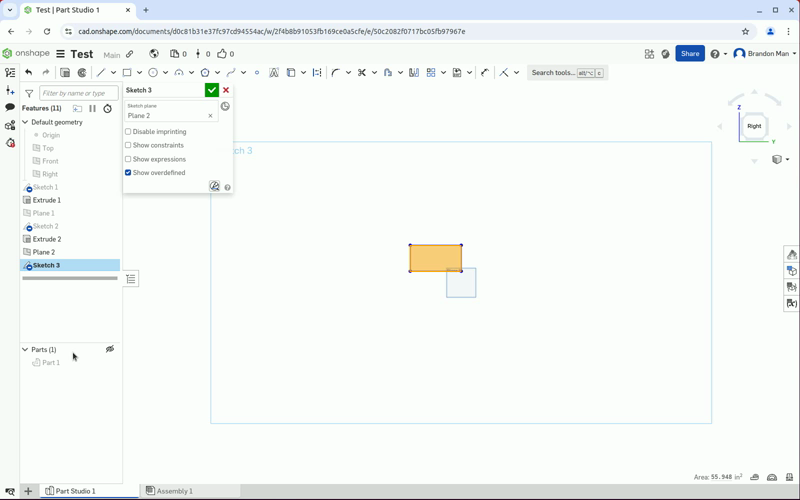
key(shift+e)
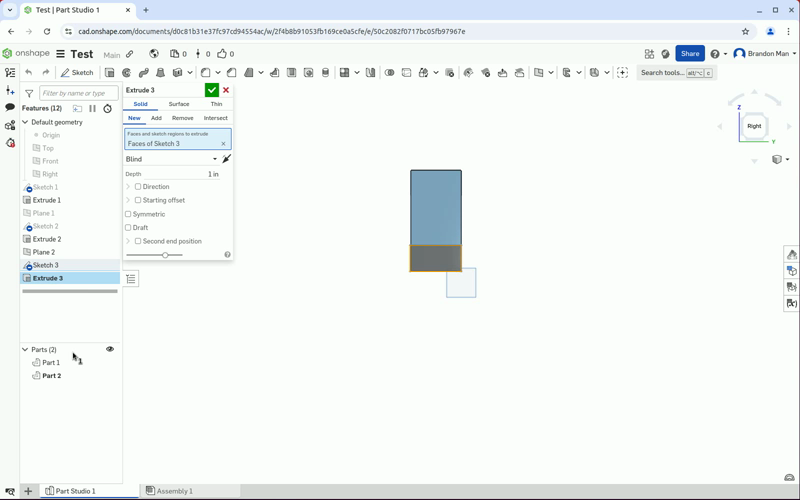
mouse_move(143, 106)
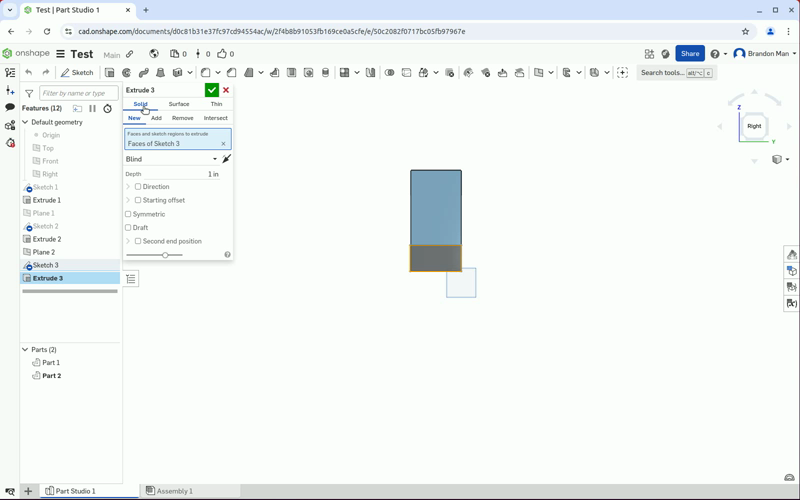
click(143, 106)
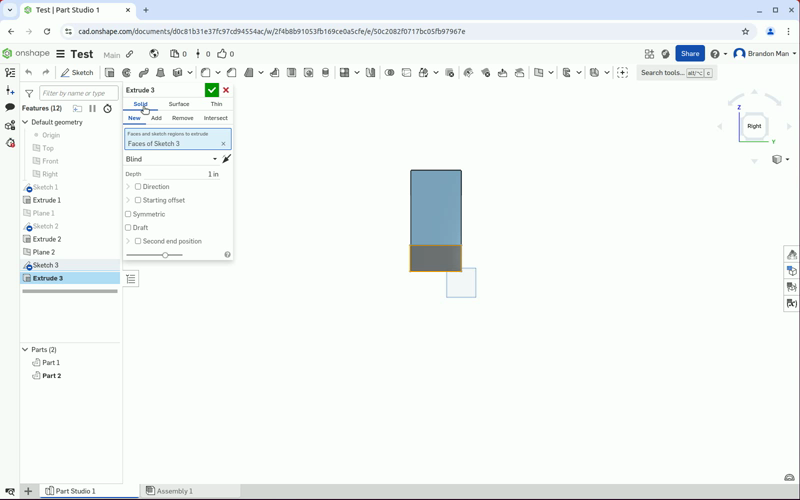
mouse_move(186, 120)
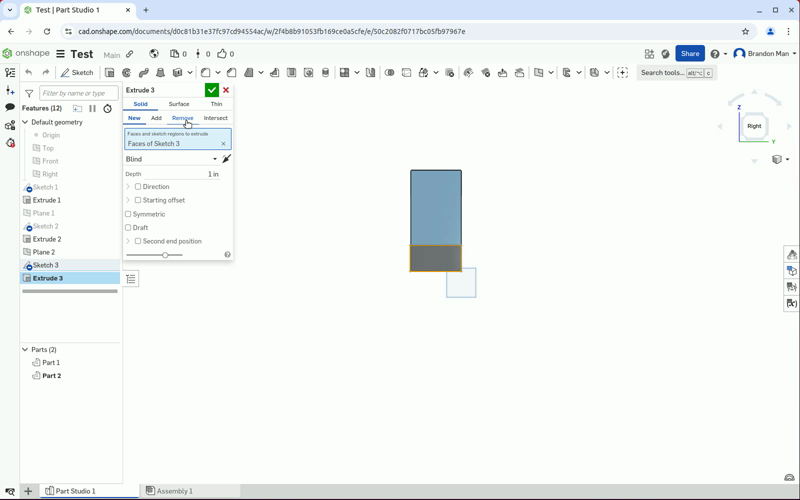
click(186, 120)
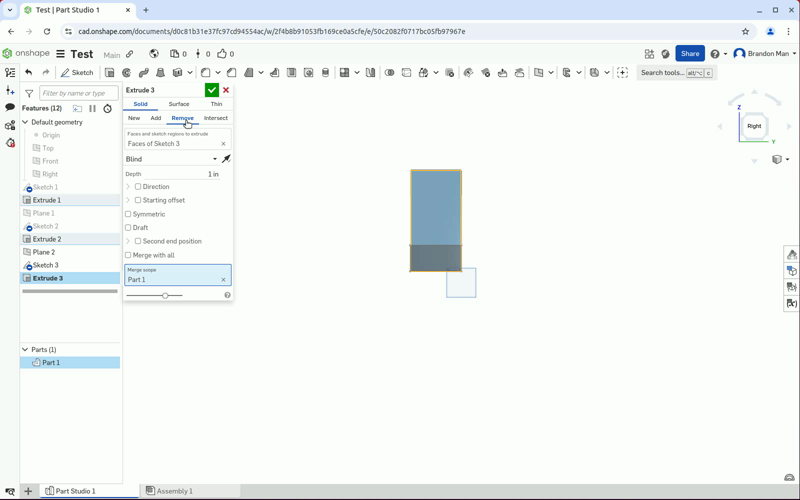
key(tab, 4)
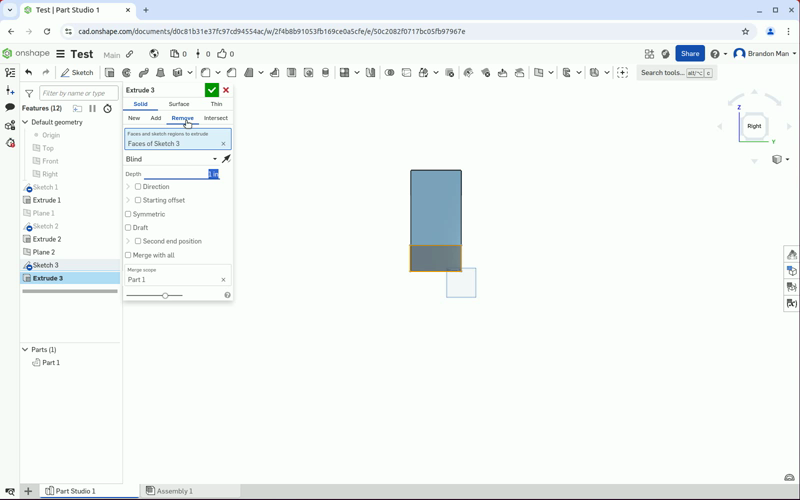
text(7.703)
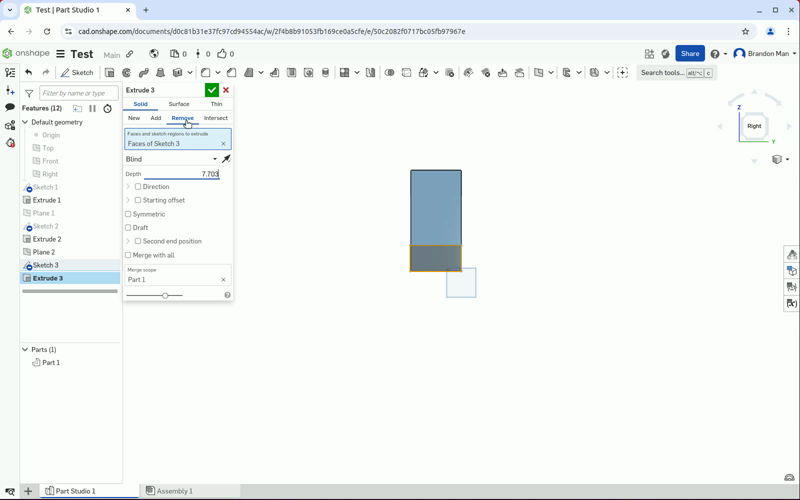
key(tab, 6)
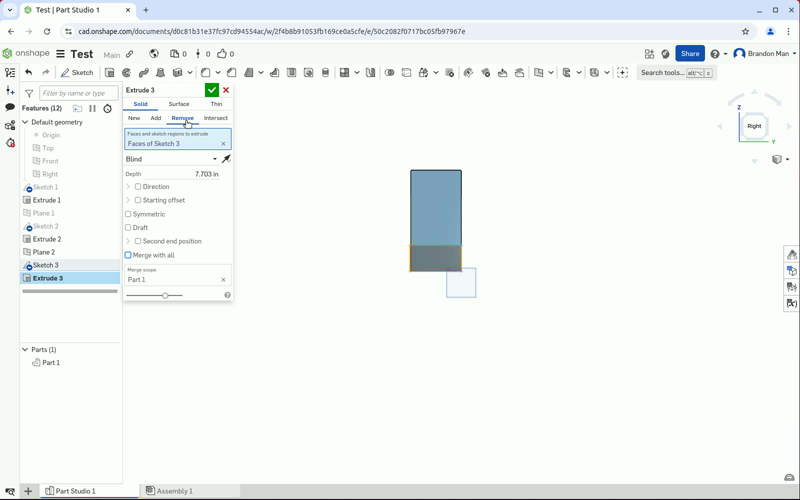
key(space)
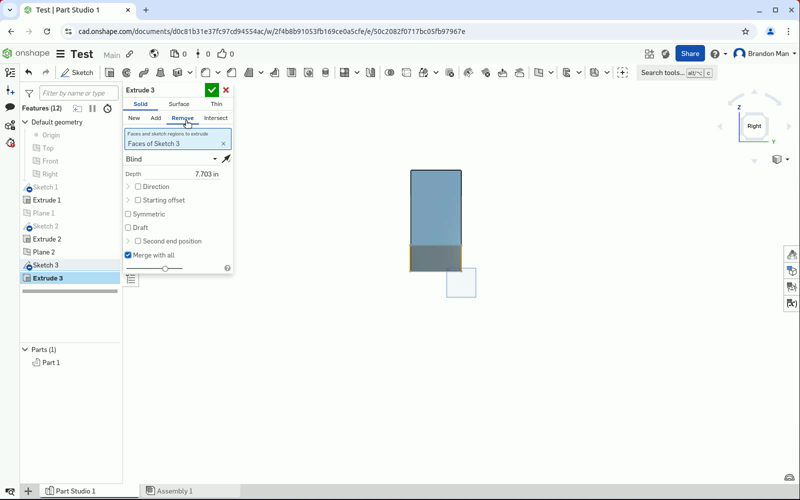
key(enter)
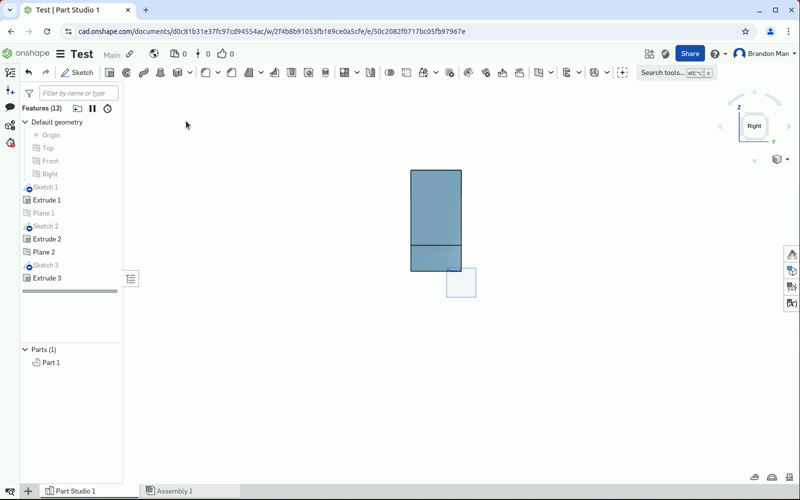
key(shift+h)
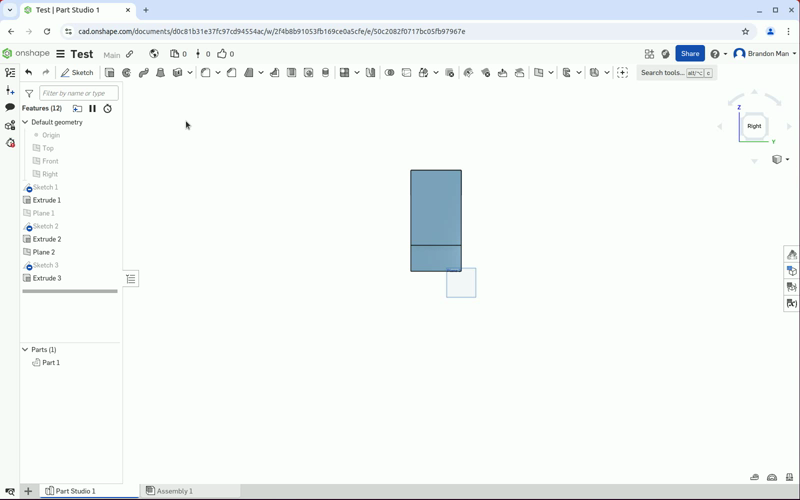
key(shift+h)
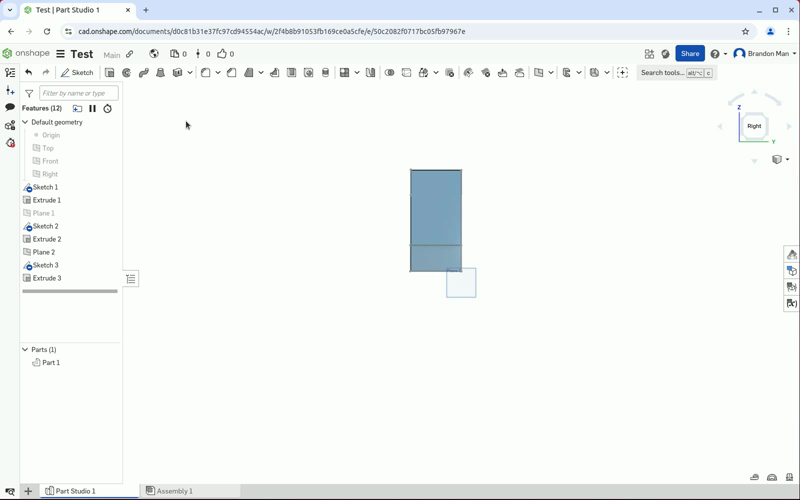
key(shift+7)
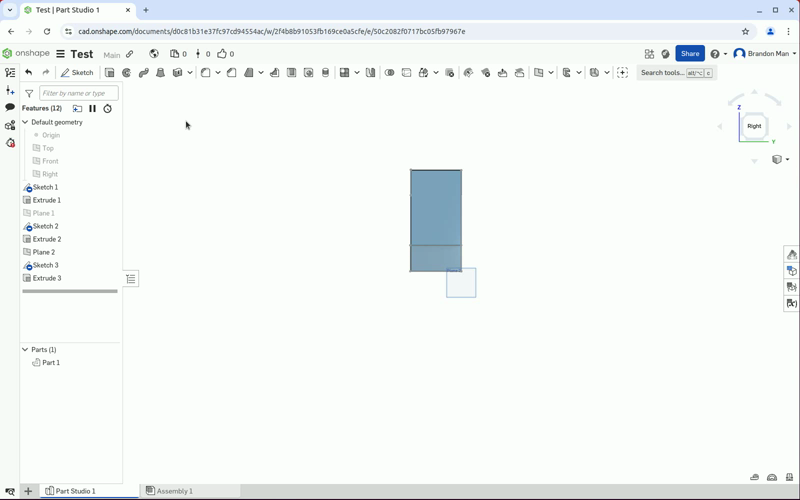
key(right, 2)
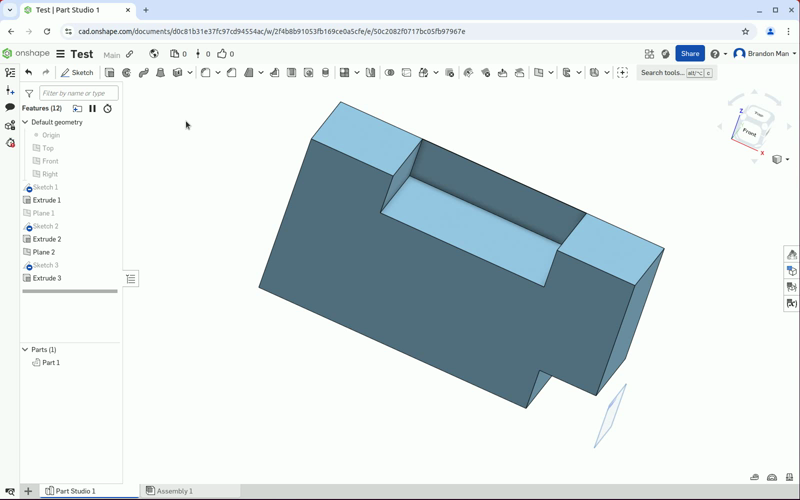
key(down, 2)
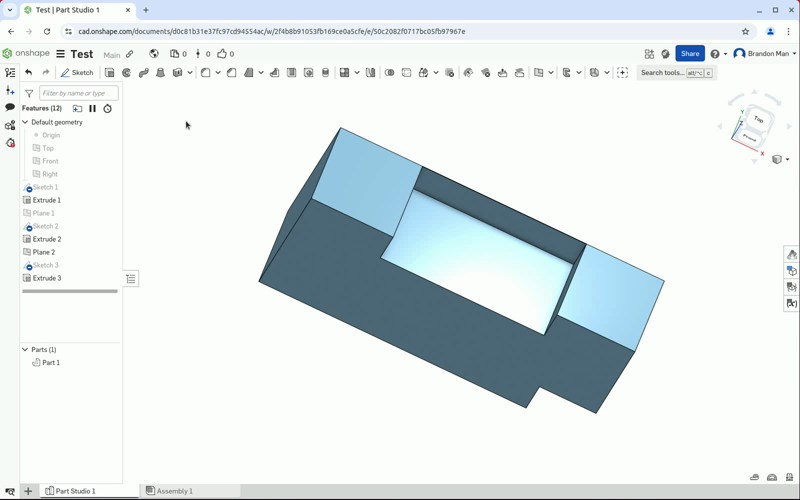
key(up, 2)
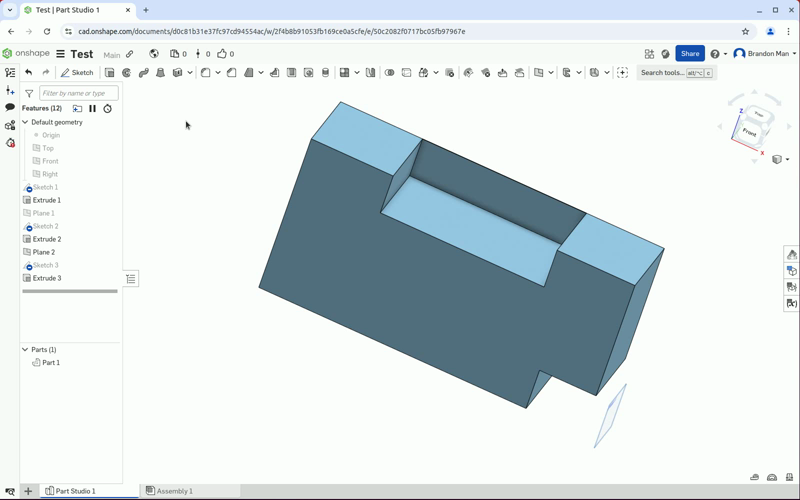
key(left, 2)
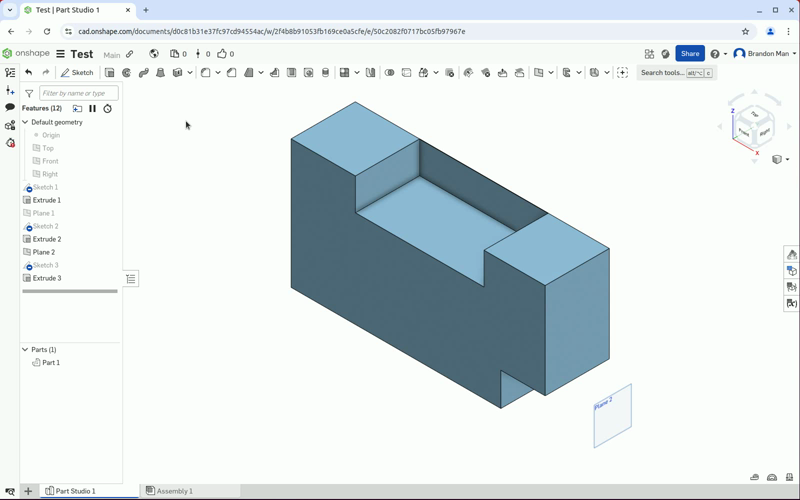
mouse_move(73, 189)
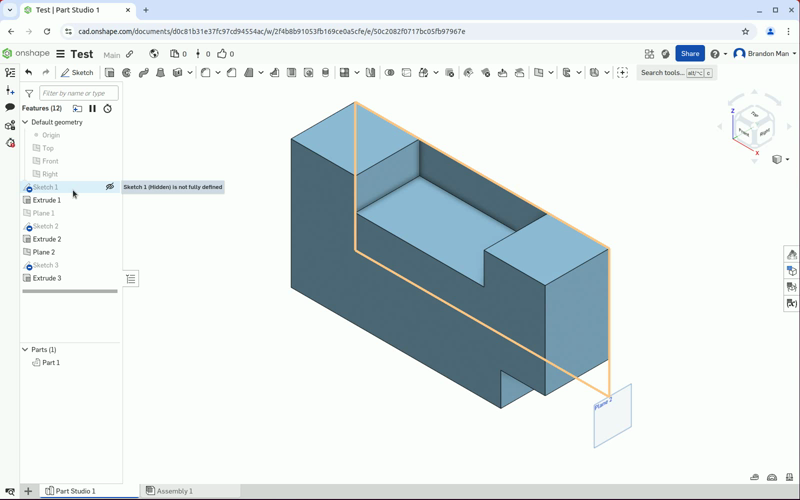
click(73, 189)